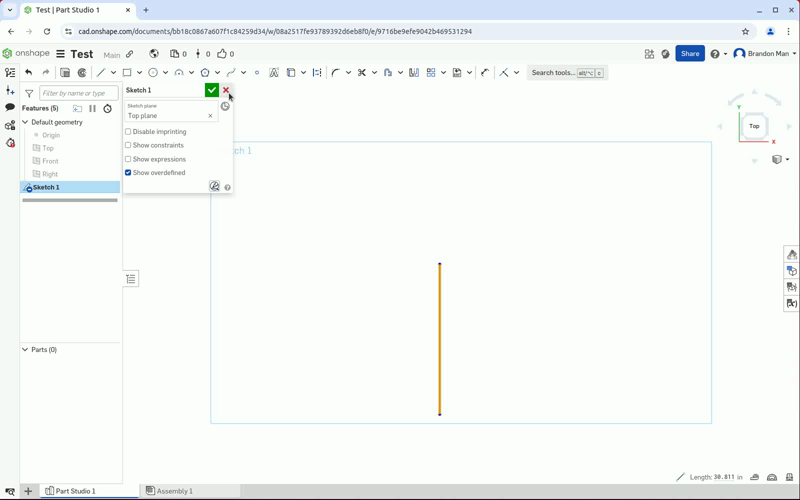
key(shift+h)
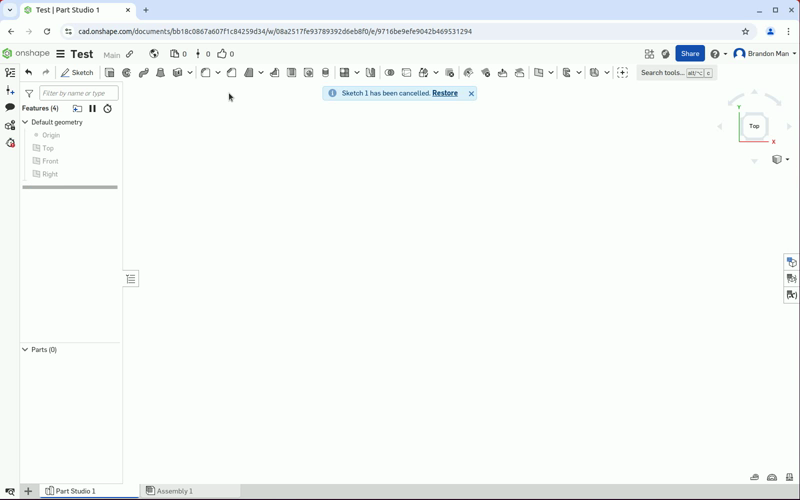
mouse_move(73, 352)
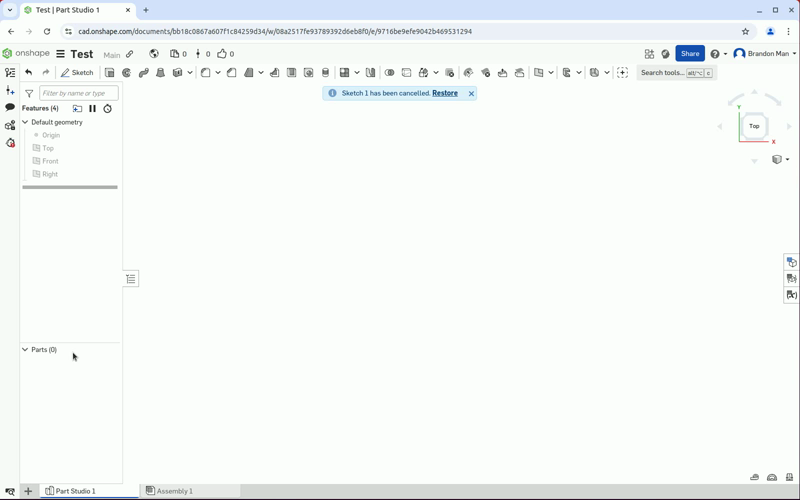
key(y)
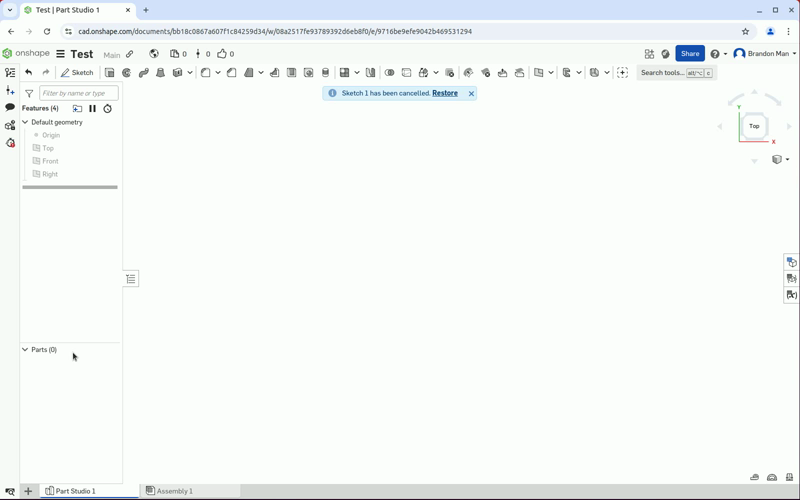
key(shift+p)
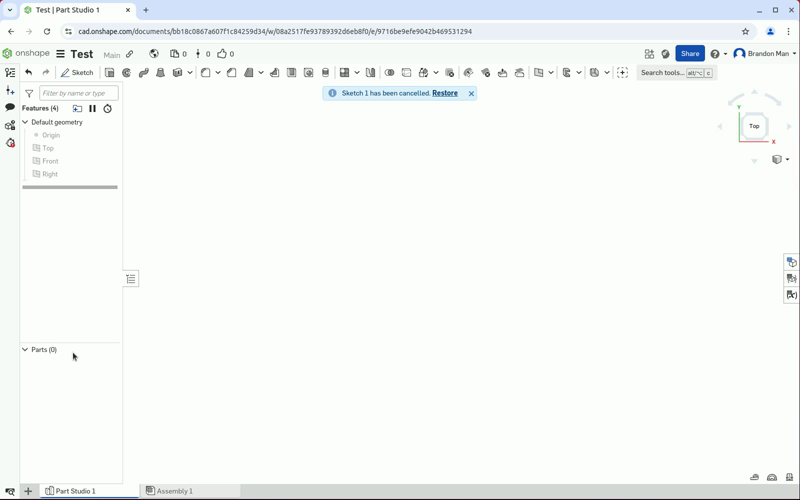
key(space)
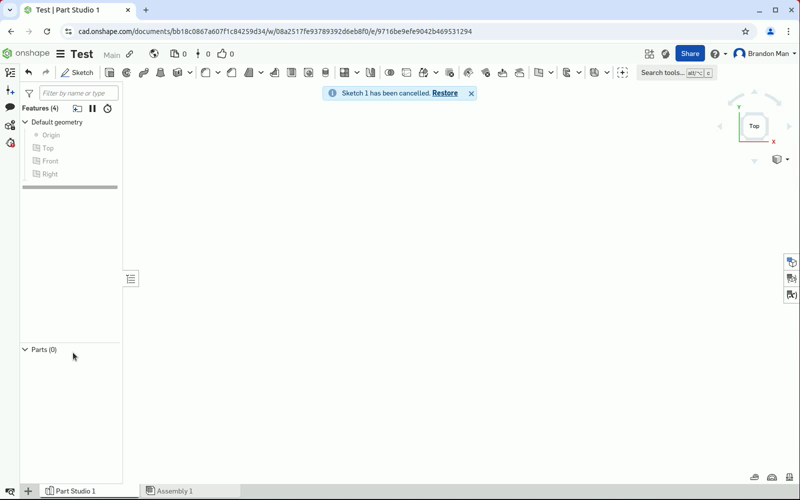
key_down(shift)
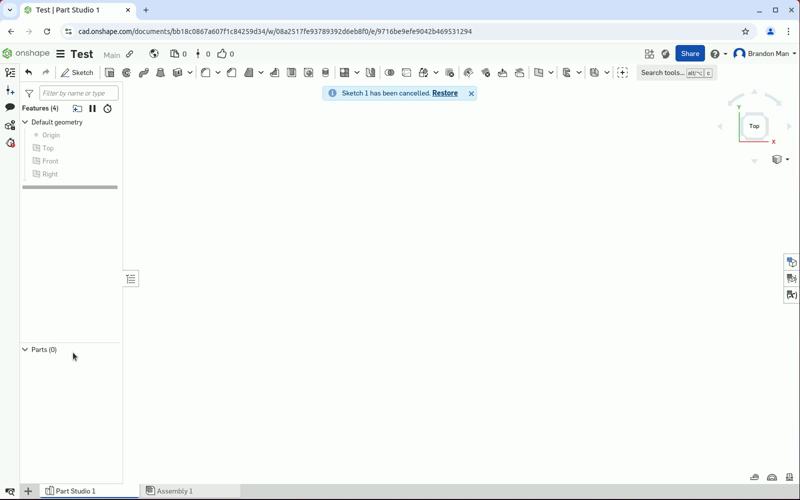
key(up)
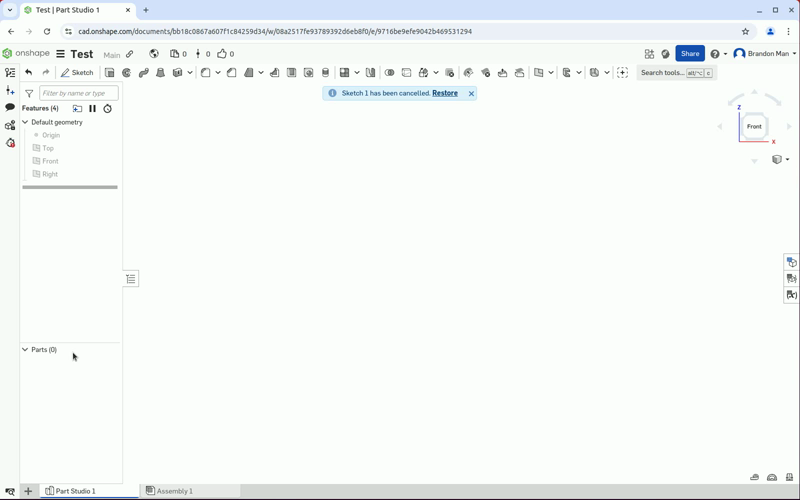
key_up(shift)
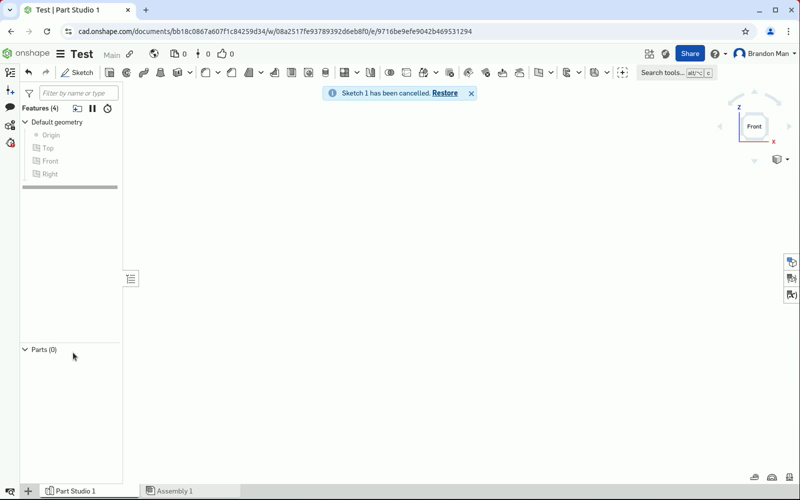
key(space)
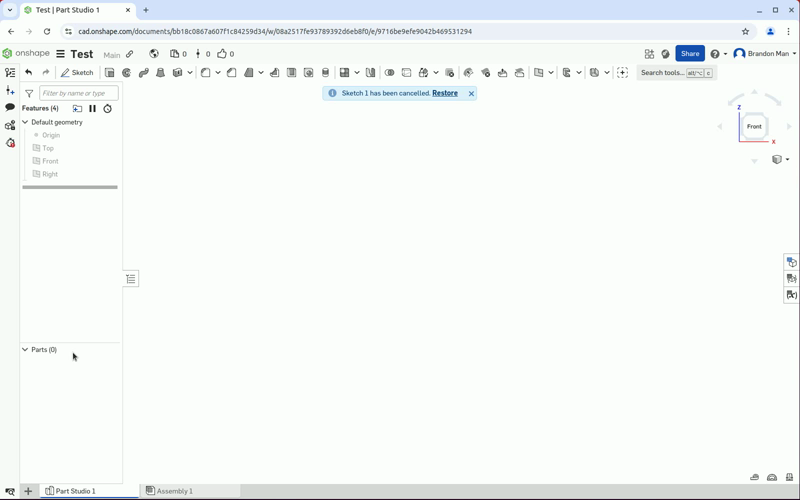
key_down(shift)
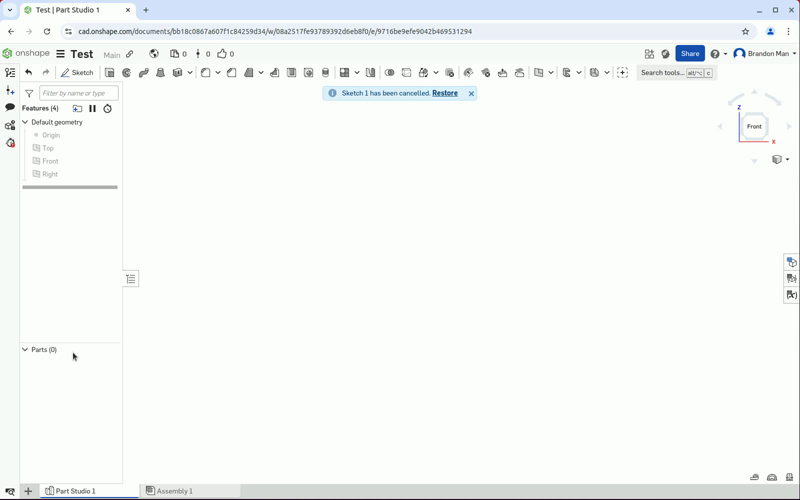
key(left)
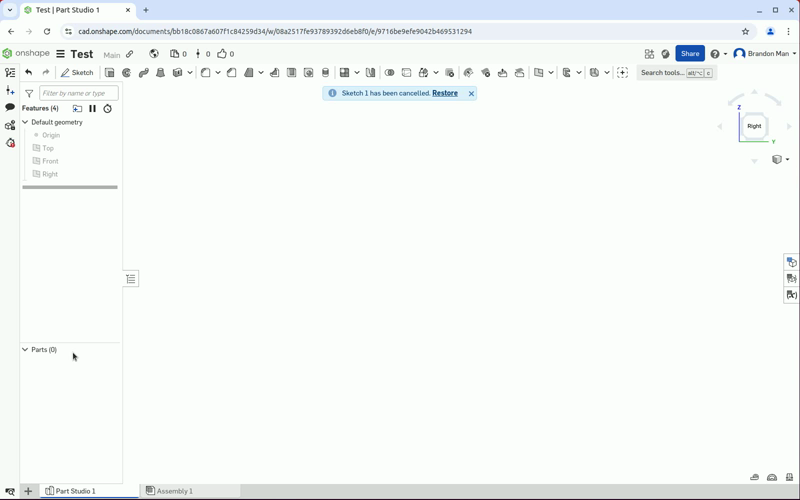
key_up(shift)
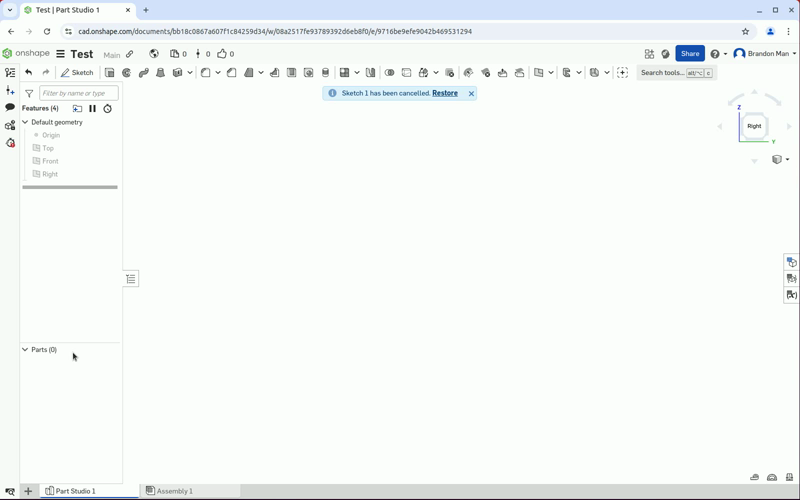
mouse_move(73, 352)
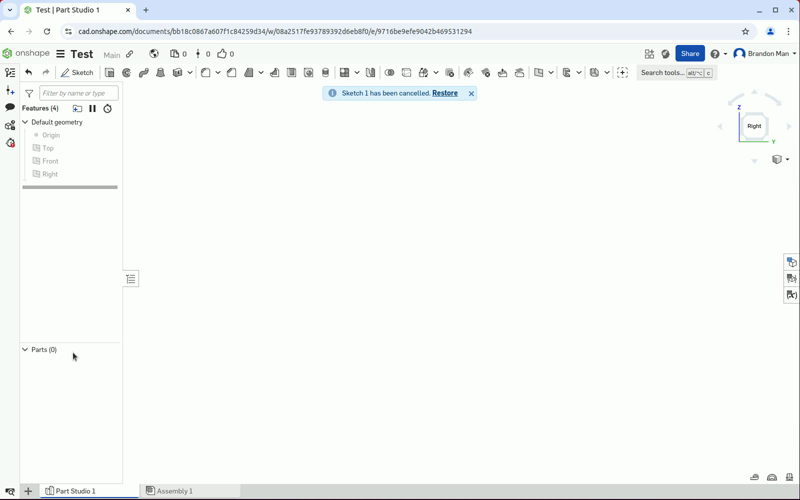
key(shift+y)
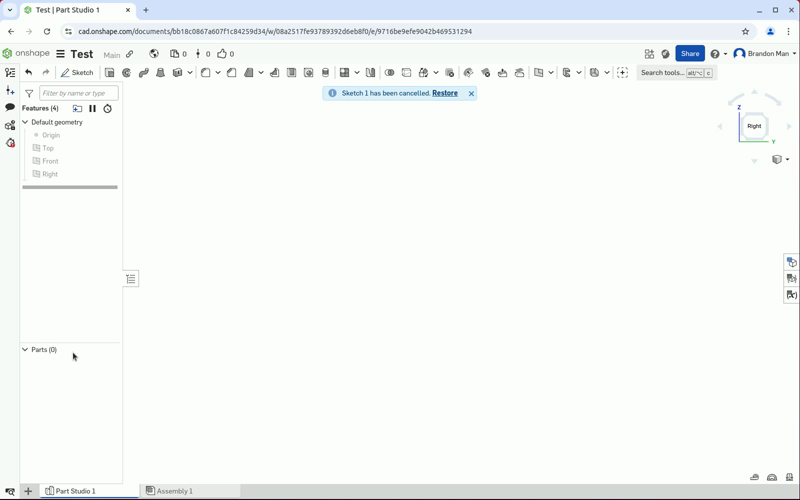
key(shift+s)
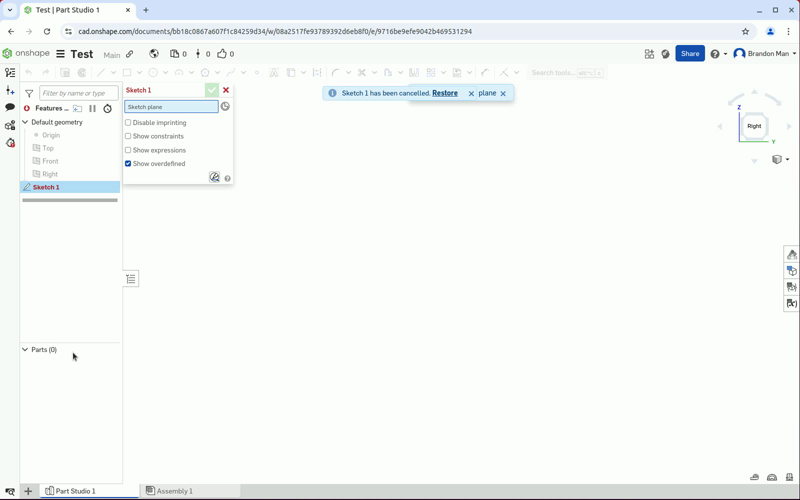
mouse_move(73, 176)
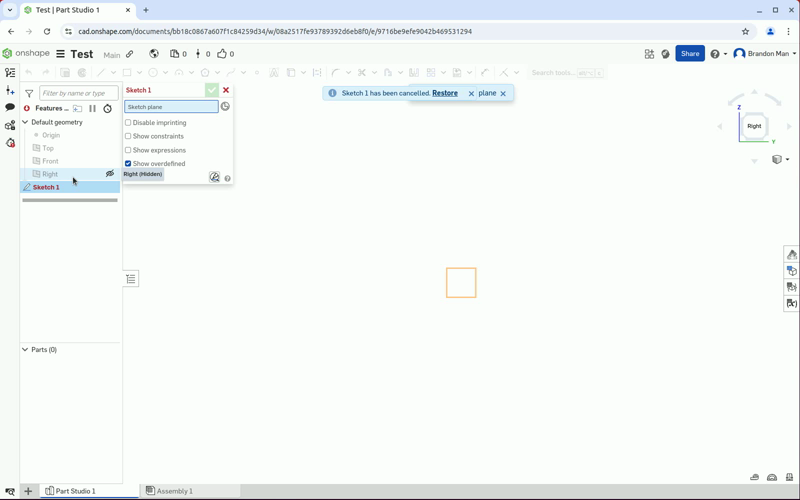
click(73, 176)
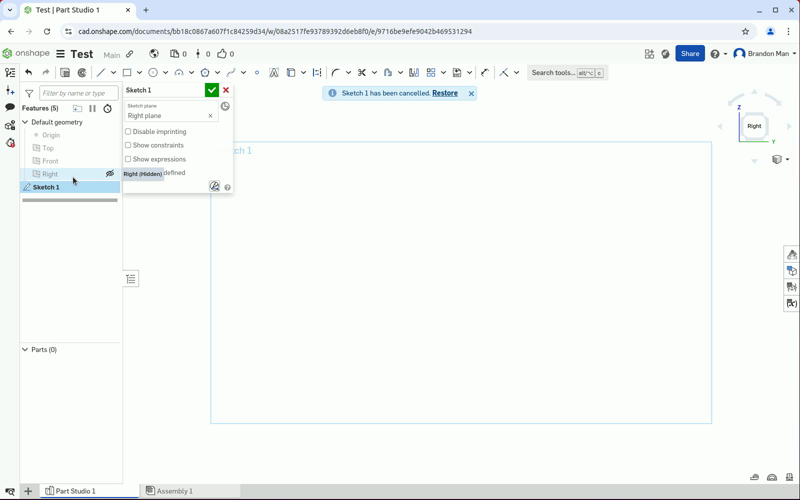
mouse_move(73, 352)
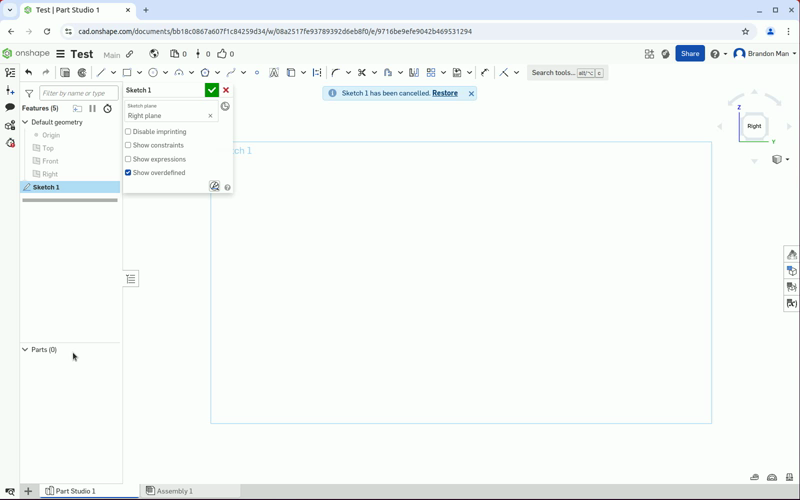
key(y)
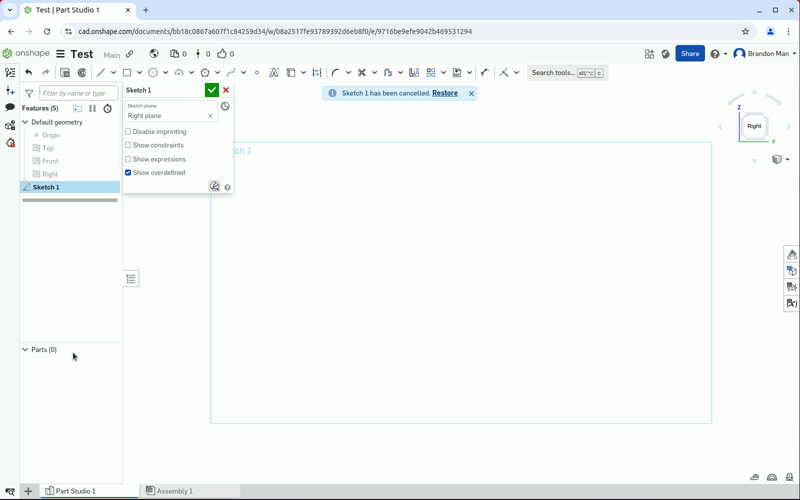
key(l)
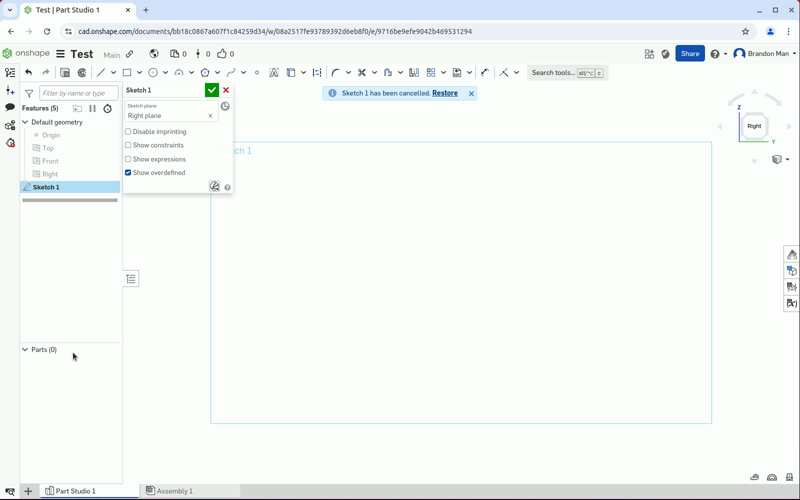
key_down(shift)
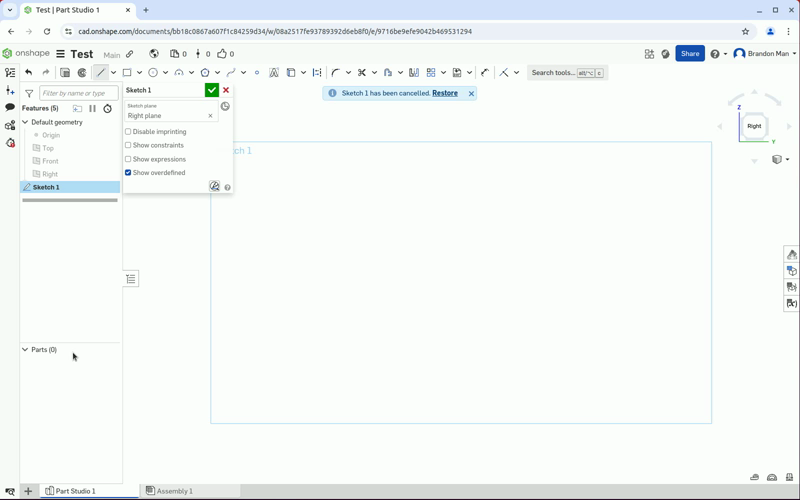
mouse_move(460, 264)
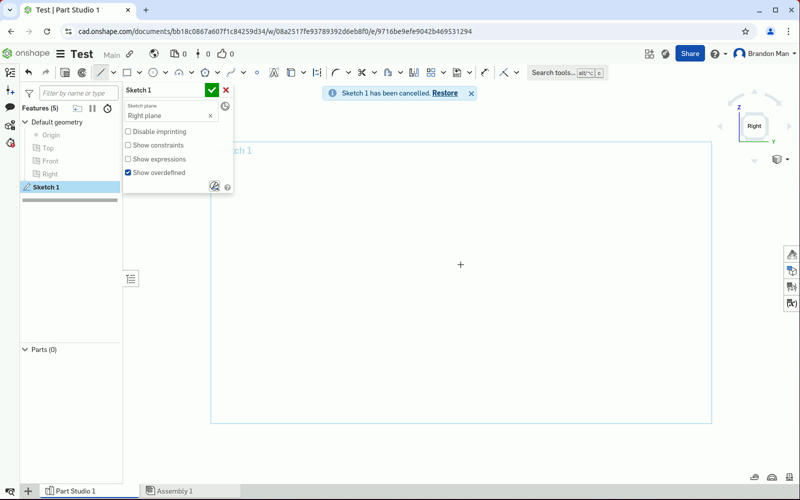
click(460, 264)
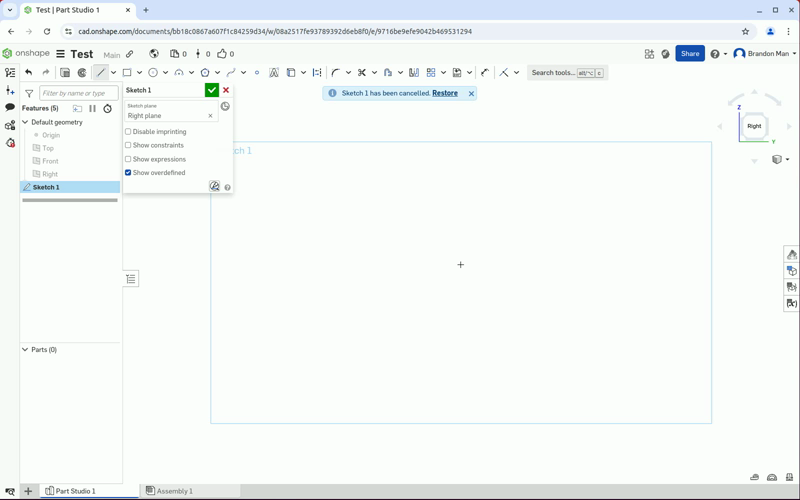
key_up(shift)
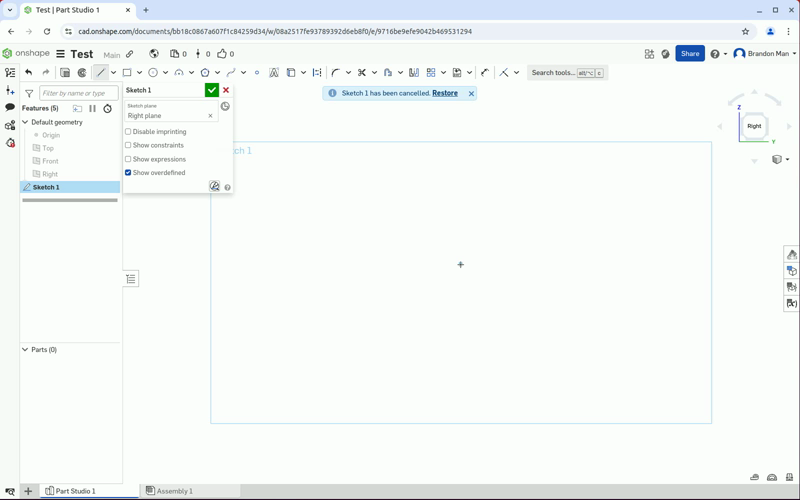
key_down(shift)
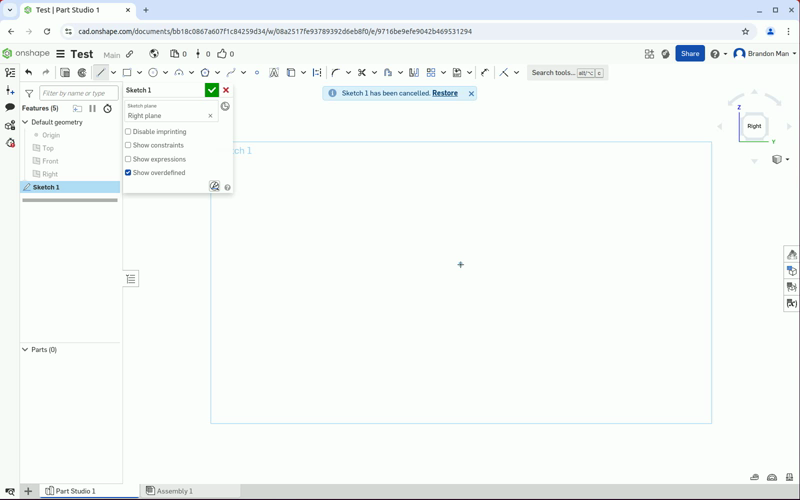
mouse_move(490, 264)
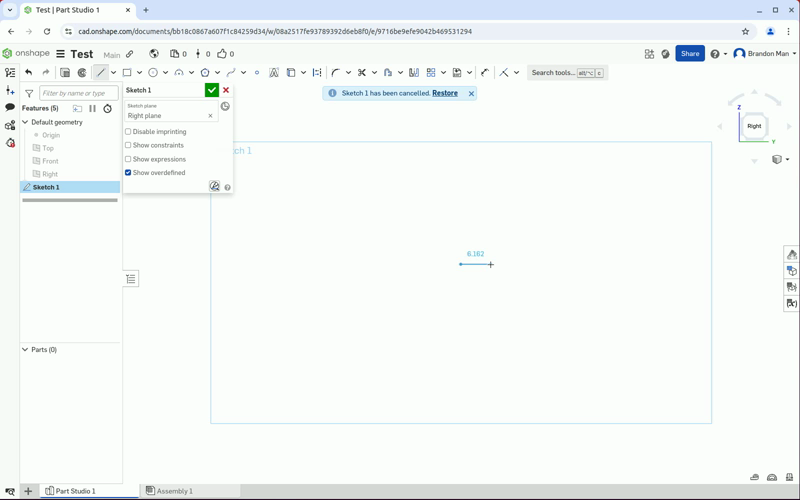
mouse_move(467, 283)
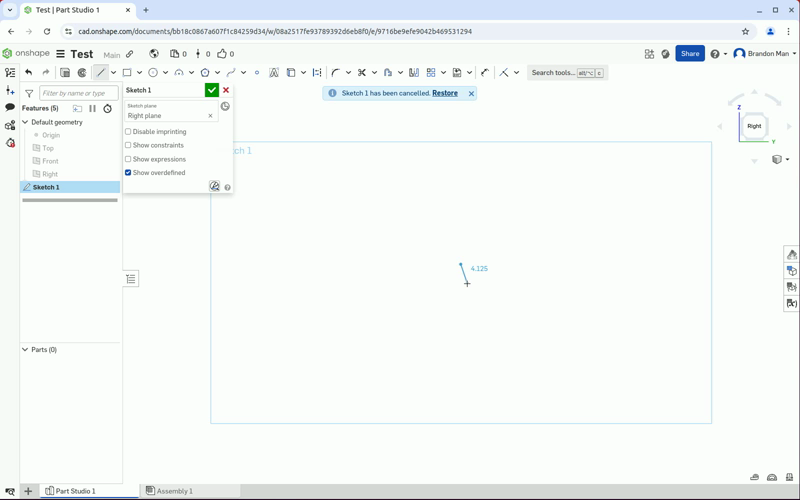
click(467, 283)
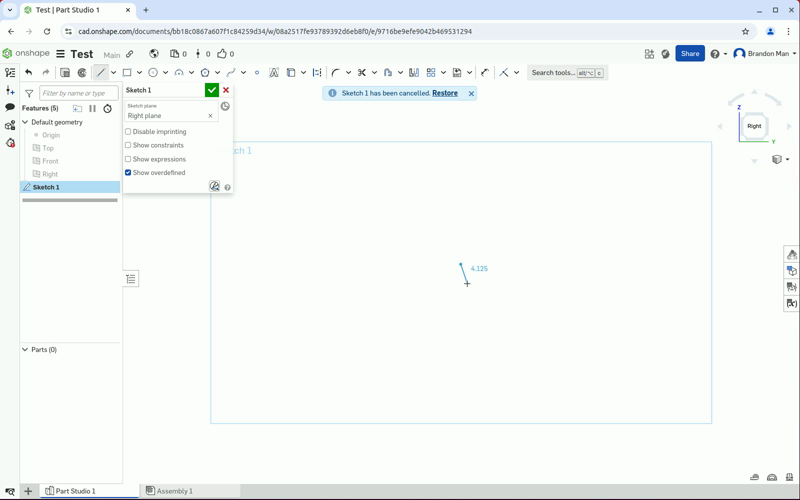
key_up(shift)
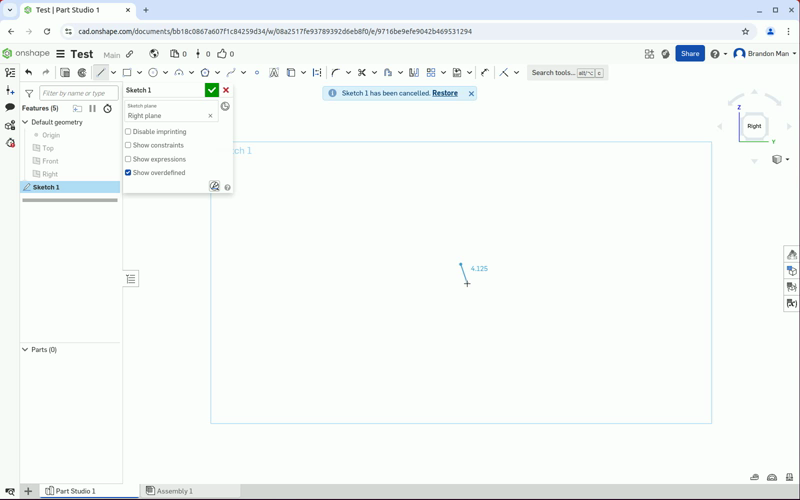
key_down(shift)
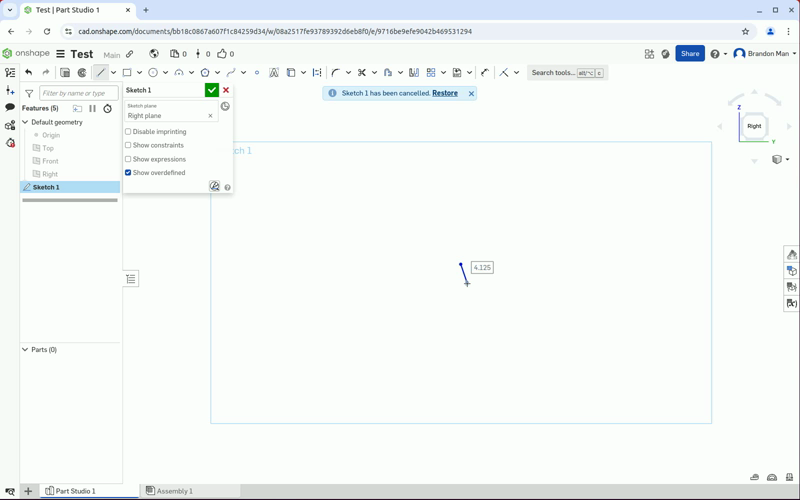
mouse_move(497, 283)
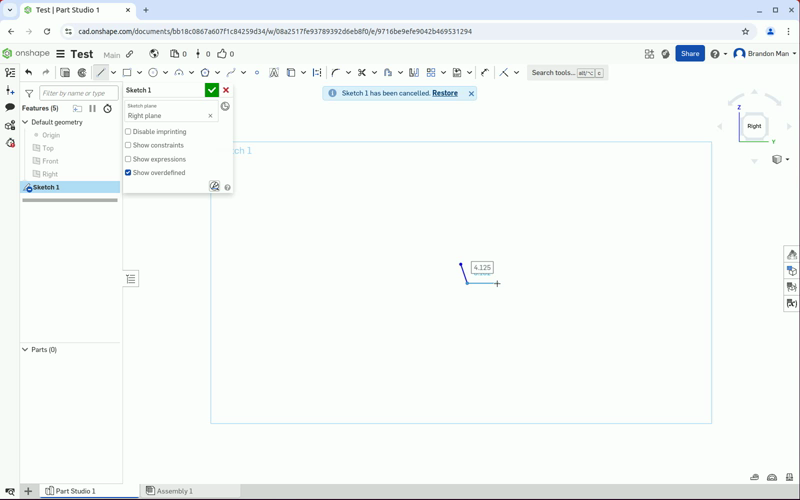
mouse_move(483, 283)
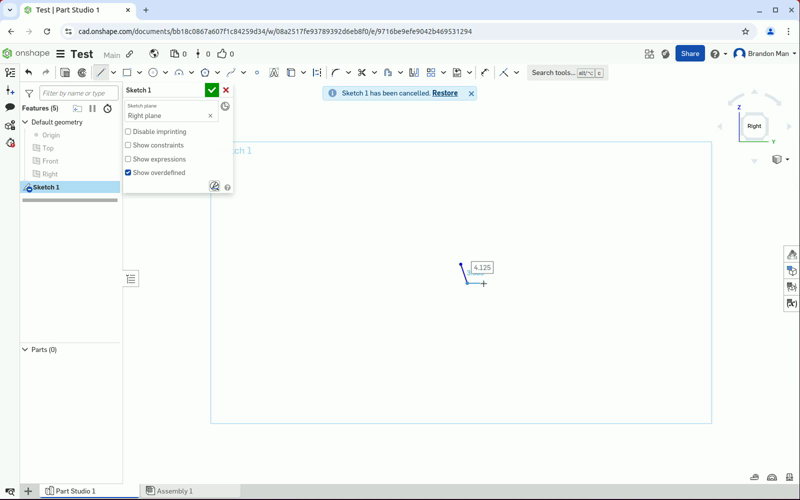
click(483, 283)
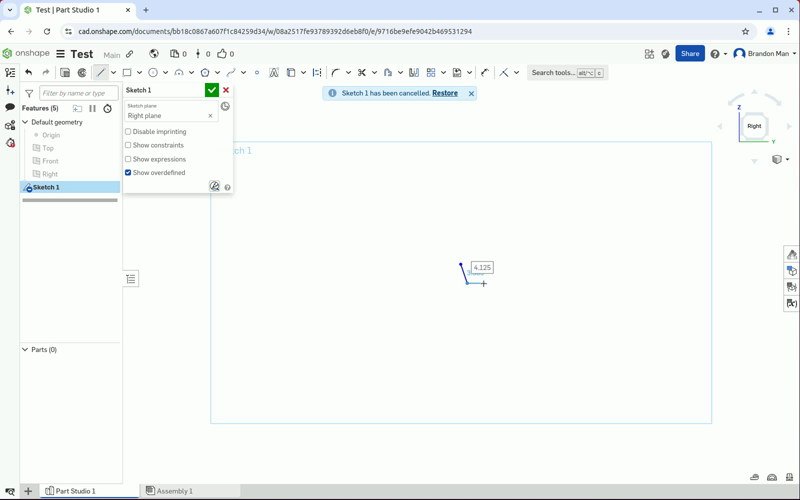
key_up(shift)
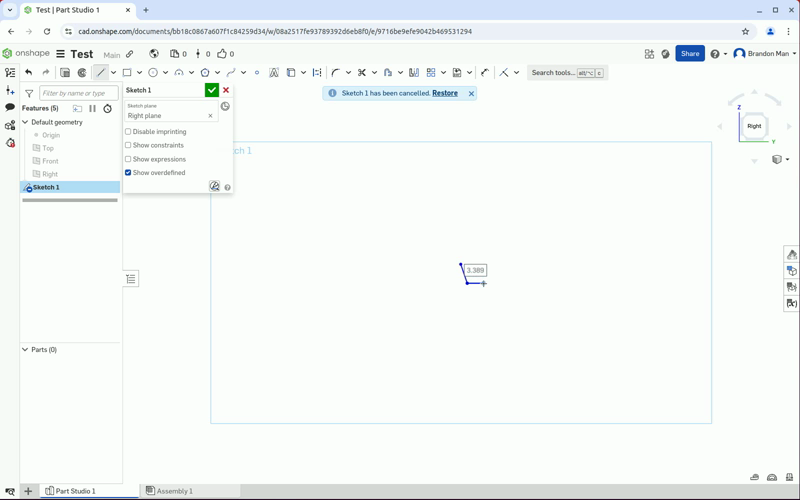
key_down(shift)
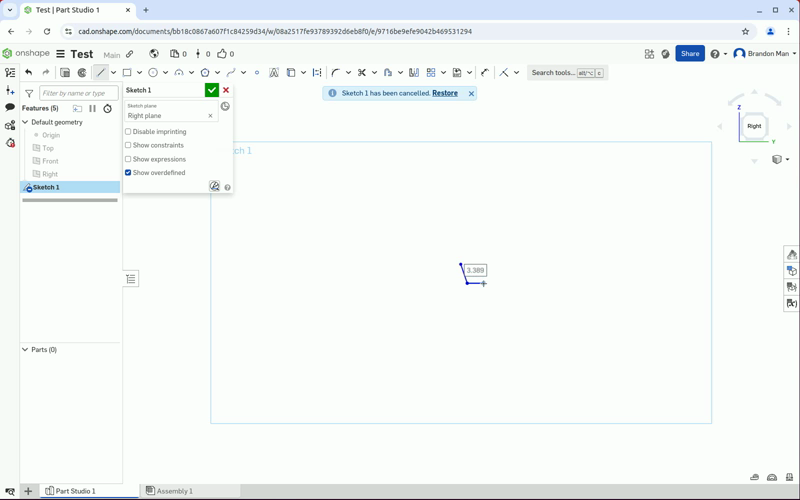
mouse_move(513, 283)
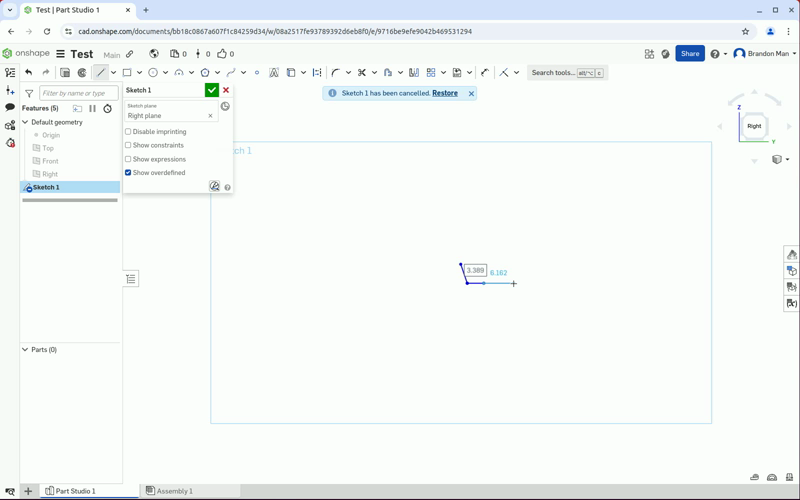
mouse_move(494, 251)
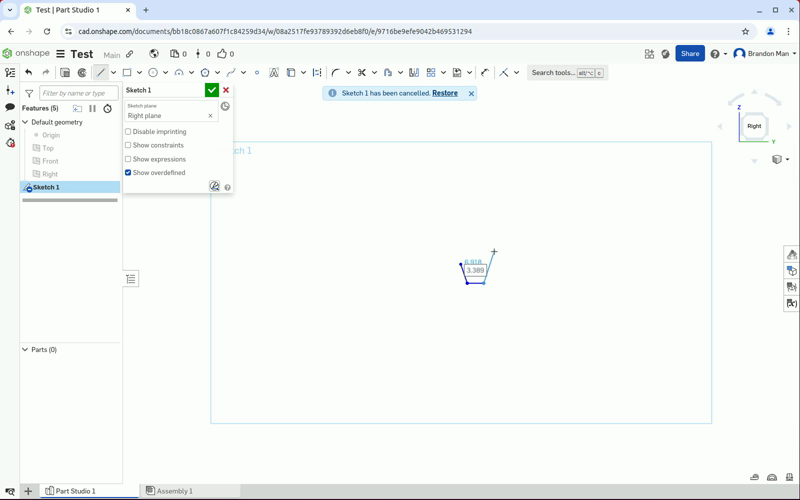
click(494, 251)
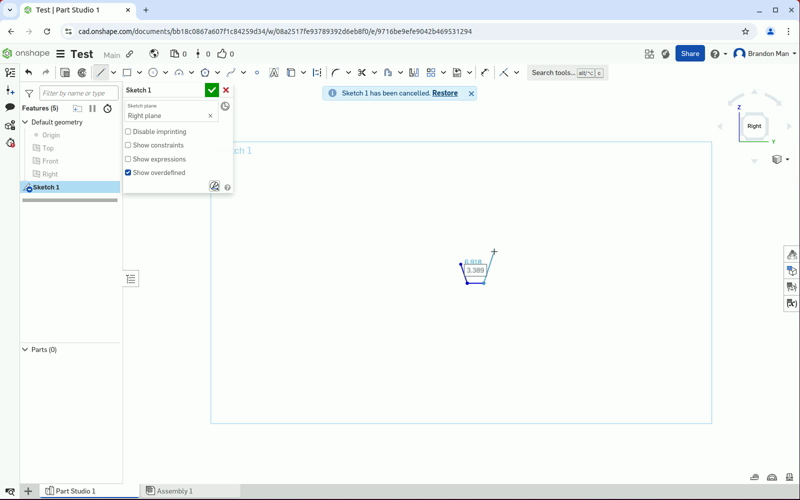
key_up(shift)
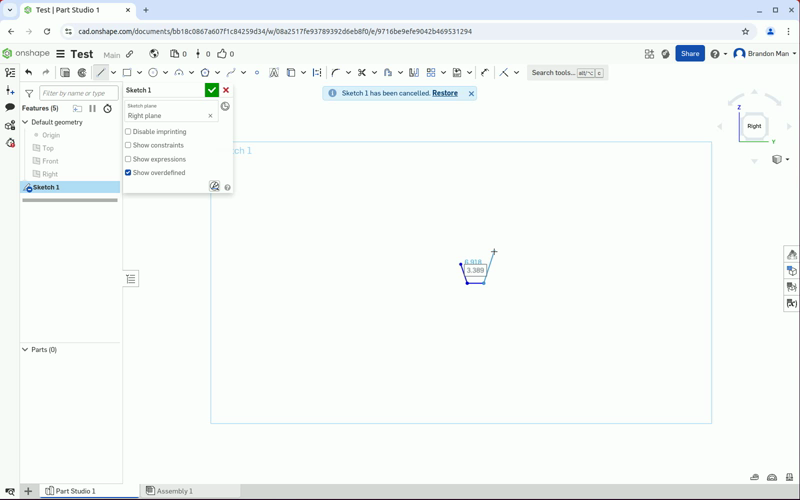
key_down(shift)
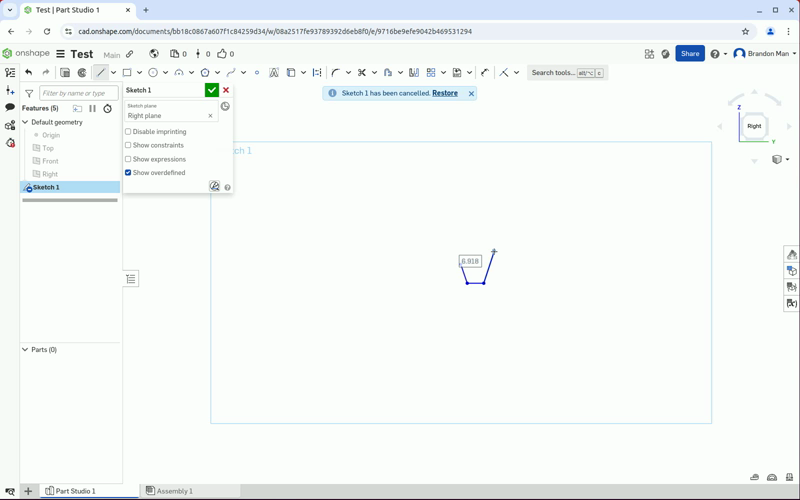
mouse_move(524, 251)
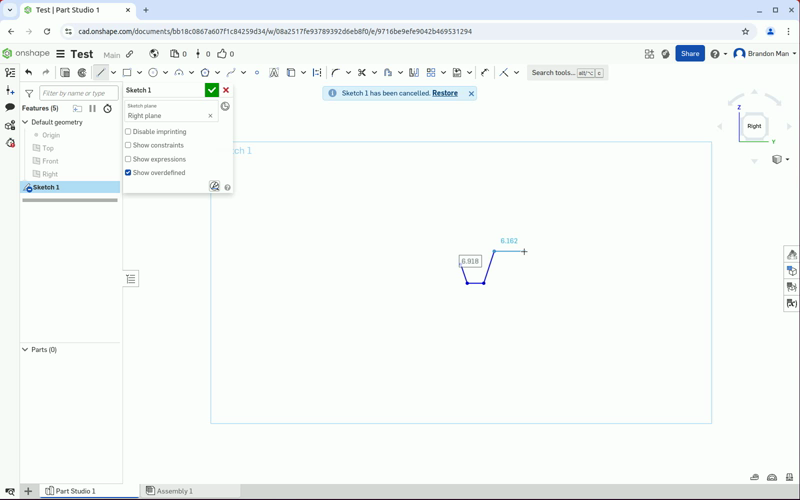
mouse_move(460, 251)
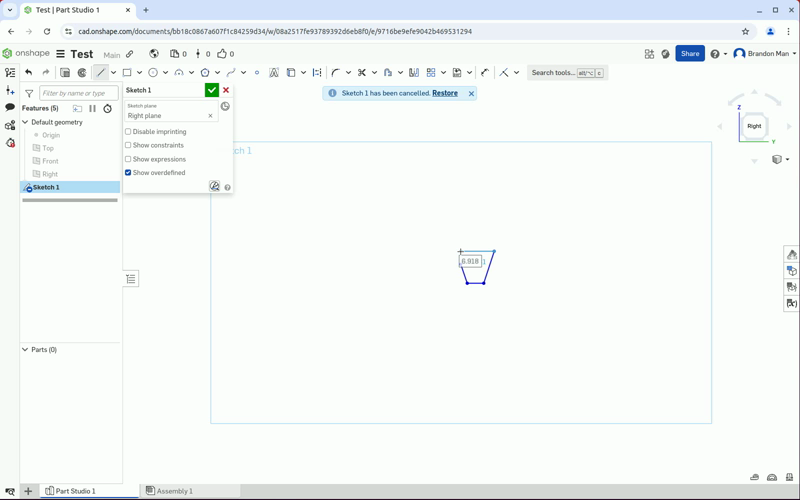
click(460, 251)
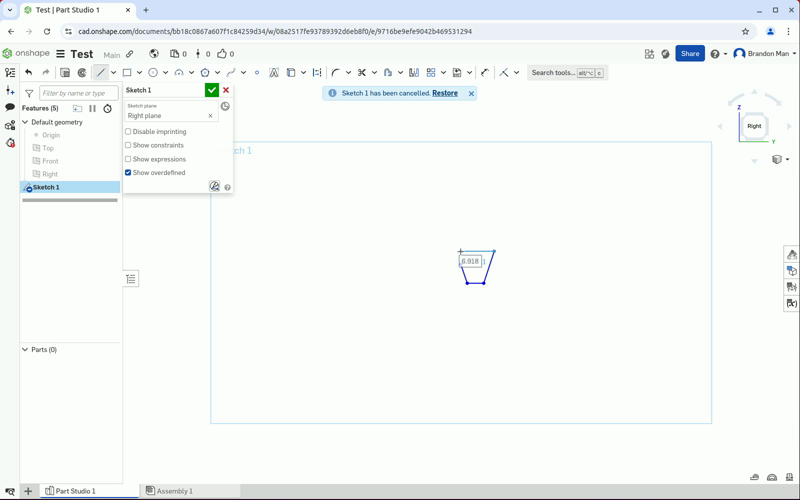
key_up(shift)
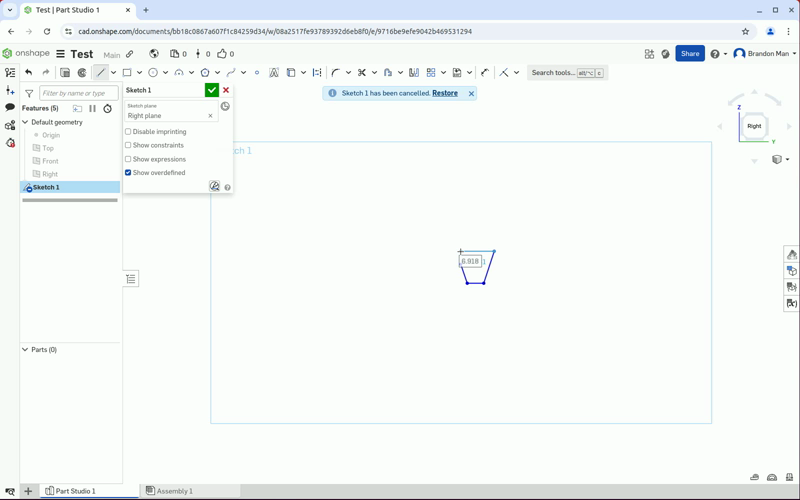
mouse_move(490, 251)
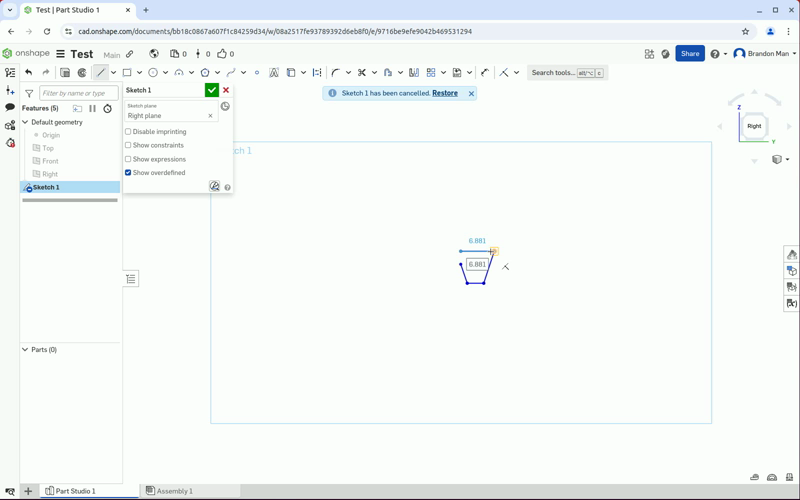
key_down(shift)
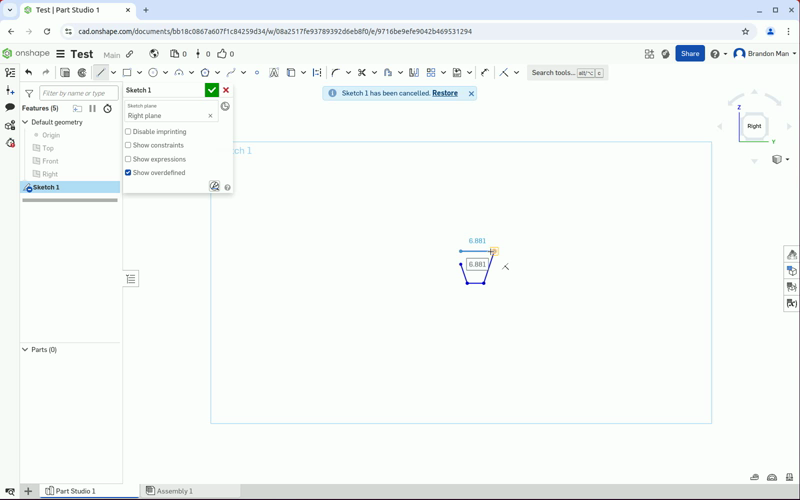
mouse_move(460, 264)
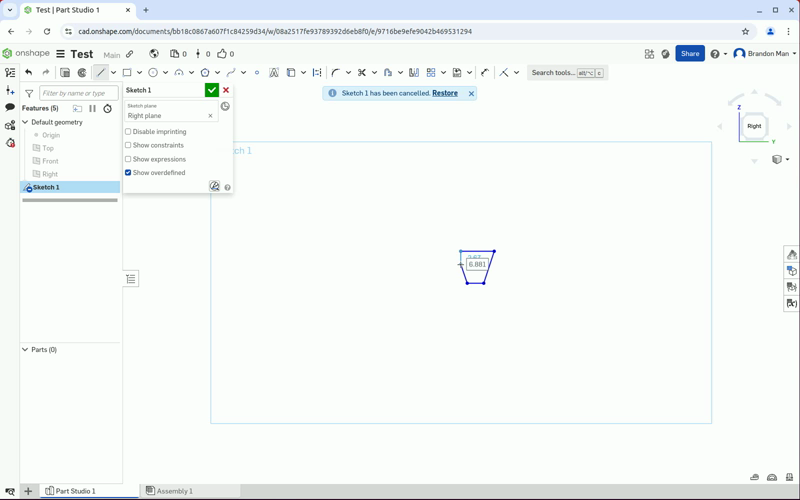
key_up(shift)
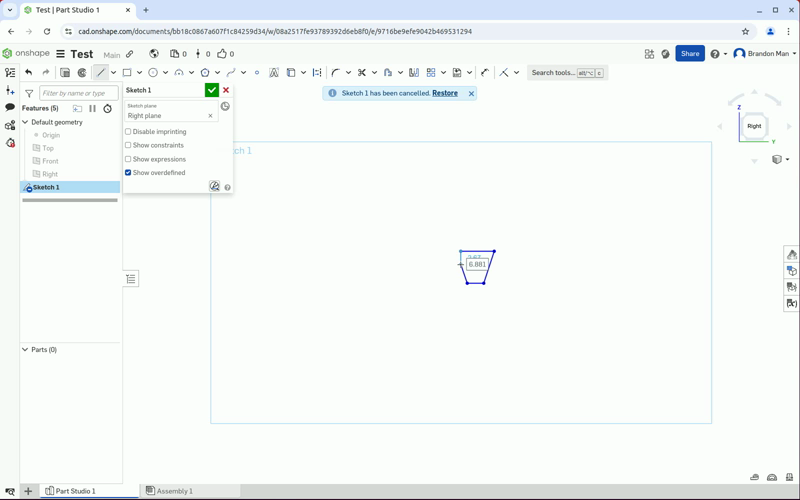
click(460, 264)
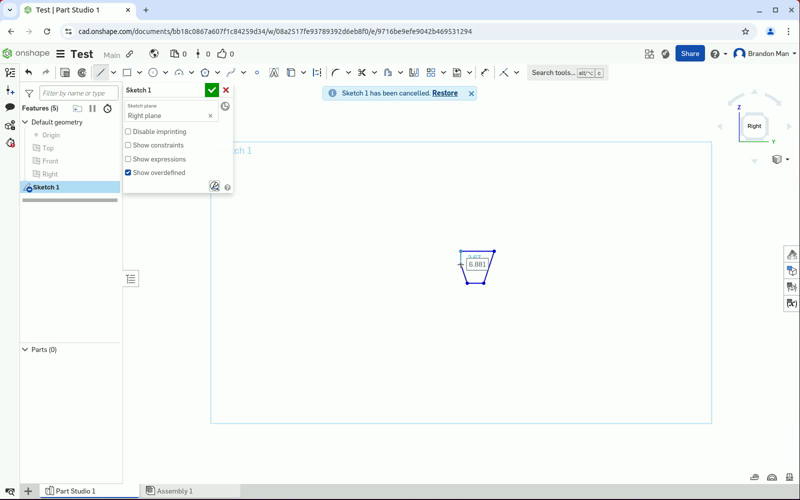
key(esc)
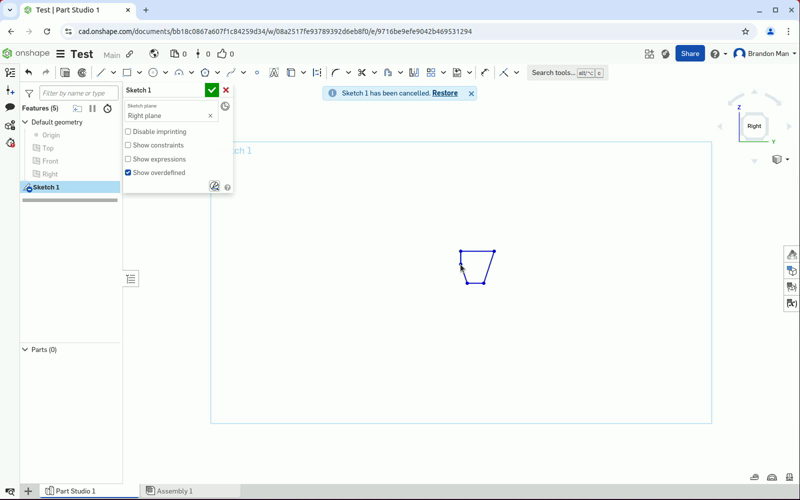
mouse_move(488, 264)
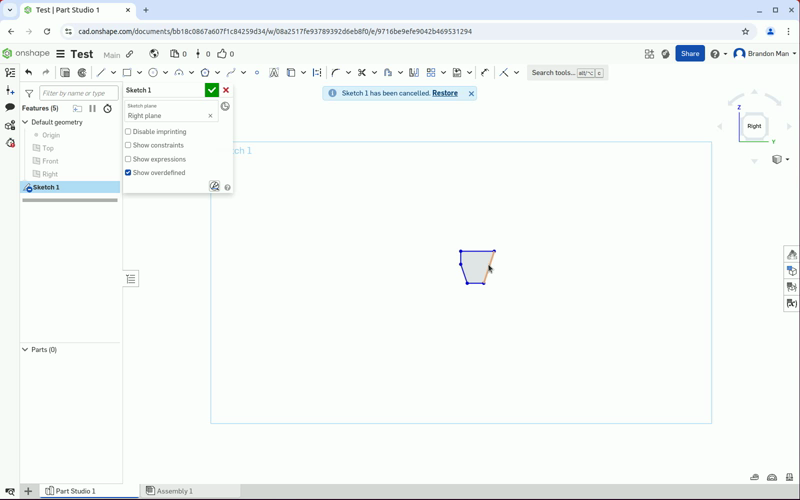
scroll(6)
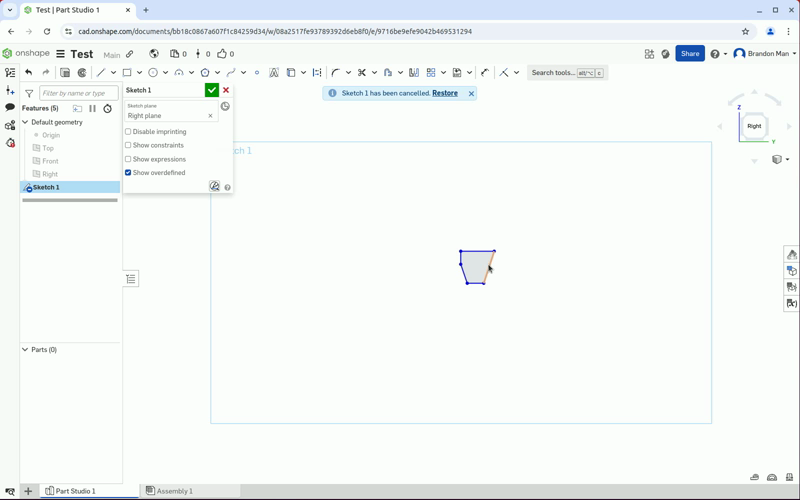
scroll(6)
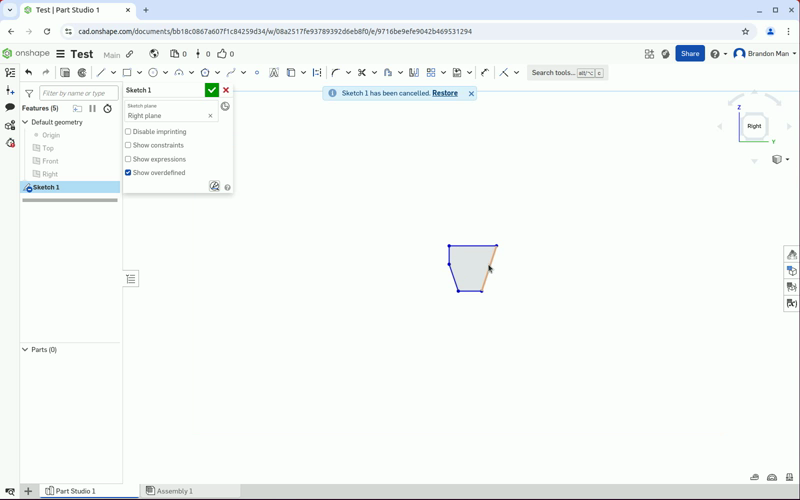
scroll(6)
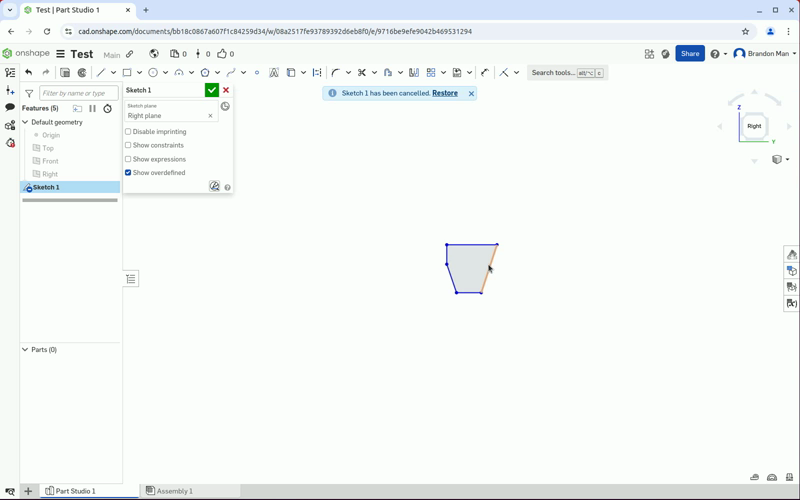
scroll(6)
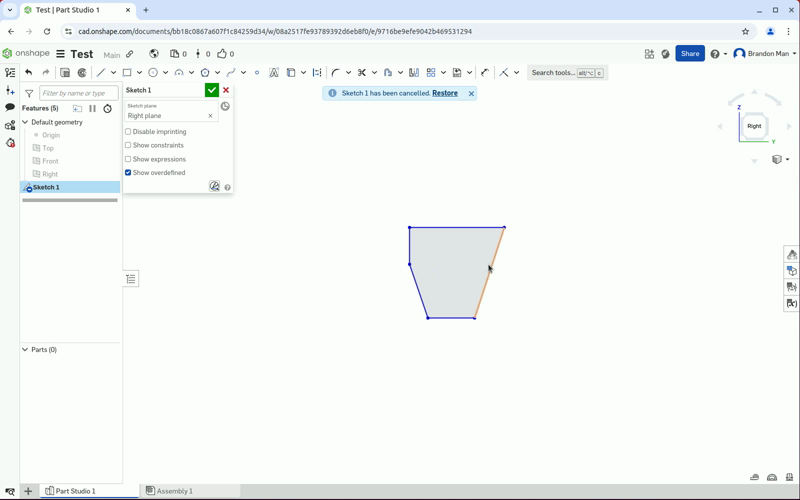
scroll(6)
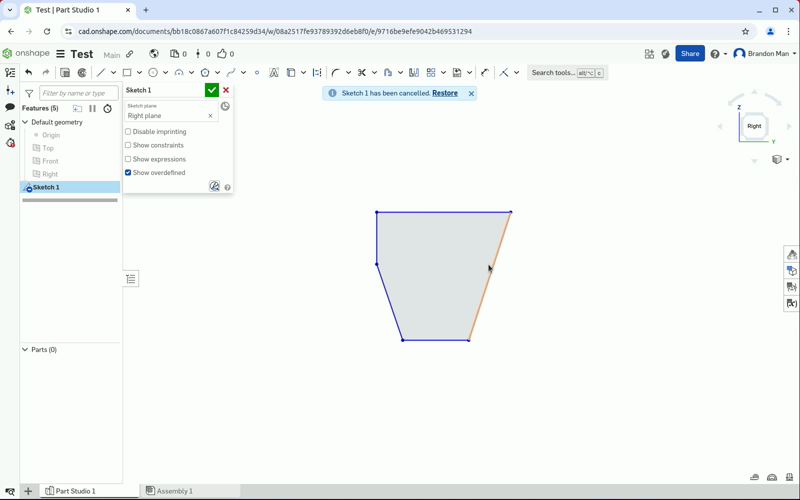
scroll(6)
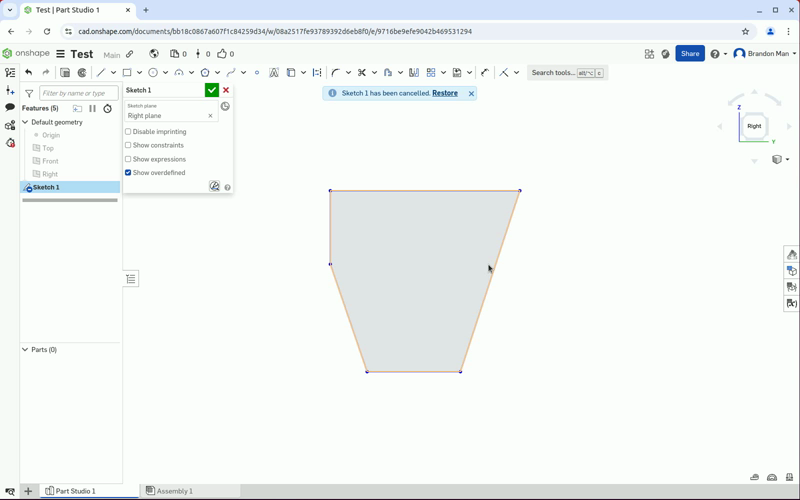
scroll(6)
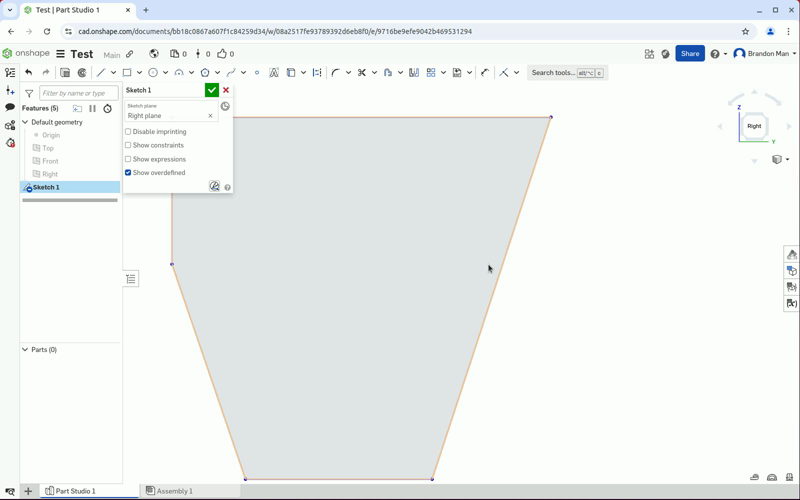
click(488, 264)
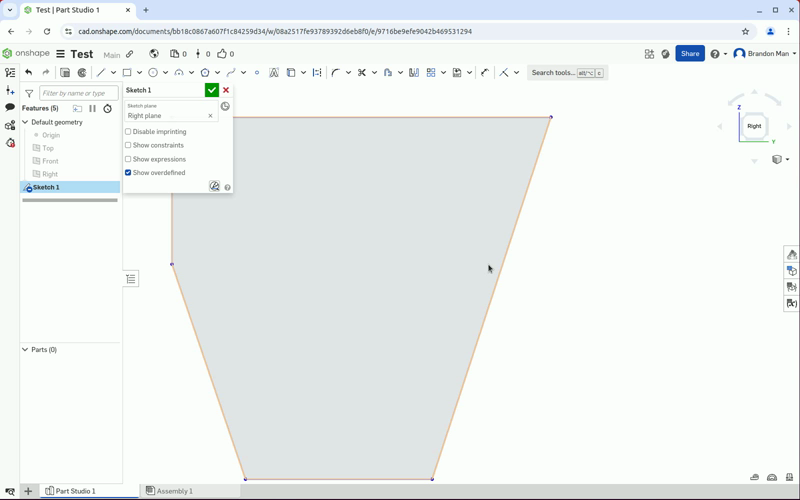
scroll(-6)
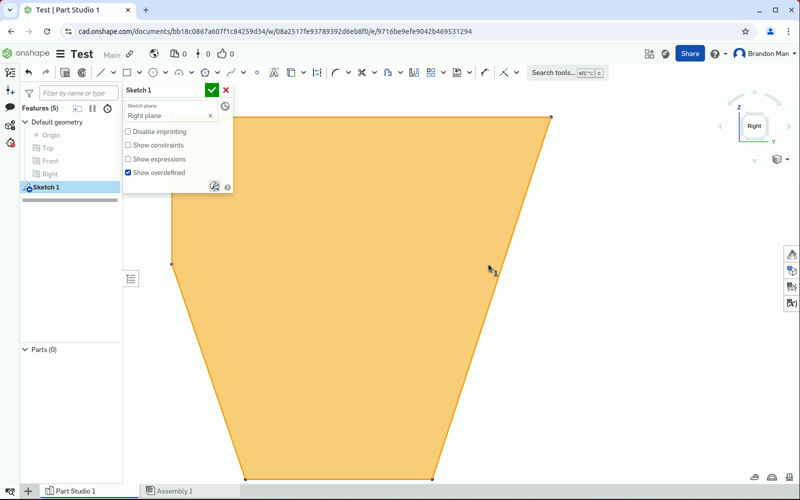
scroll(-6)
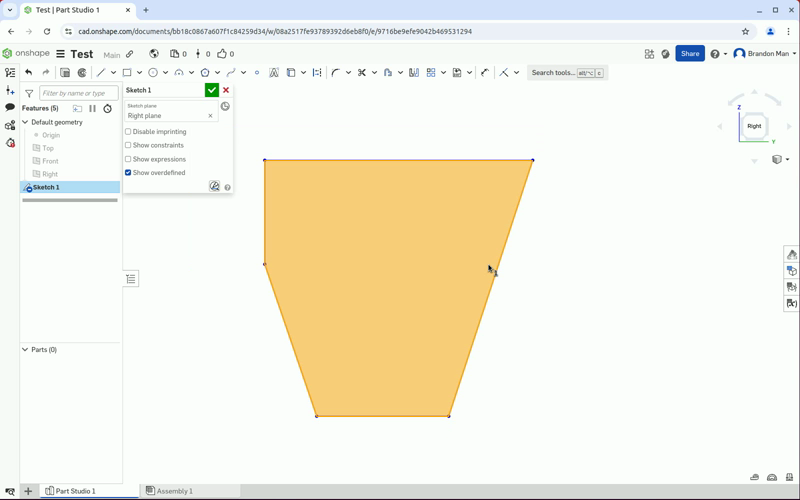
scroll(-6)
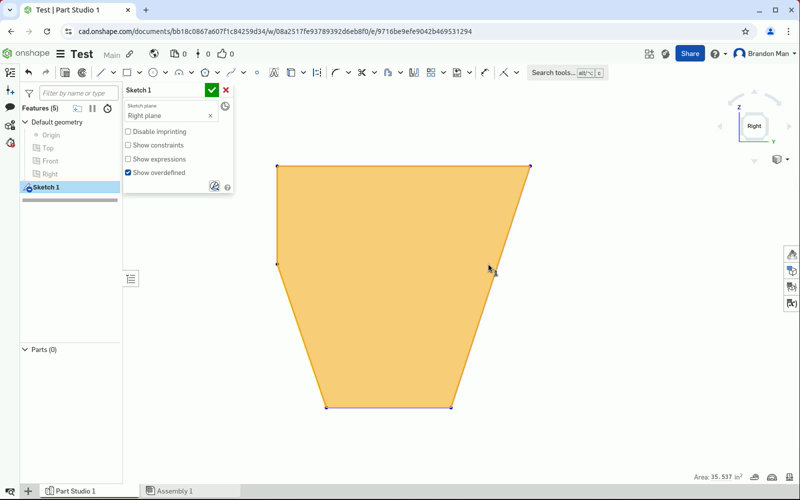
scroll(-6)
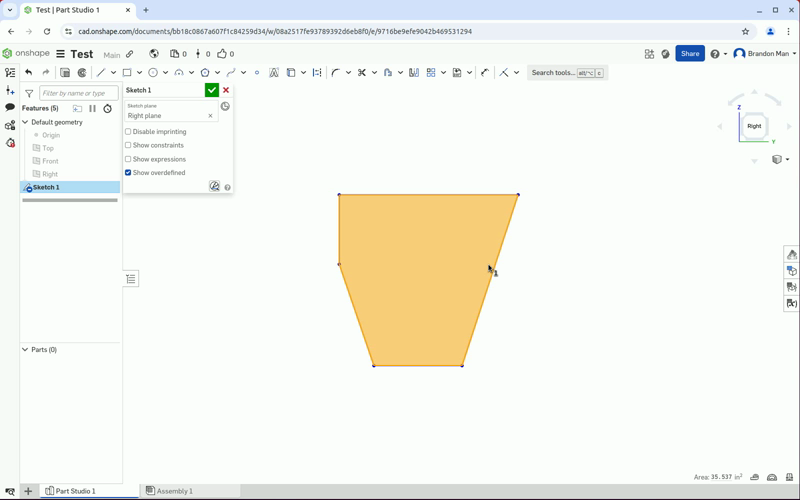
scroll(-6)
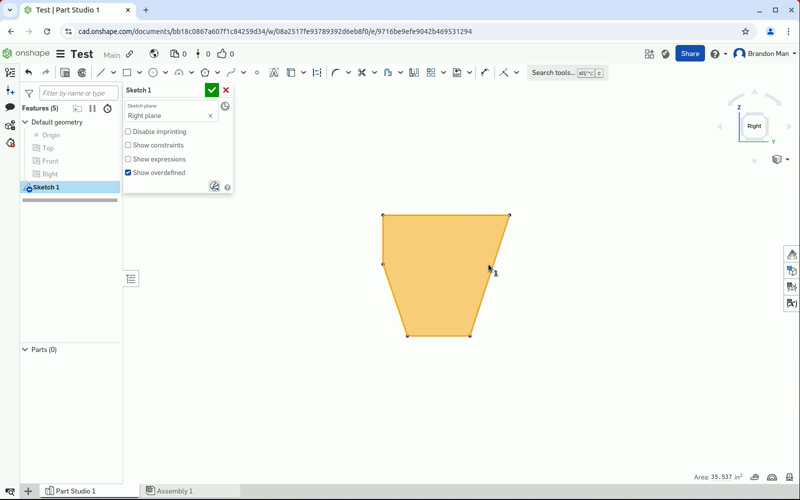
scroll(-6)
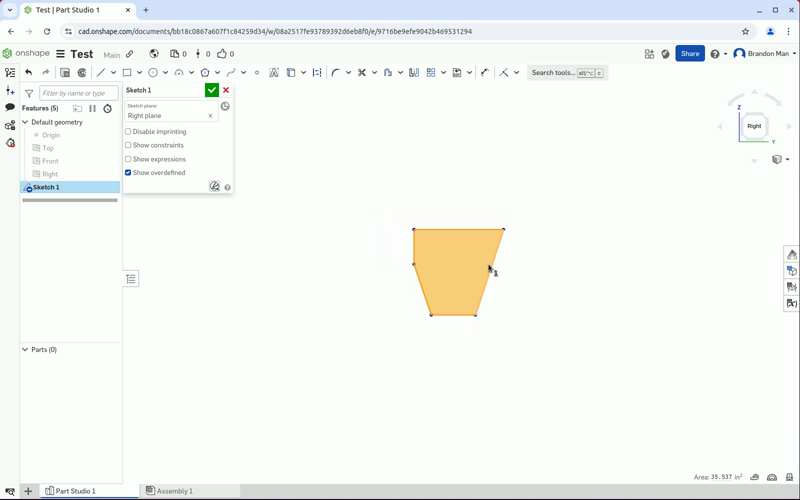
scroll(-6)
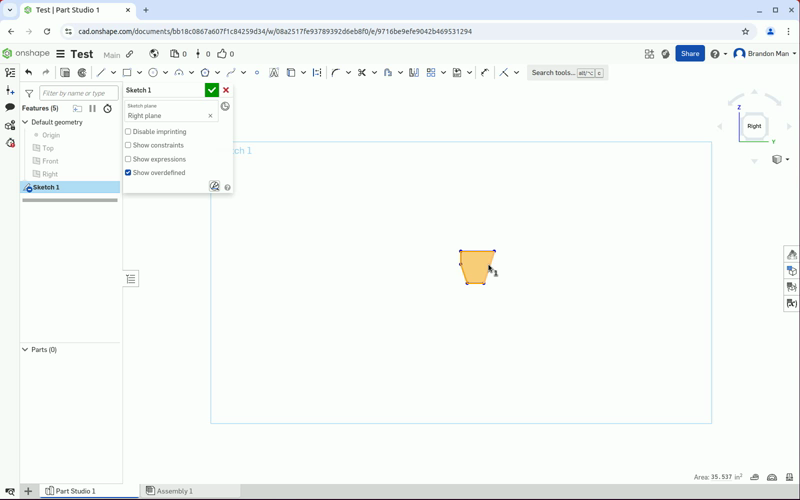
mouse_move(73, 352)
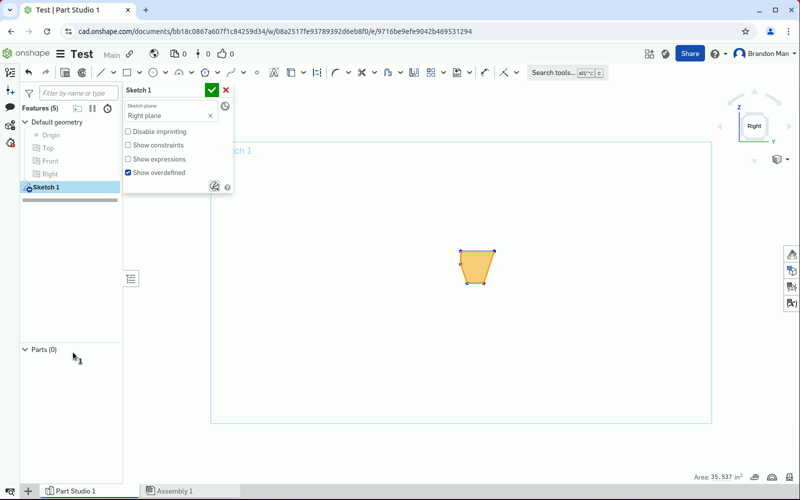
key(shift+y)
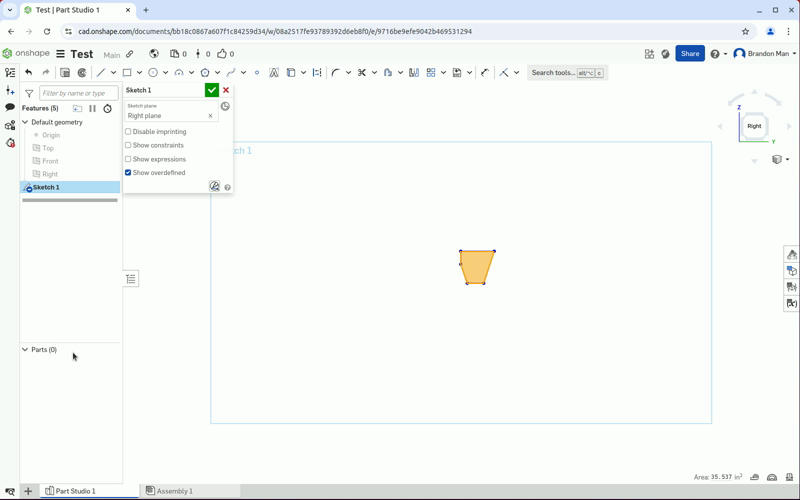
key(shift+e)
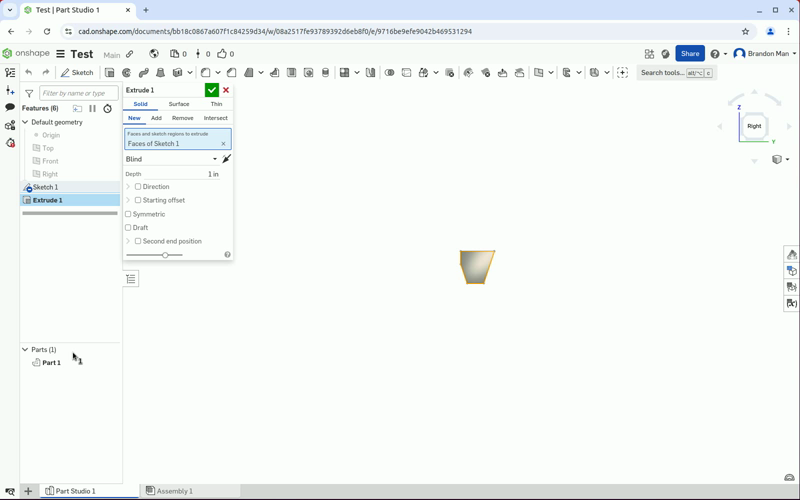
mouse_move(143, 106)
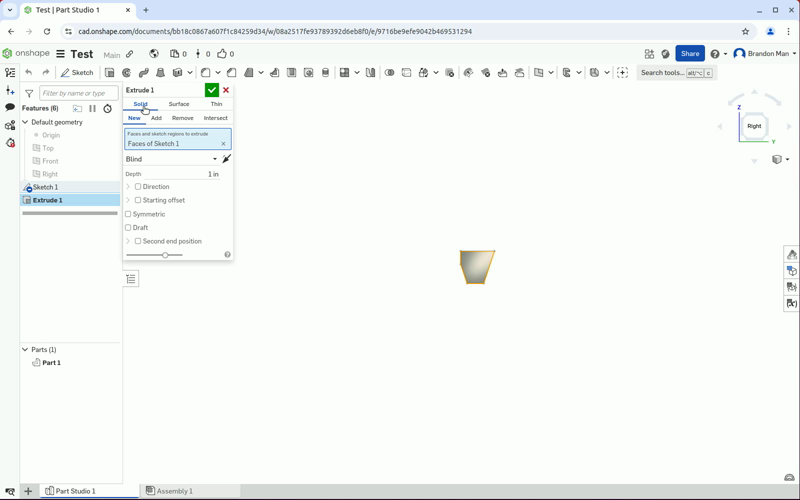
click(143, 106)
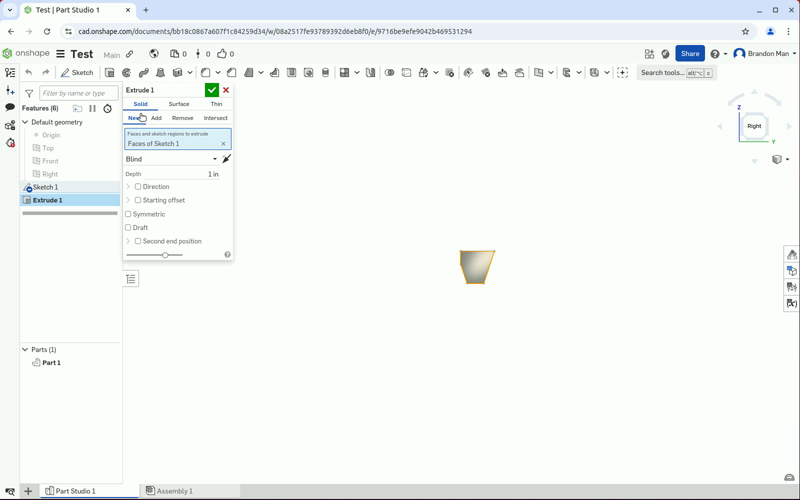
mouse_move(137, 120)
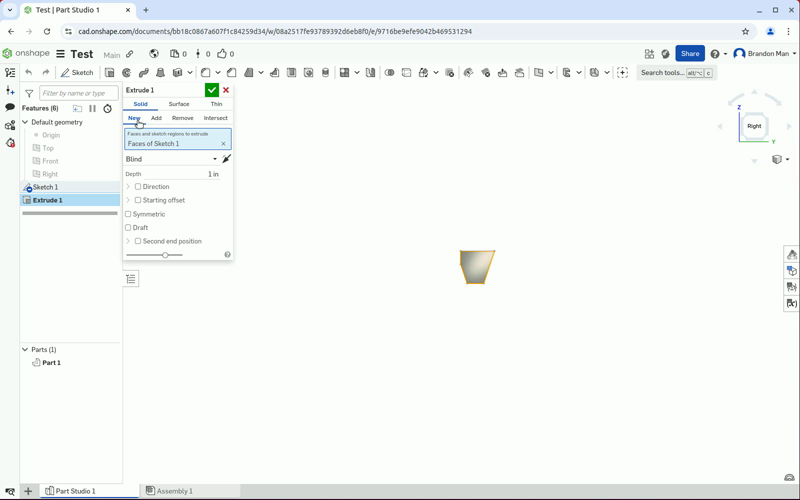
click(137, 120)
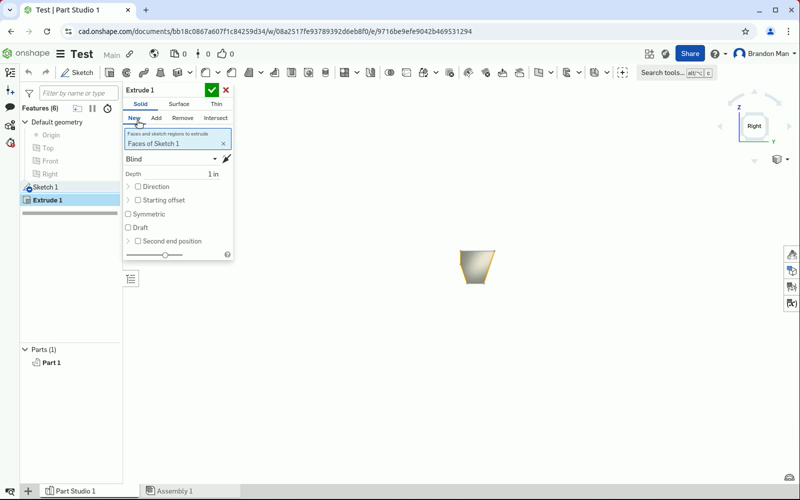
key(tab, 4)
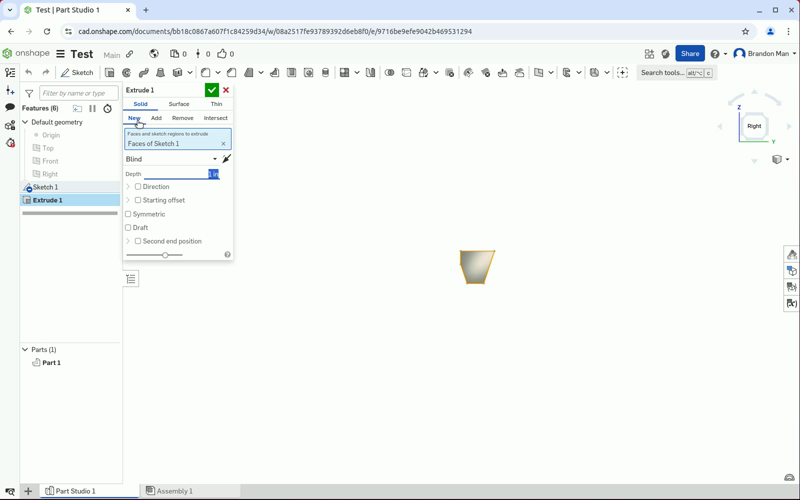
text(1.204)
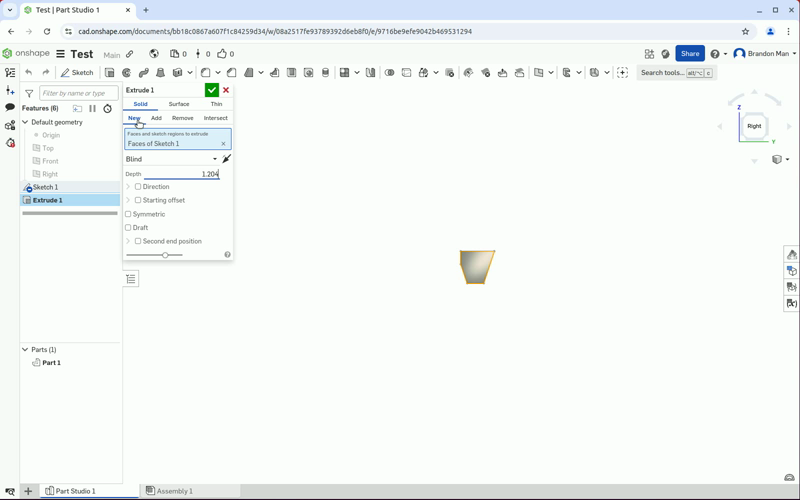
key(enter)
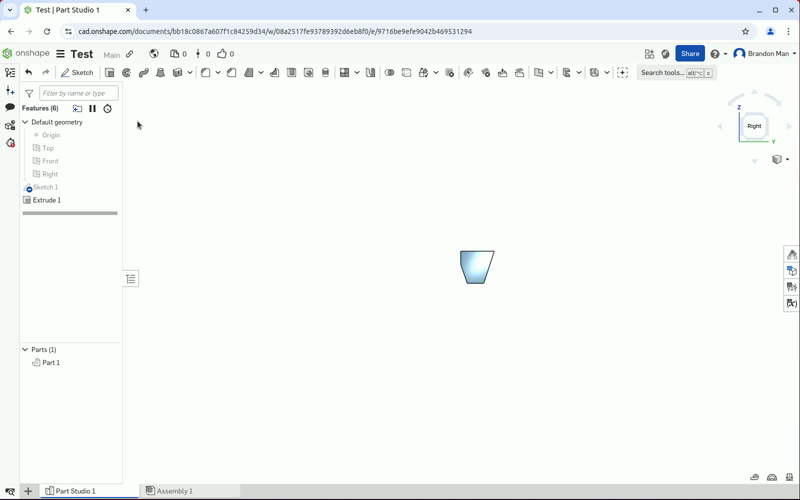
key(shift+h)
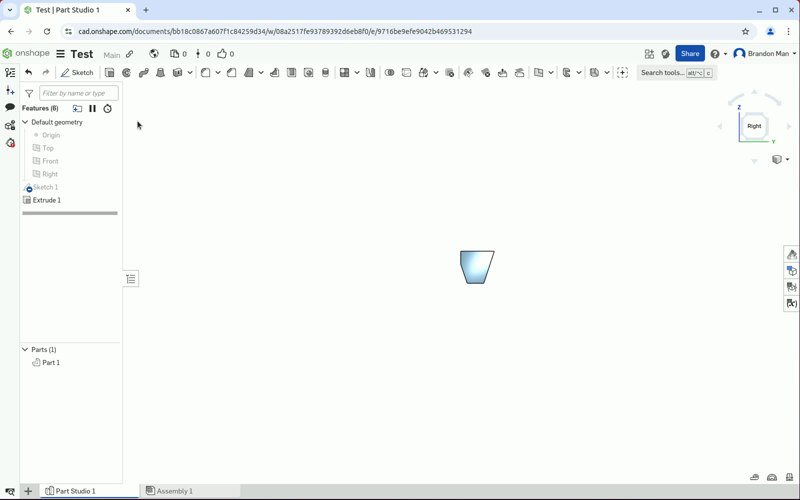
key(shift+h)
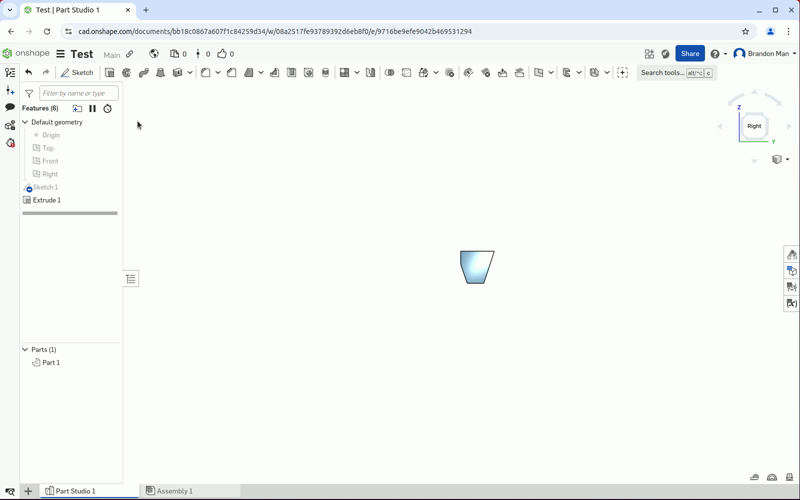
mouse_move(73, 189)
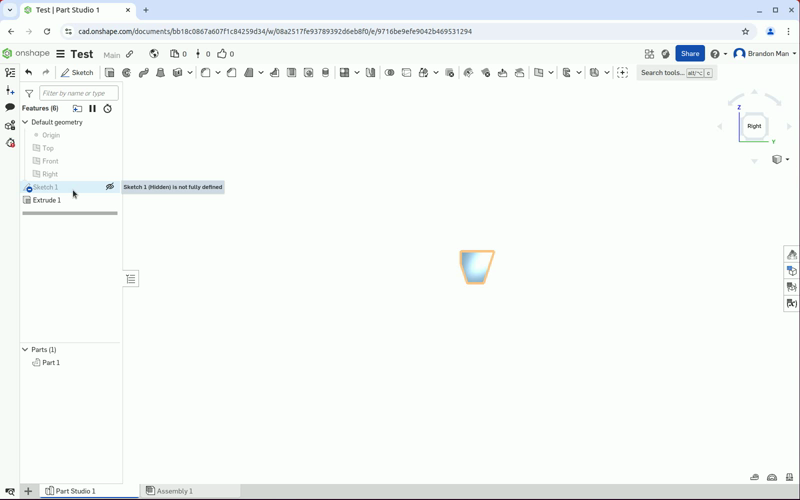
click(73, 189)
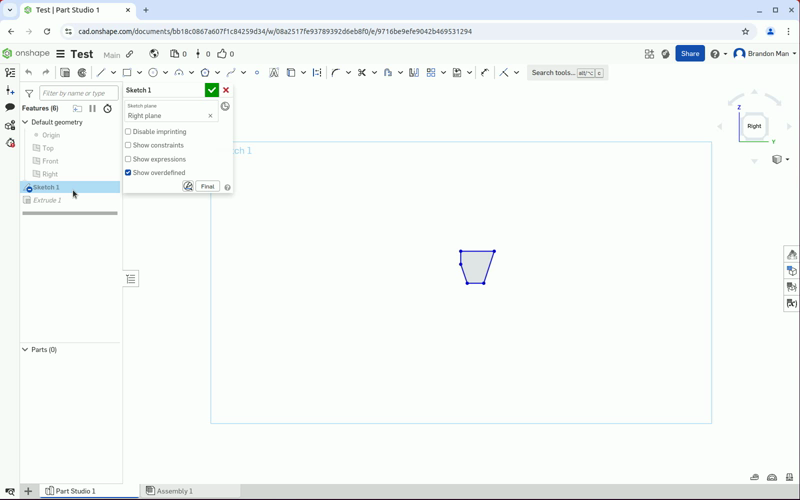
mouse_move(229, 92)
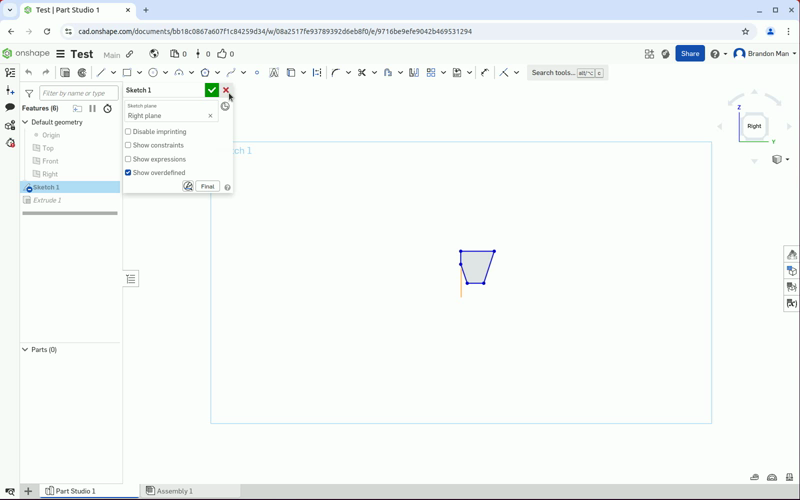
click(229, 92)
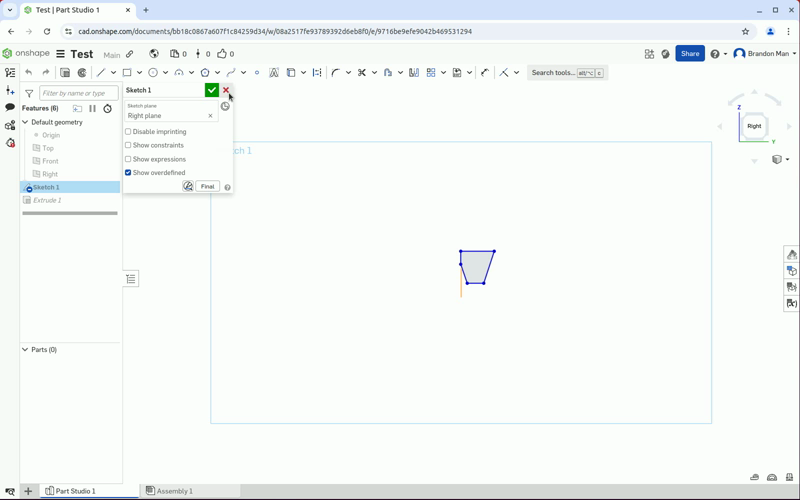
key(shift+s)
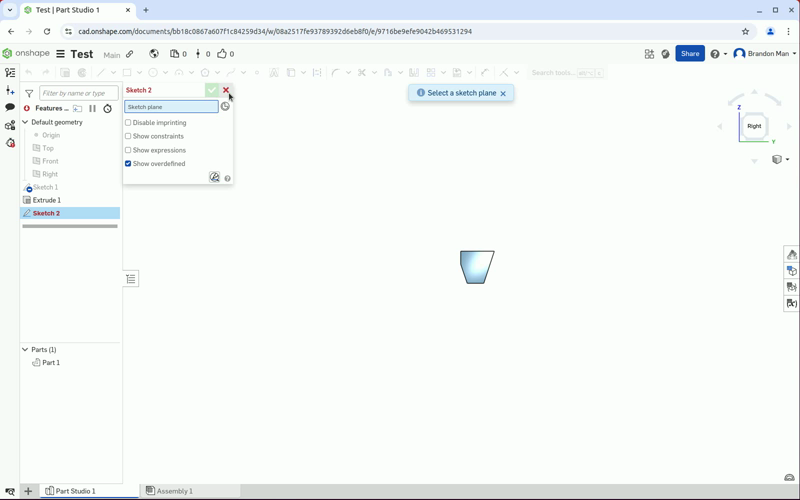
mouse_move(73, 176)
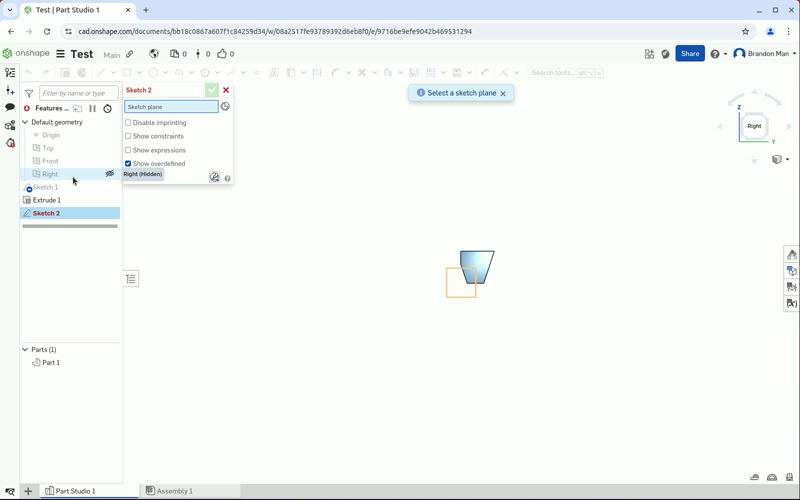
click(73, 176)
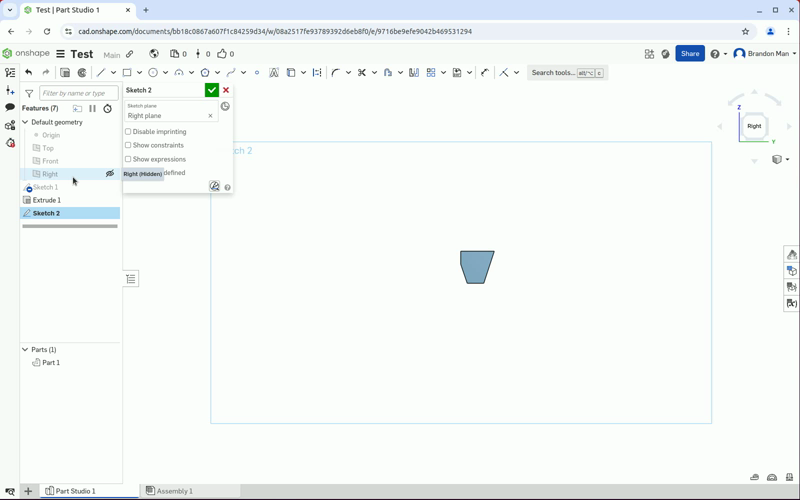
mouse_move(73, 352)
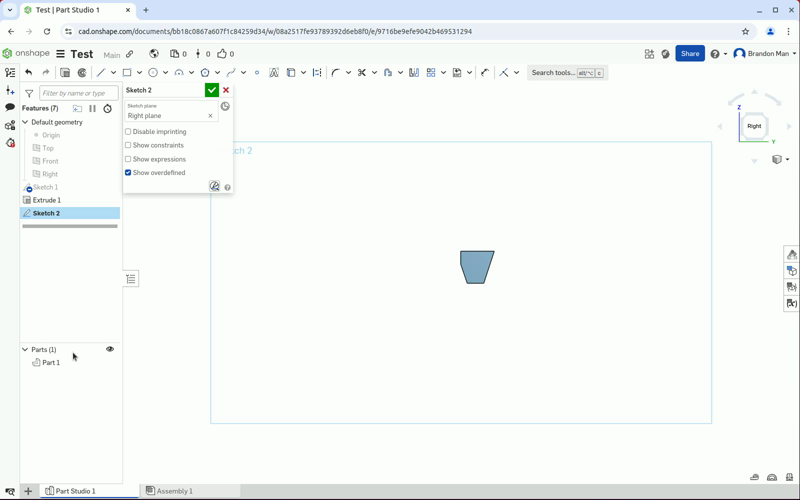
key(y)
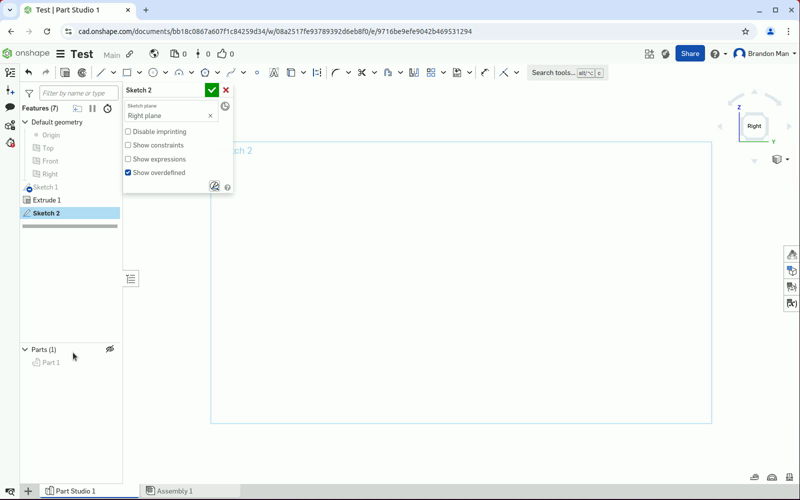
key(l)
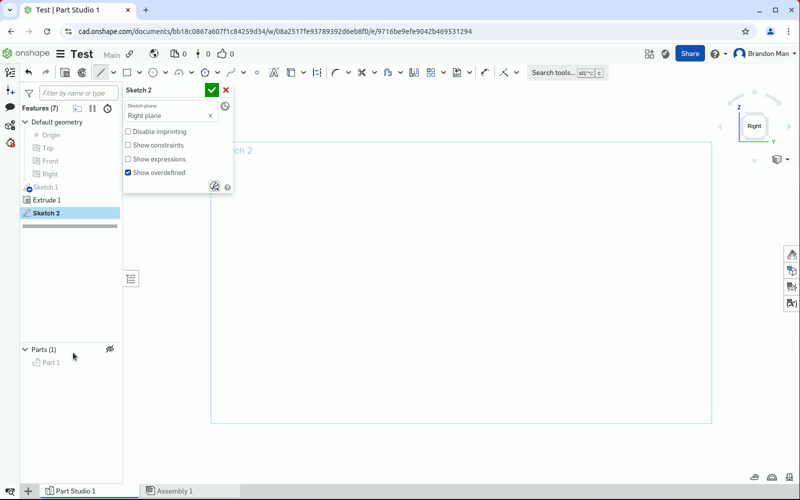
key_down(shift)
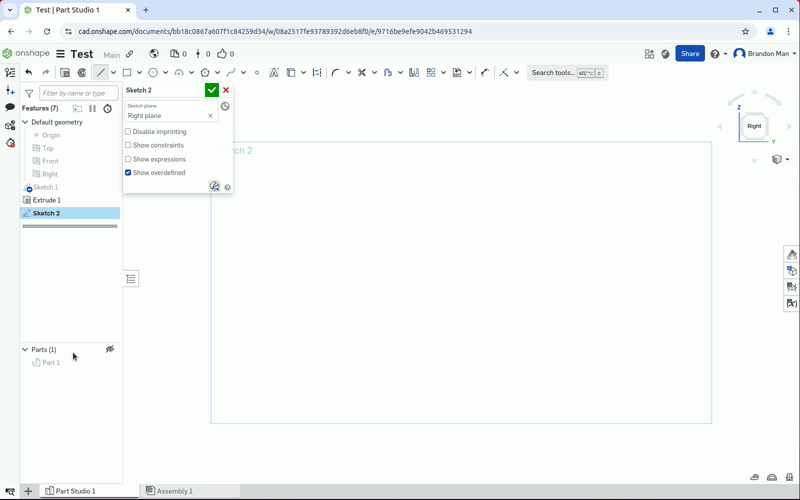
mouse_move(483, 282)
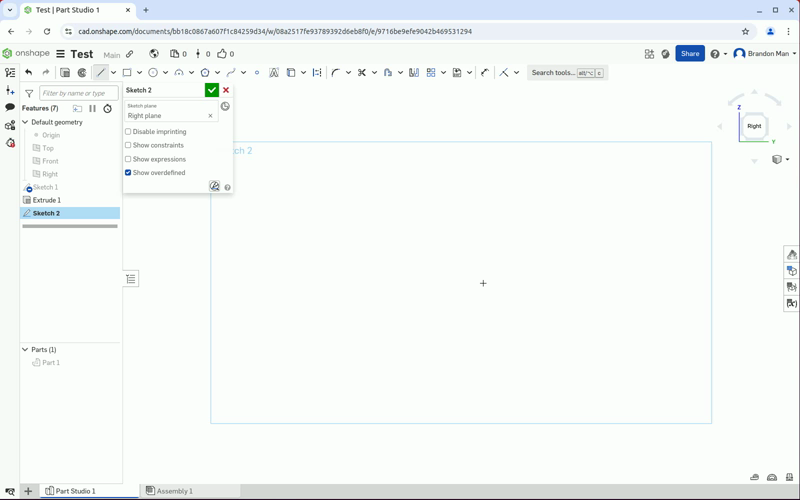
click(483, 282)
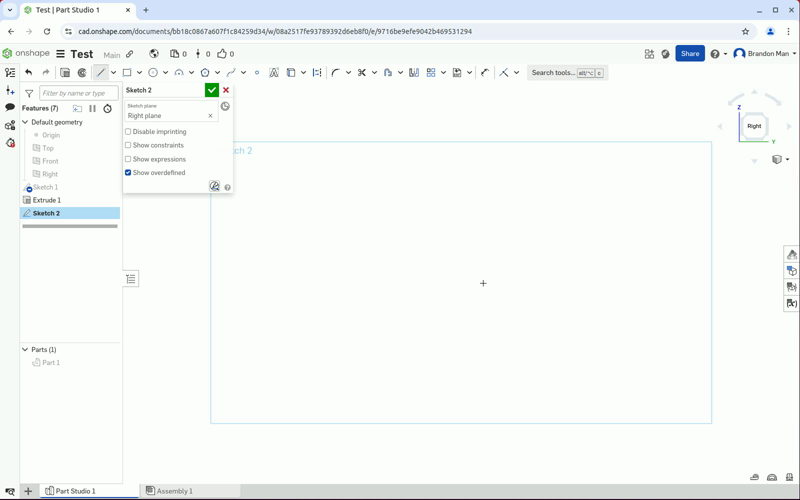
key_up(shift)
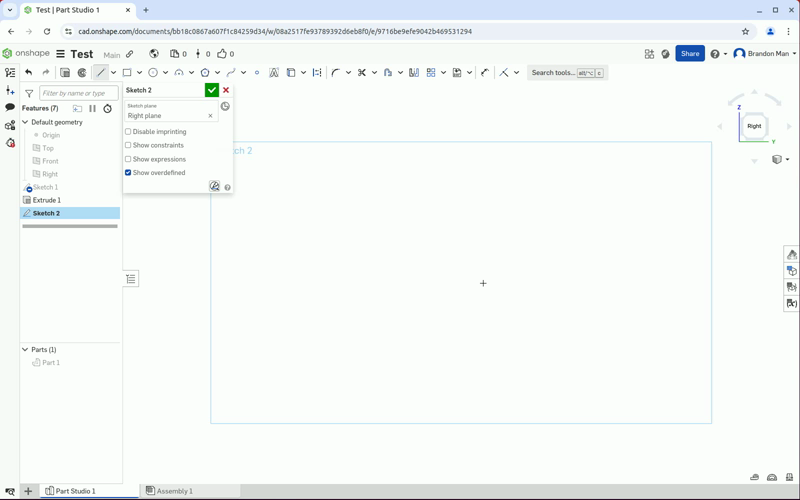
key_down(shift)
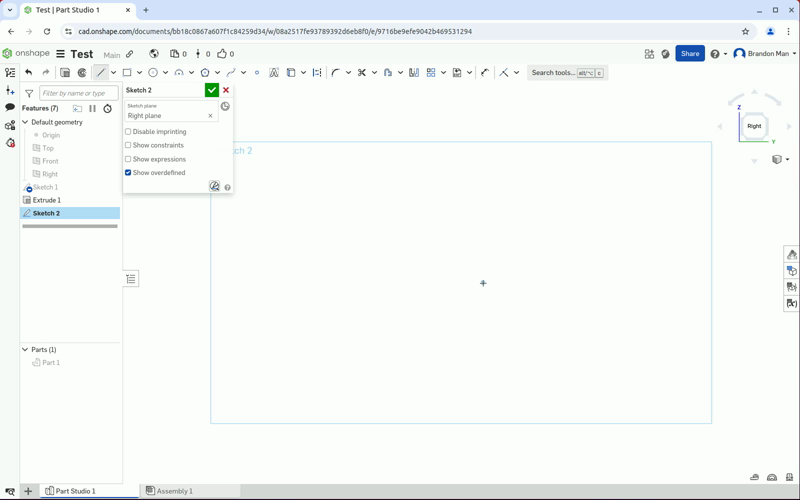
mouse_move(513, 282)
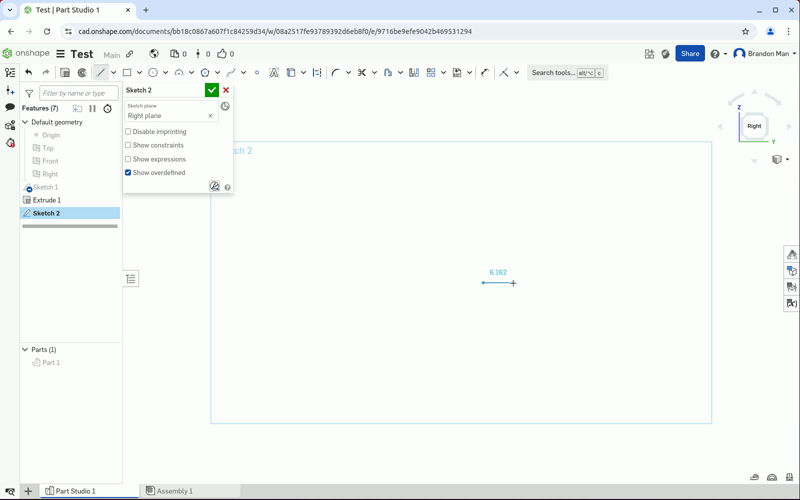
mouse_move(492, 282)
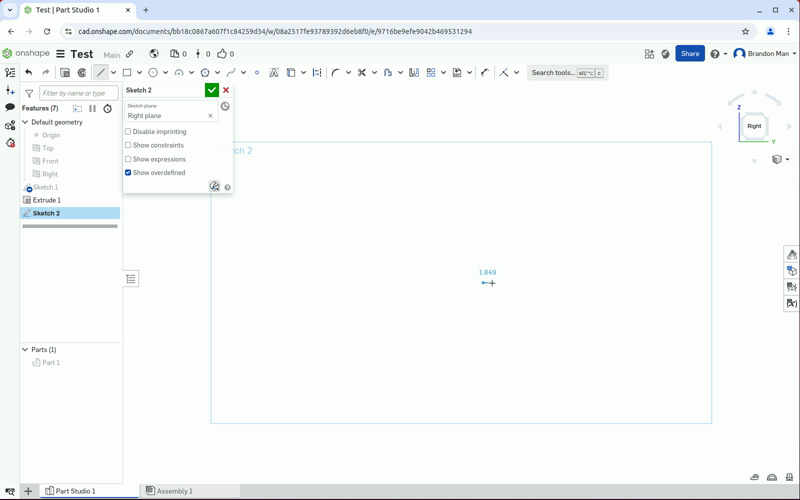
click(492, 282)
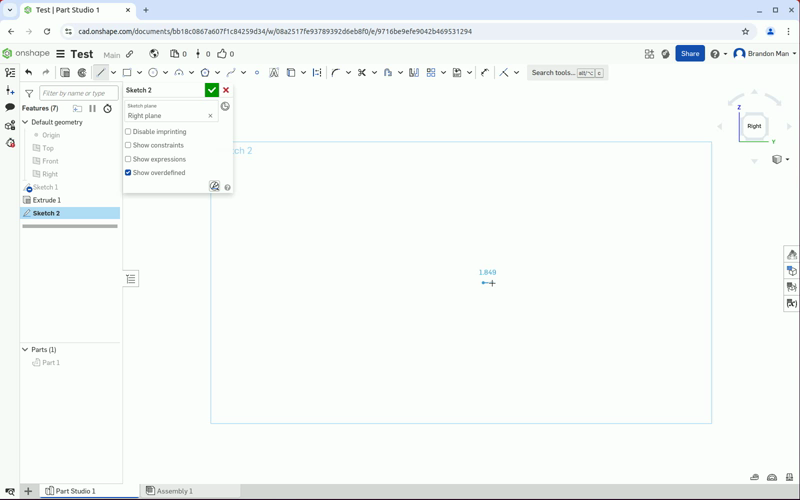
key_up(shift)
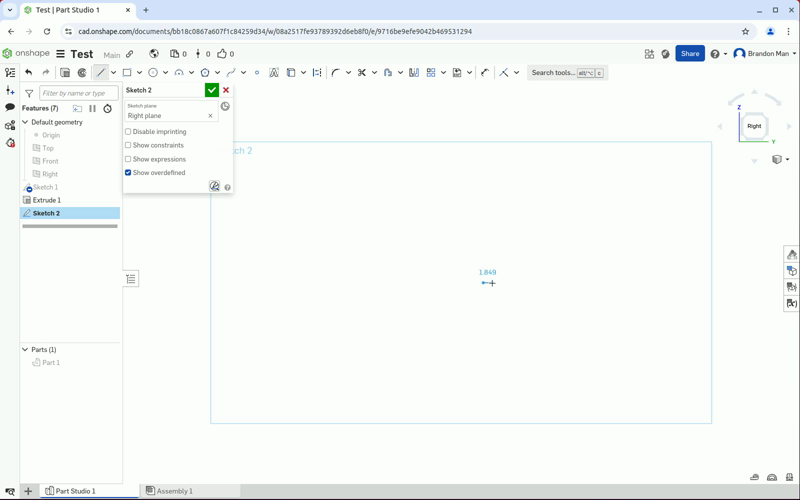
key_down(shift)
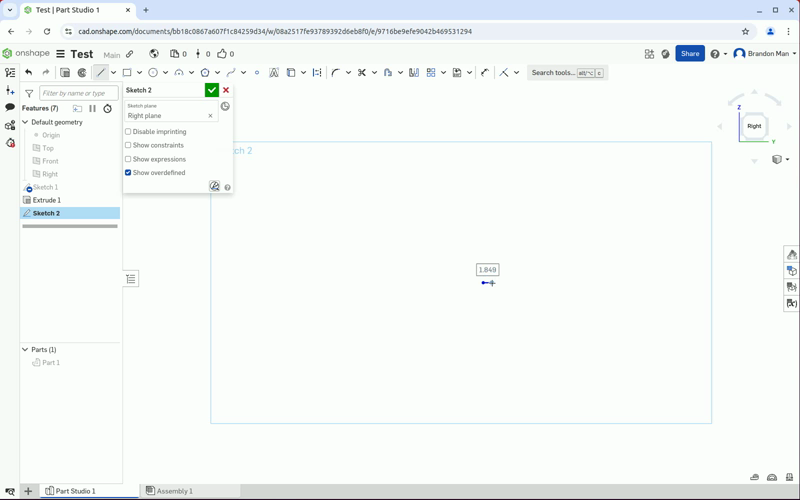
mouse_move(522, 282)
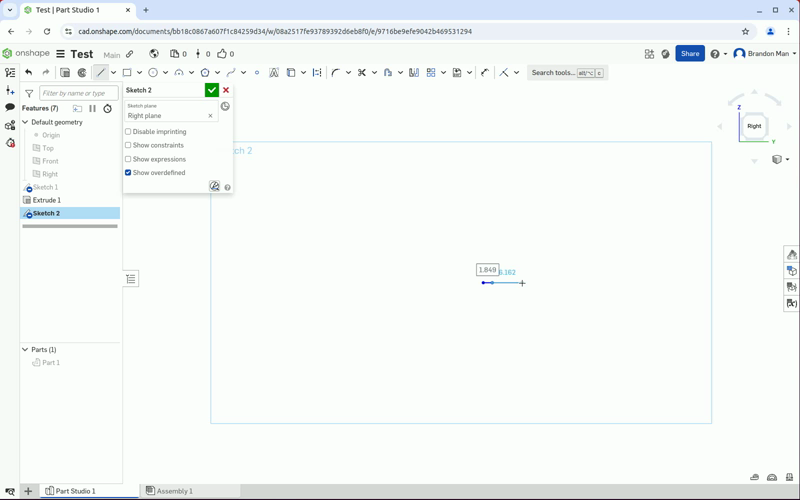
mouse_move(498, 263)
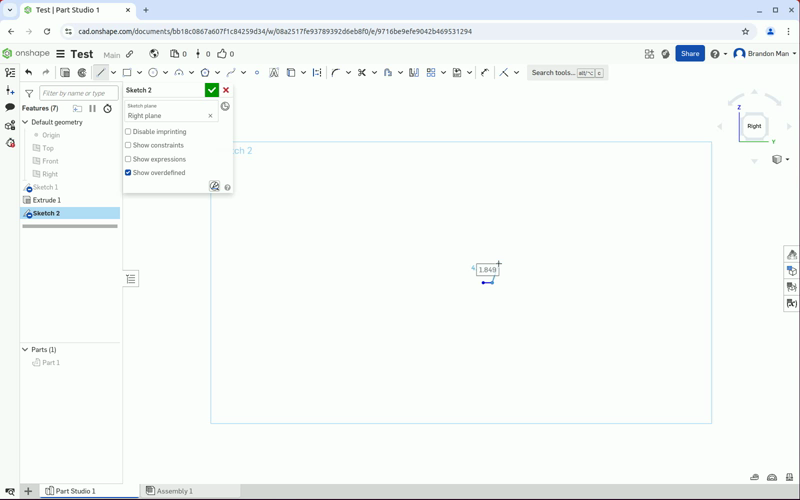
click(498, 263)
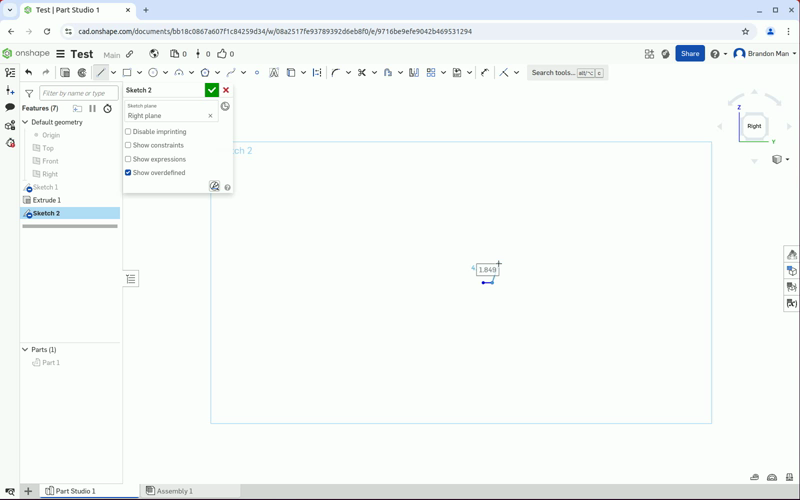
key_up(shift)
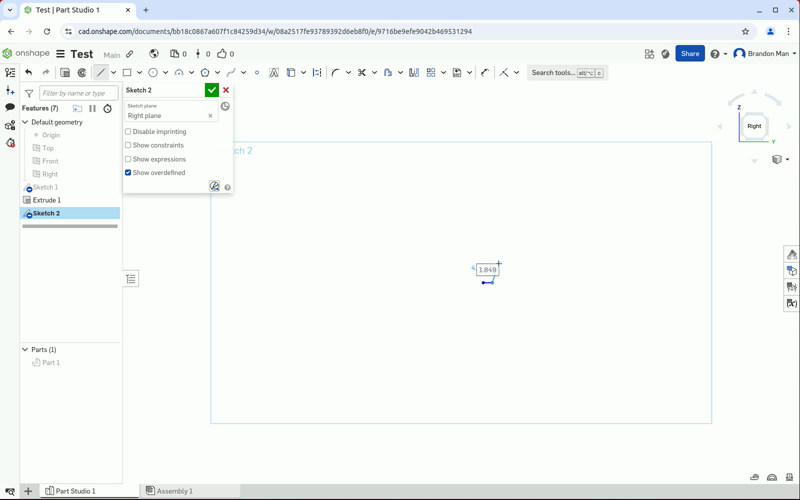
key_down(shift)
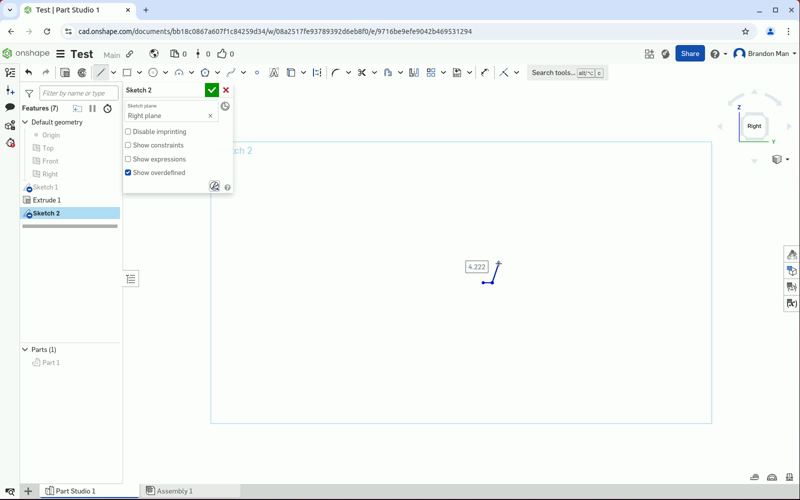
mouse_move(528, 263)
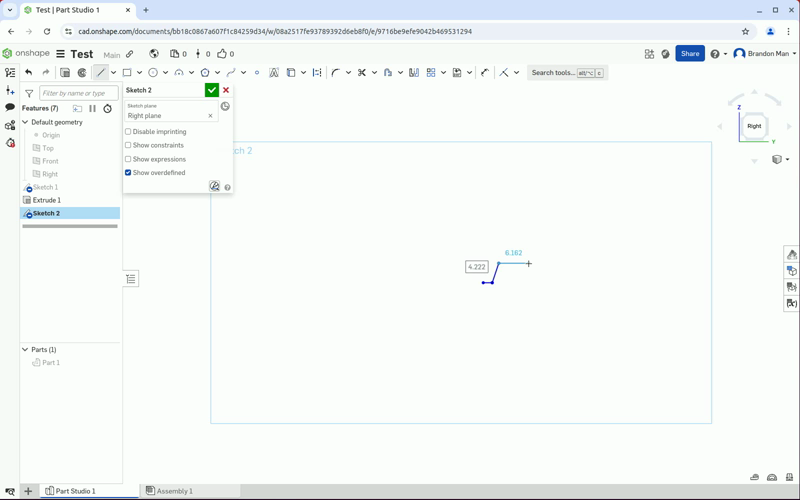
mouse_move(498, 250)
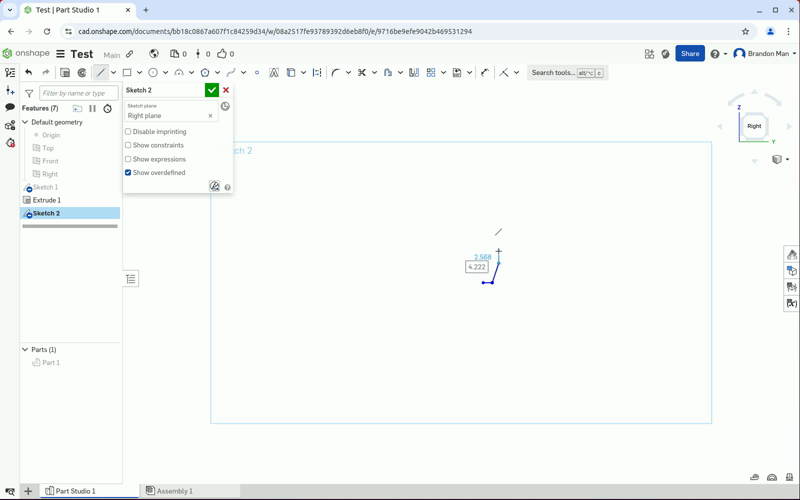
click(498, 250)
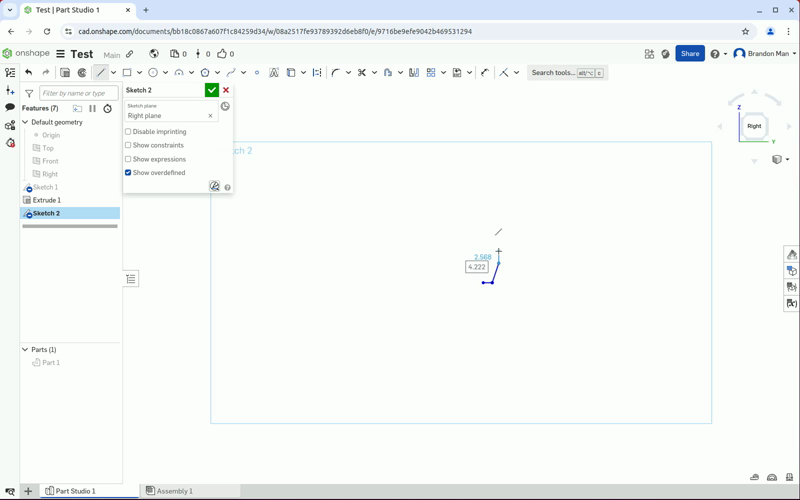
key_up(shift)
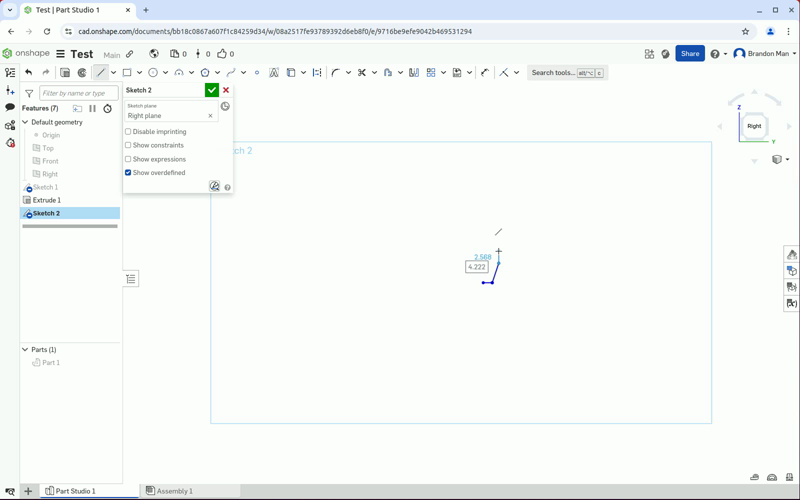
key_down(shift)
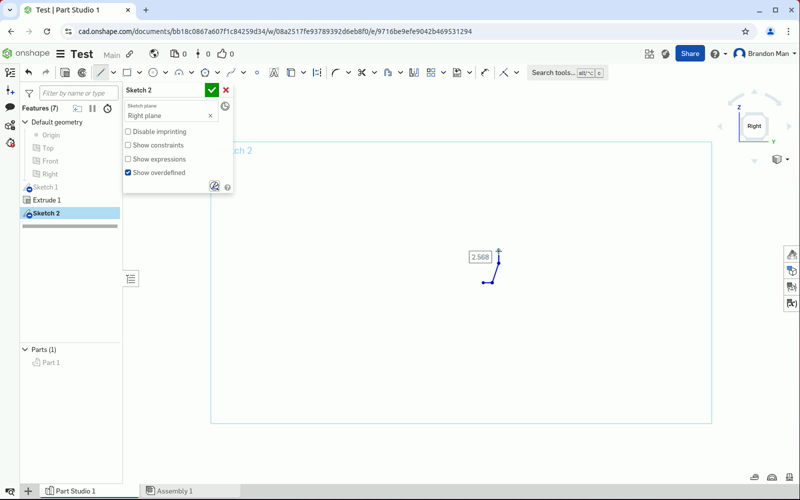
mouse_move(528, 250)
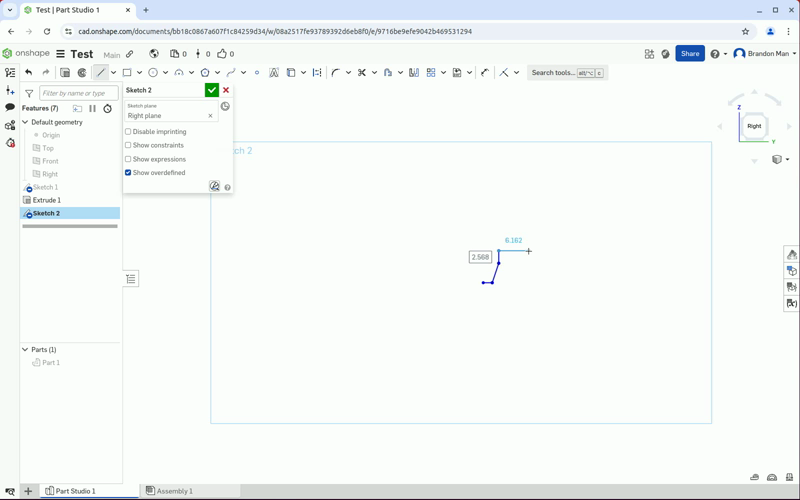
mouse_move(493, 250)
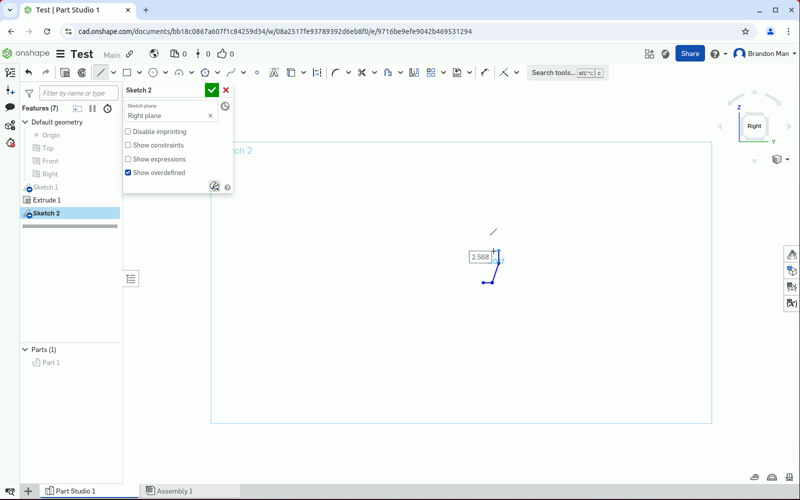
scroll(6)
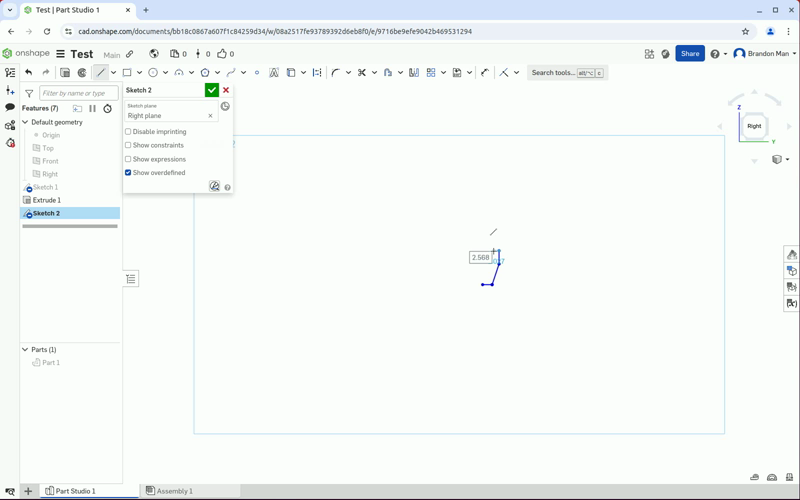
scroll(6)
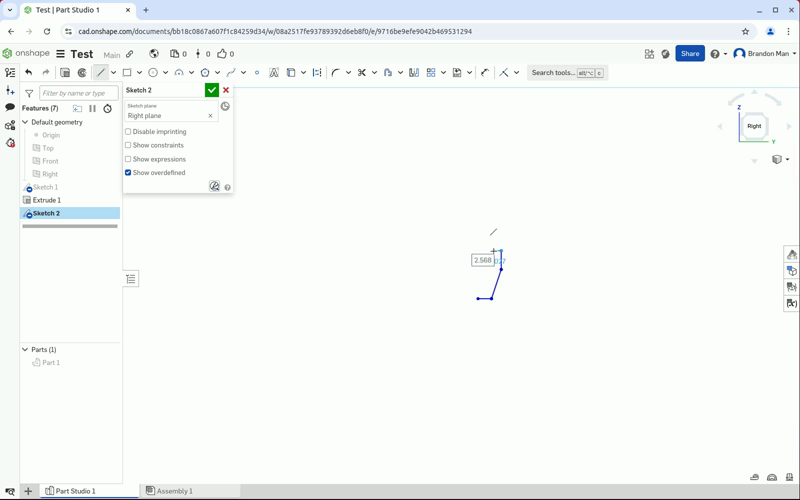
scroll(6)
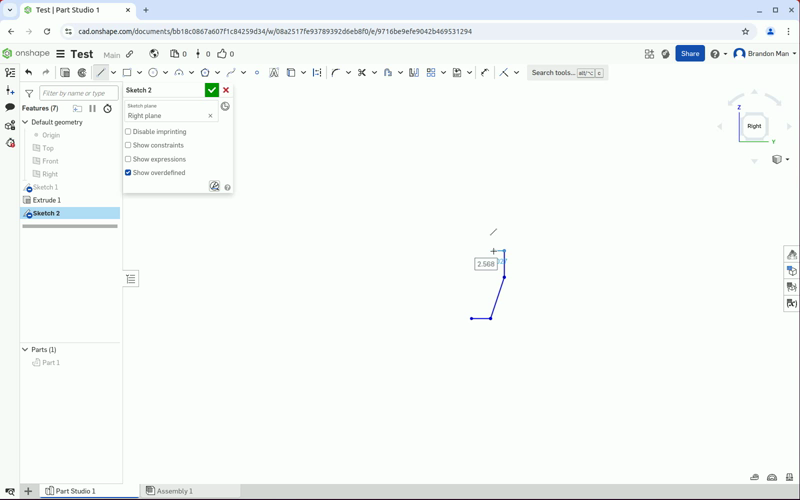
scroll(6)
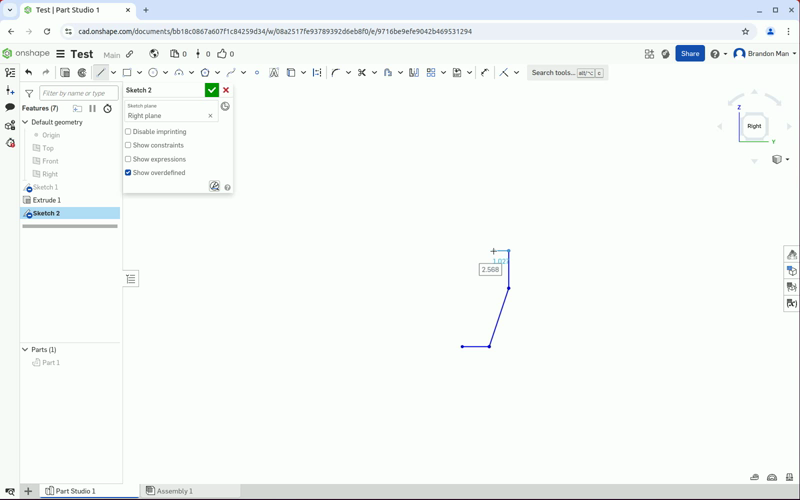
scroll(6)
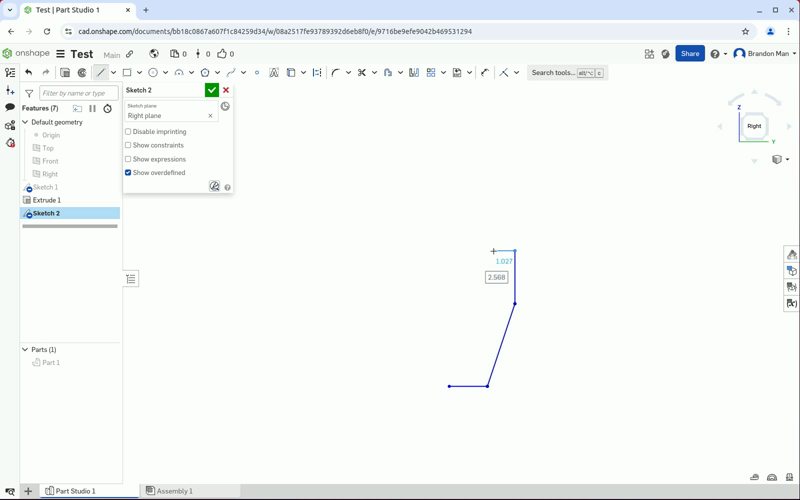
scroll(6)
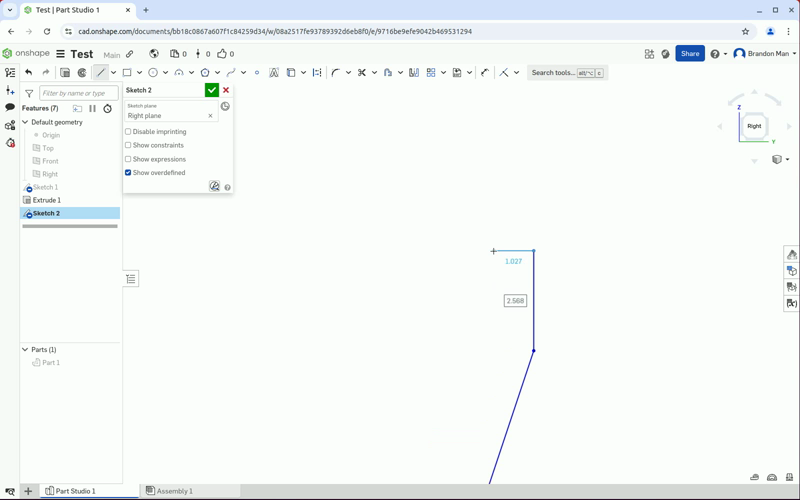
scroll(6)
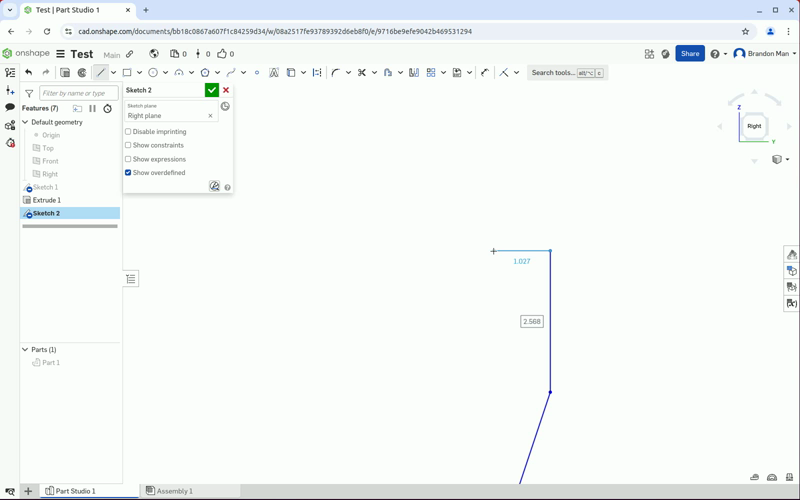
click(493, 250)
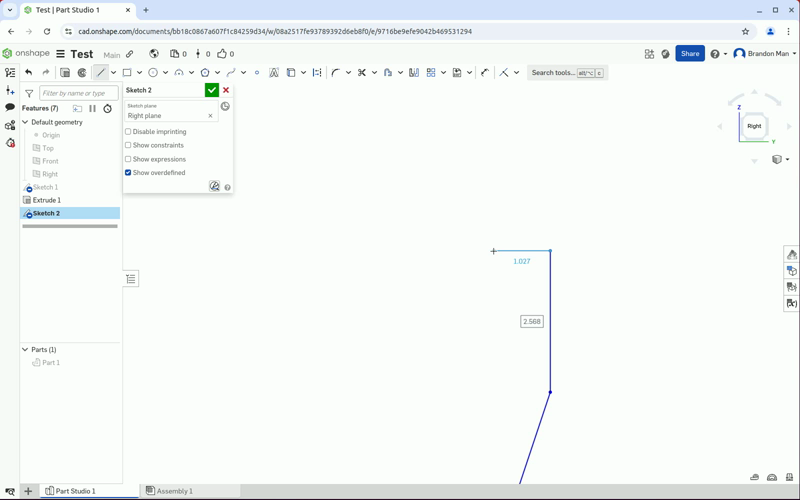
scroll(-6)
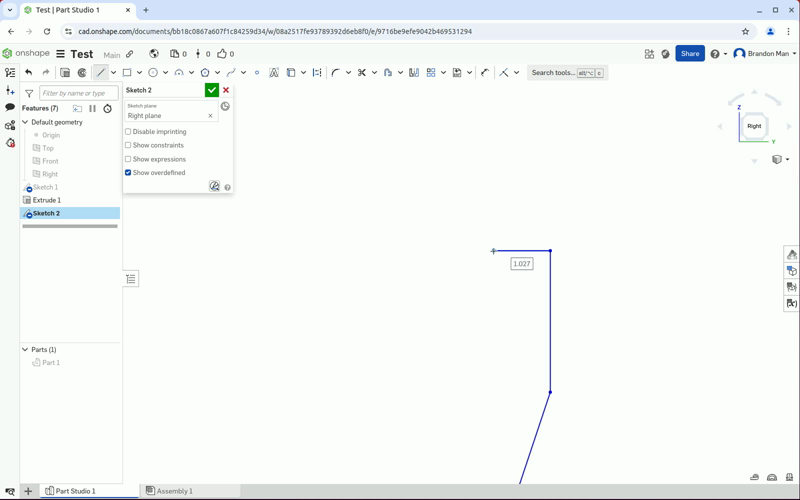
scroll(-6)
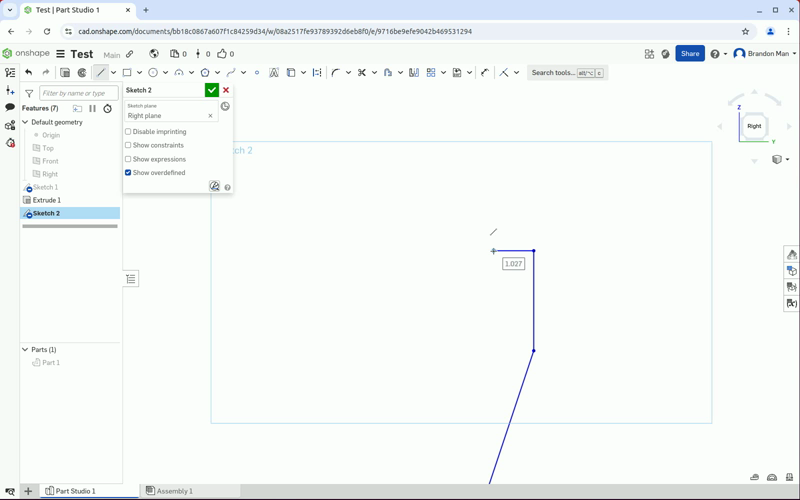
scroll(-6)
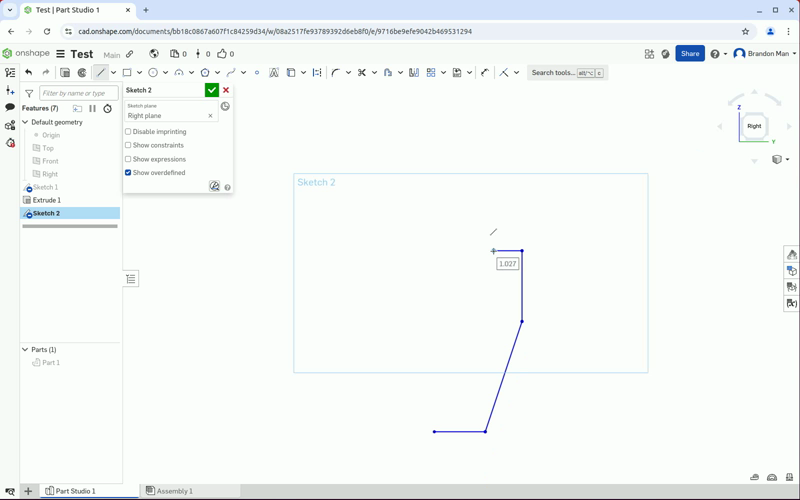
scroll(-6)
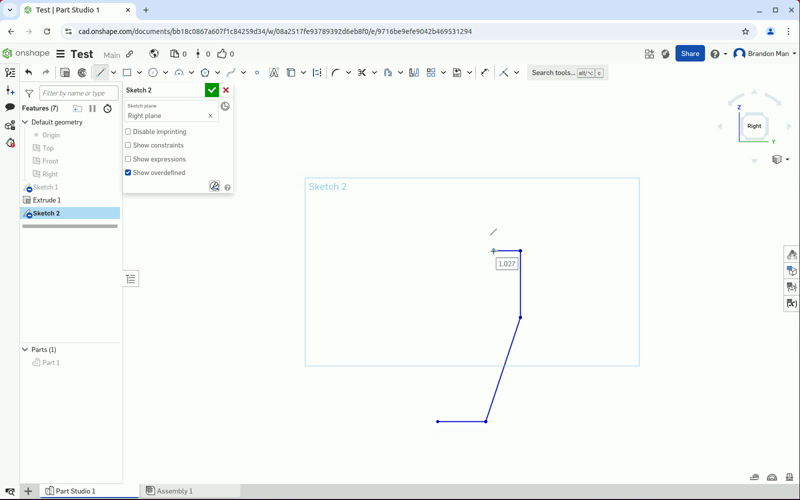
scroll(-6)
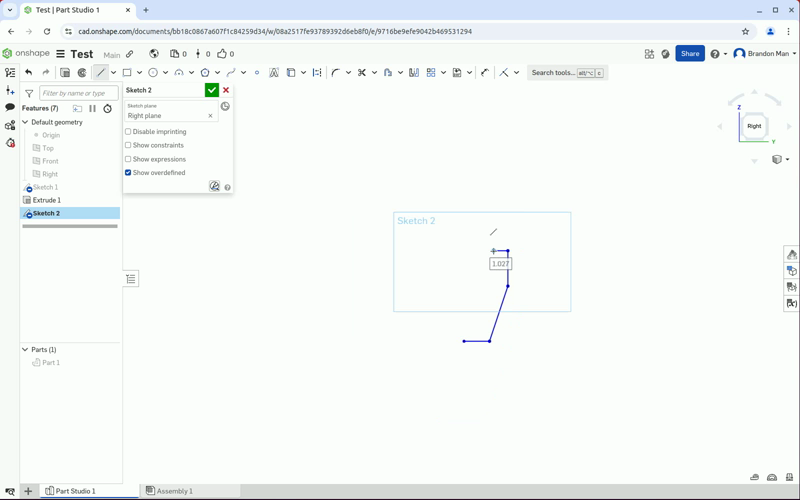
scroll(-6)
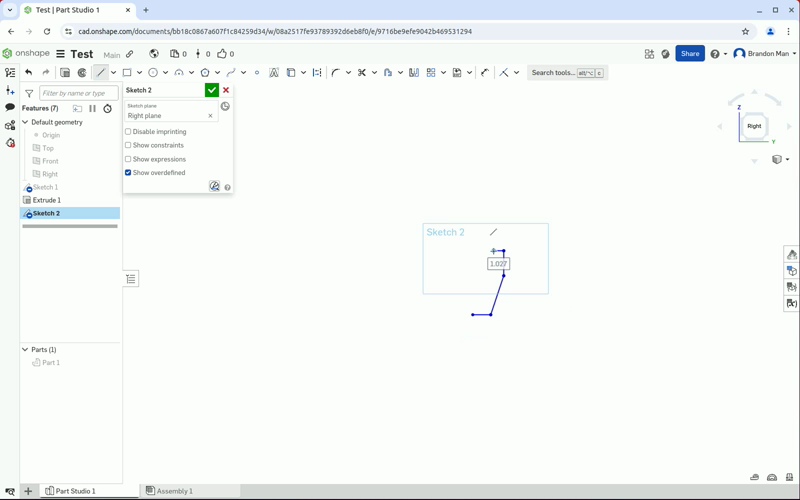
scroll(-6)
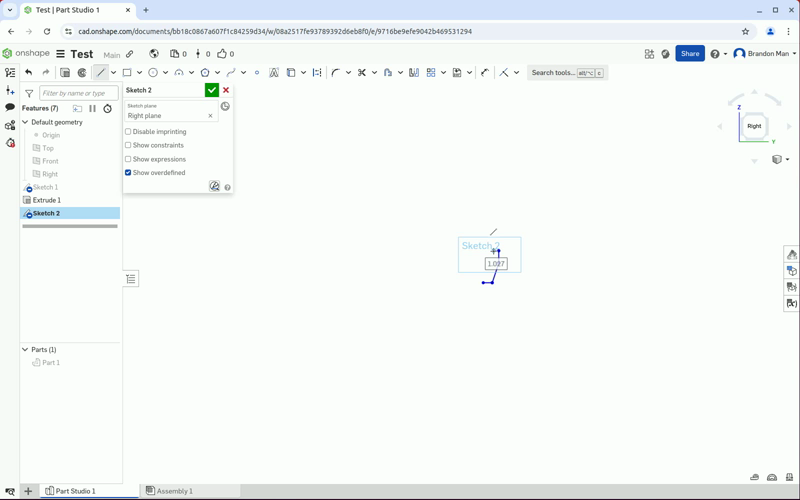
key_up(shift)
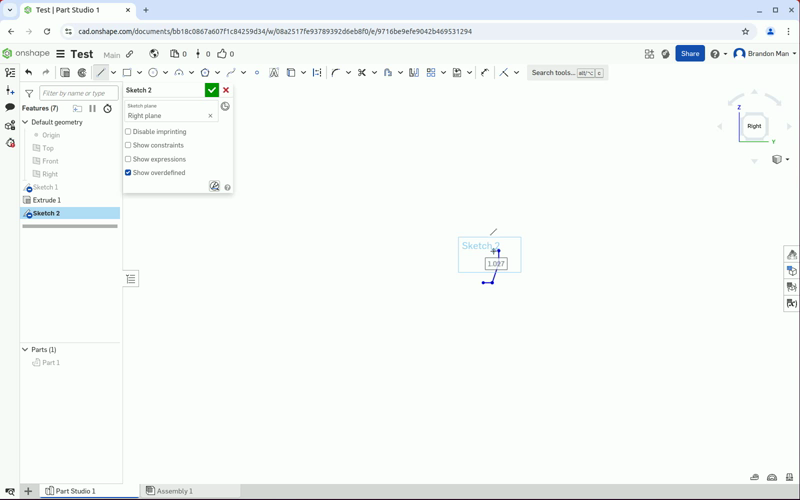
mouse_move(523, 250)
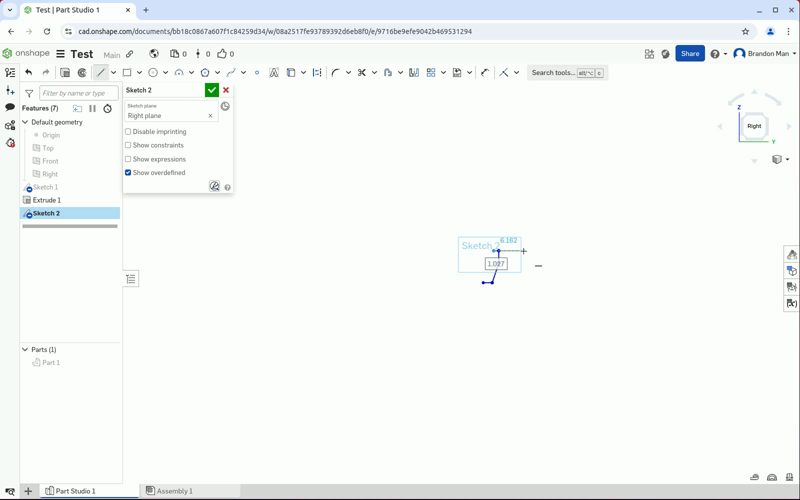
key_down(shift)
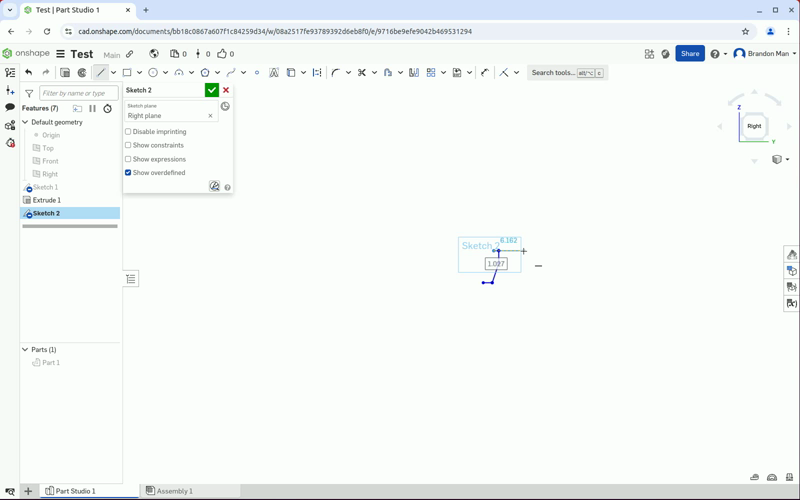
mouse_move(483, 282)
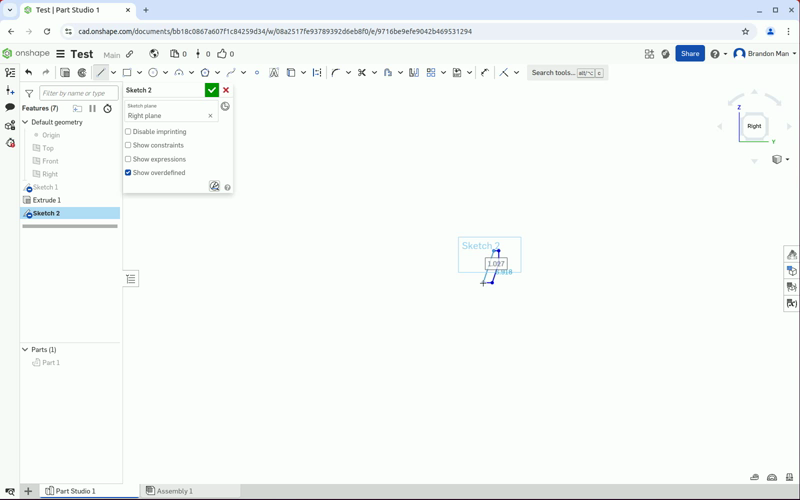
key_up(shift)
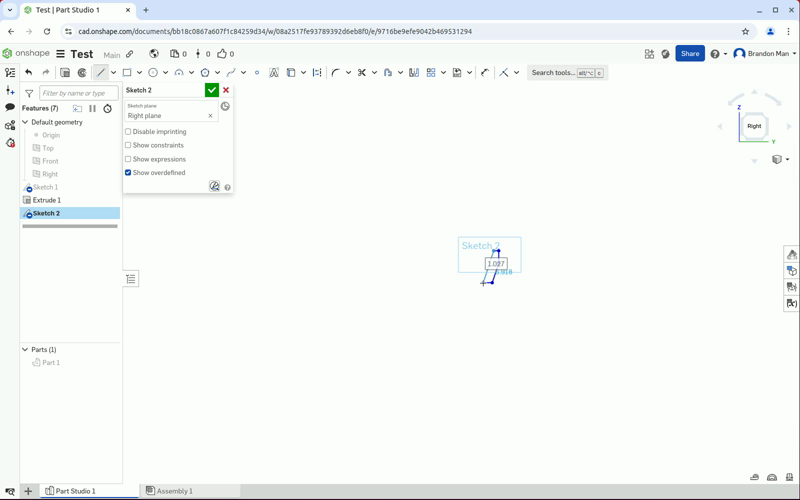
click(483, 282)
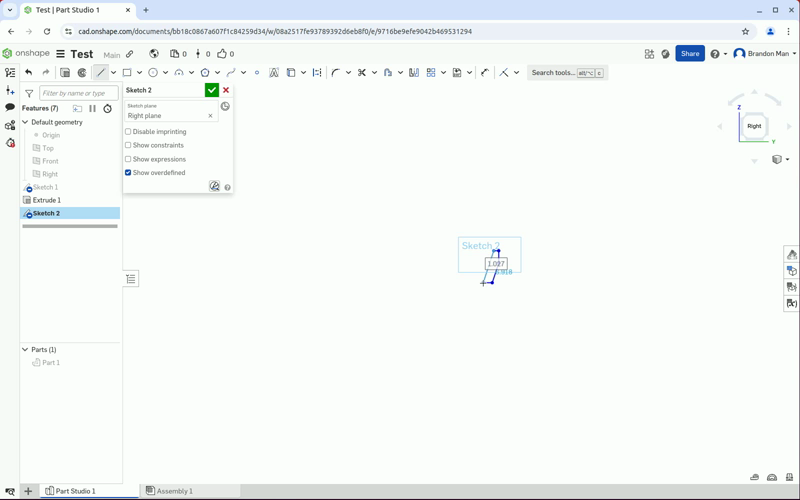
key(esc)
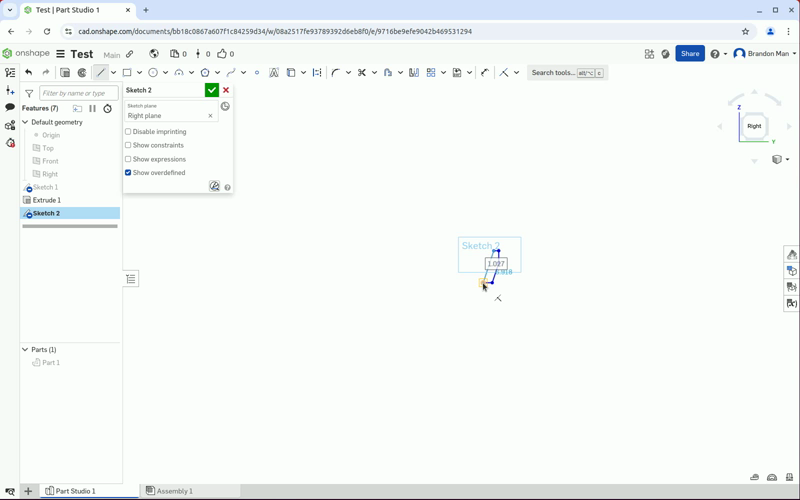
mouse_move(497, 256)
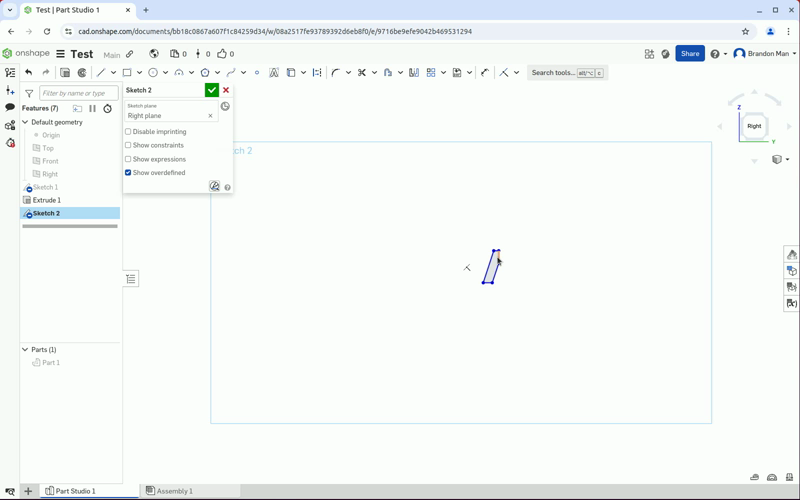
scroll(6)
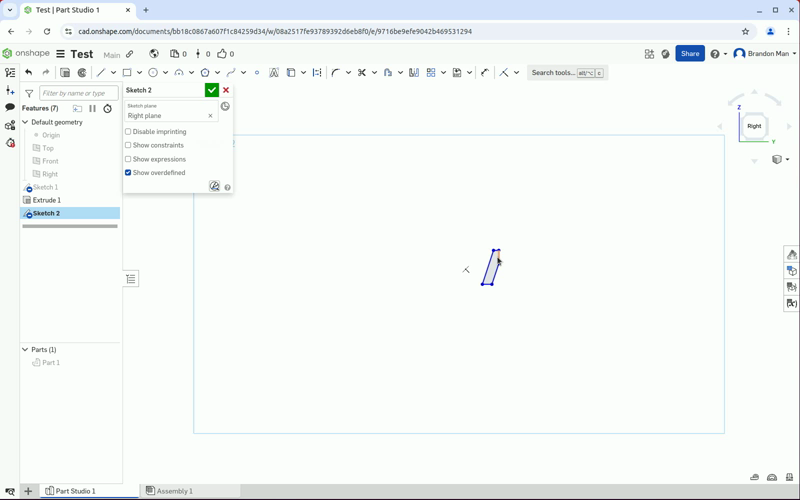
scroll(6)
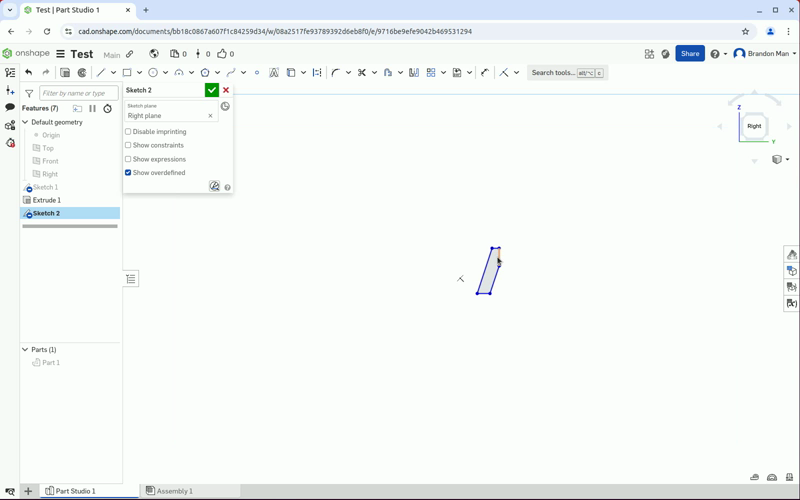
scroll(6)
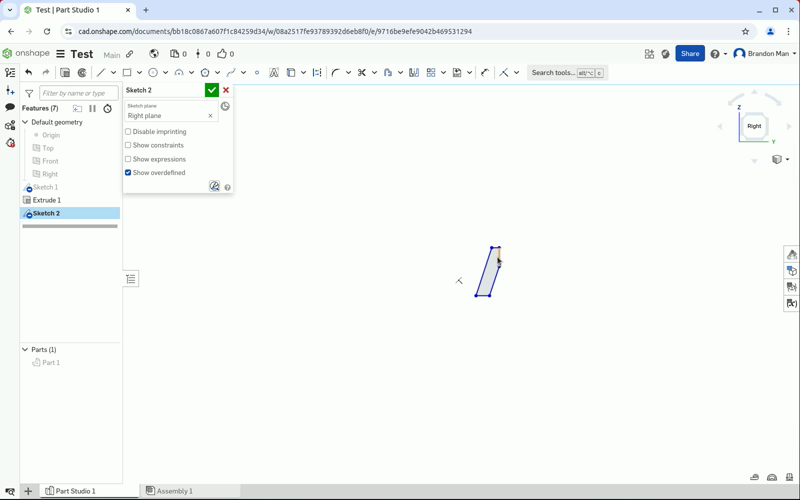
scroll(6)
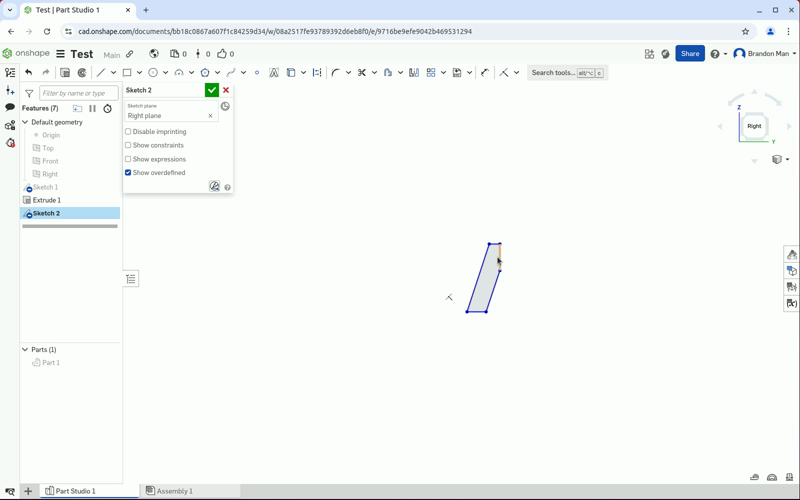
scroll(6)
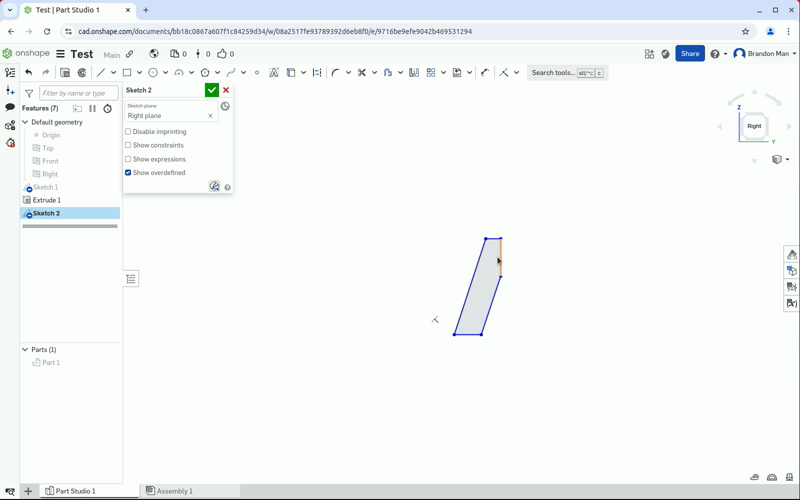
scroll(6)
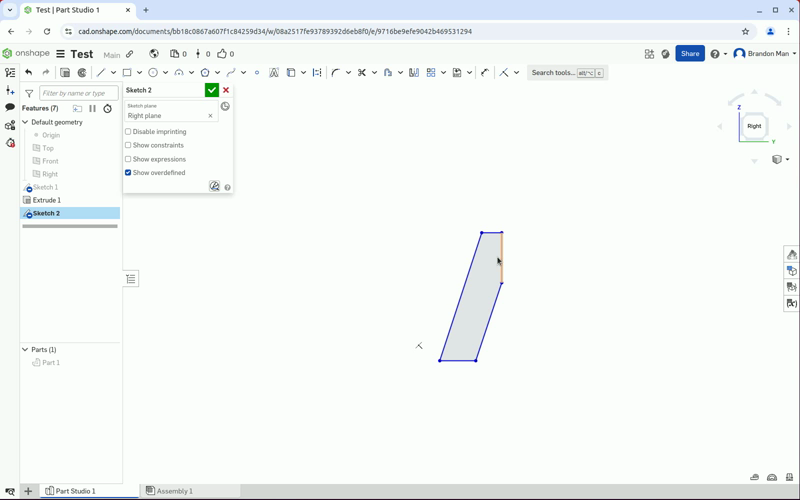
scroll(6)
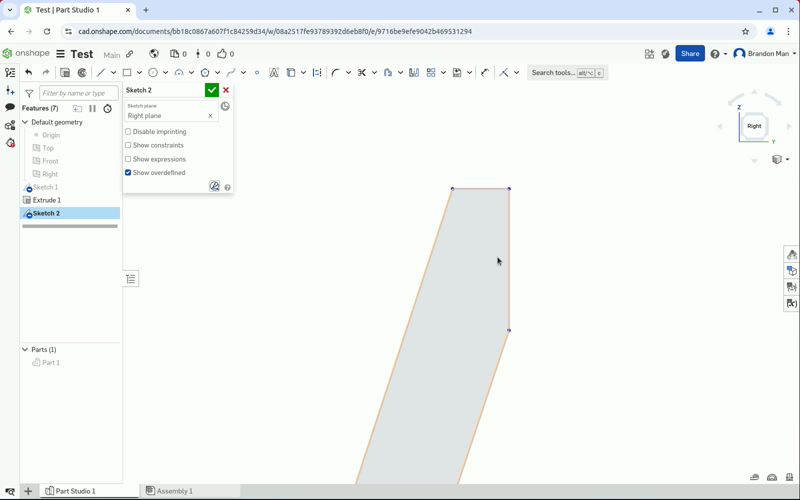
click(497, 256)
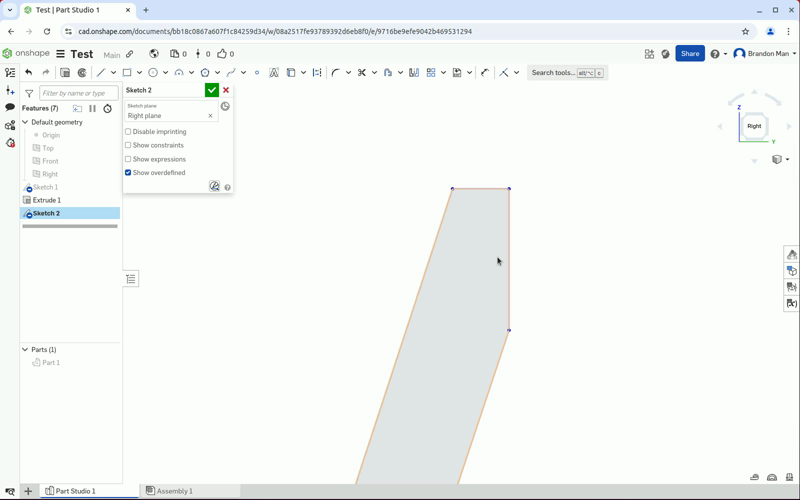
scroll(-6)
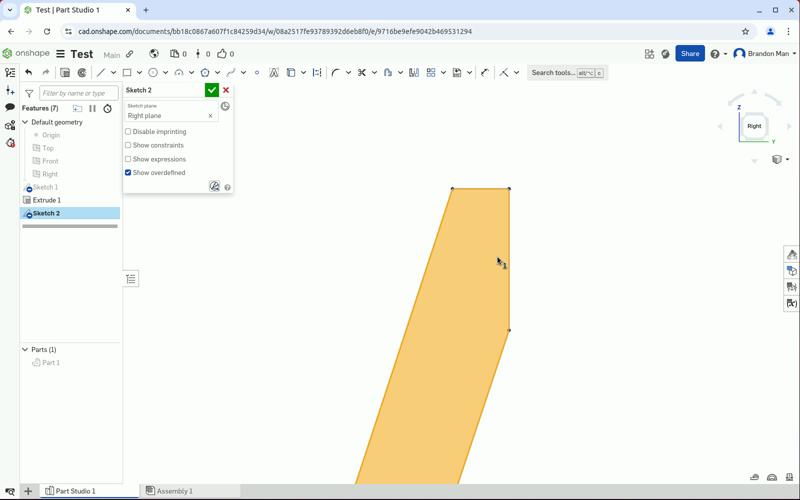
scroll(-6)
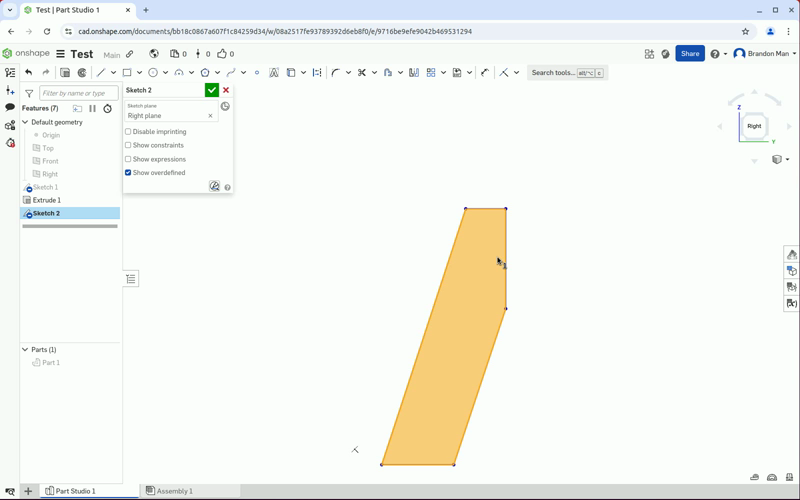
scroll(-6)
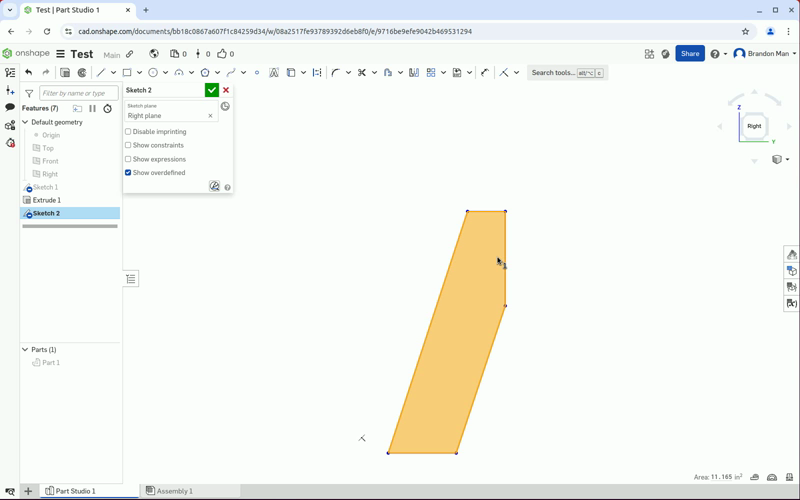
scroll(-6)
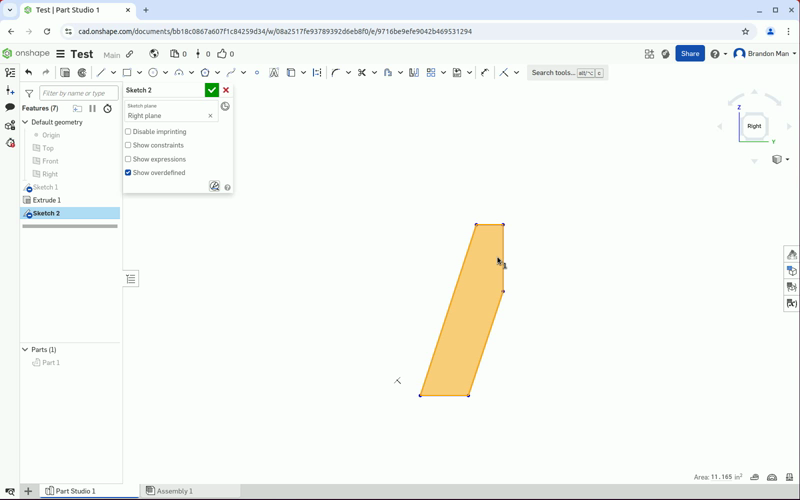
scroll(-6)
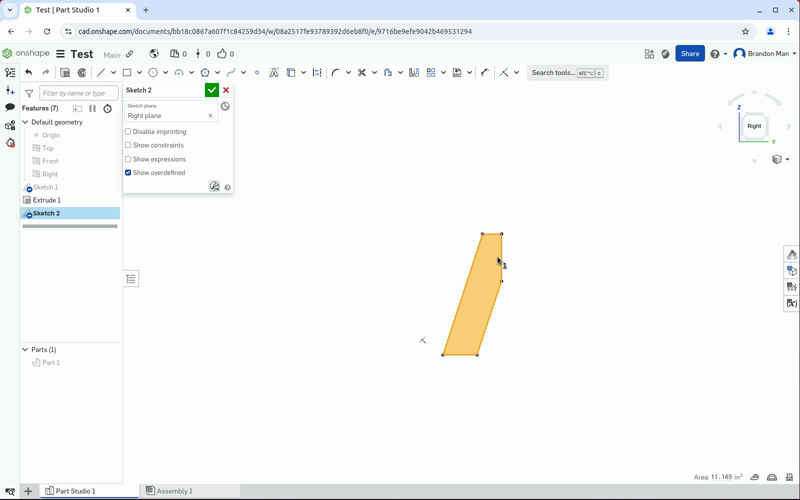
scroll(-6)
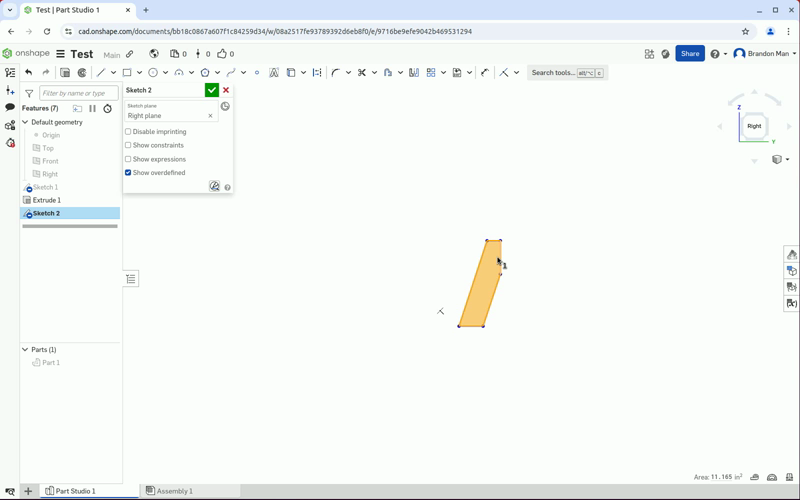
scroll(-6)
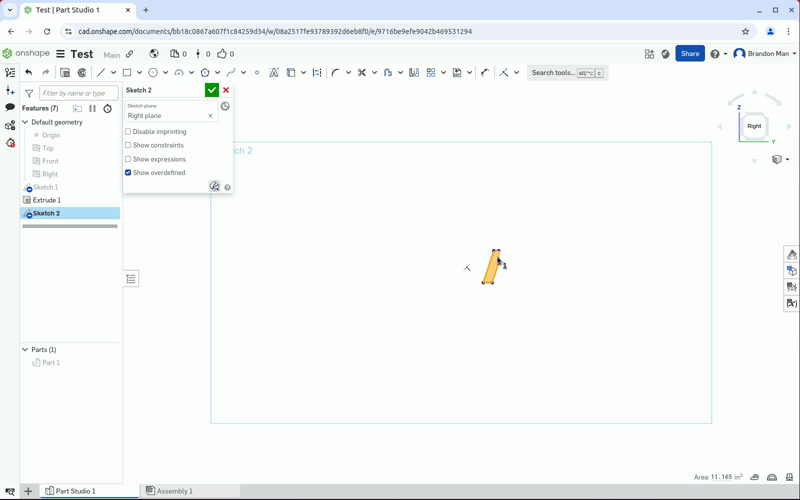
mouse_move(73, 352)
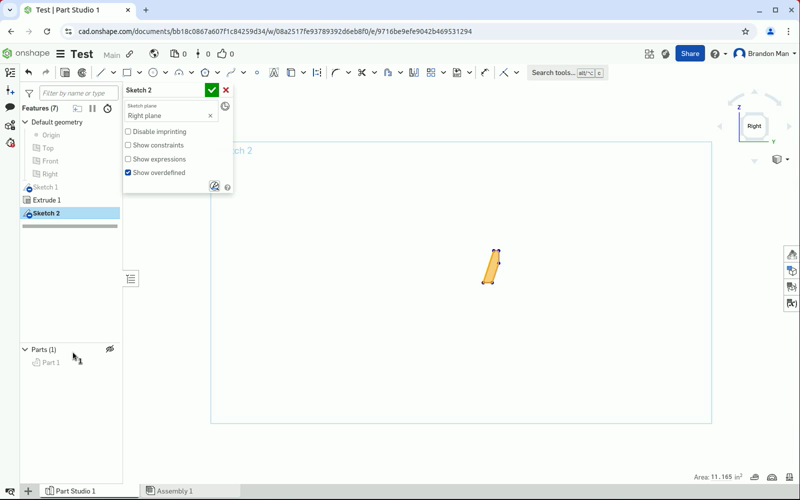
key(shift+y)
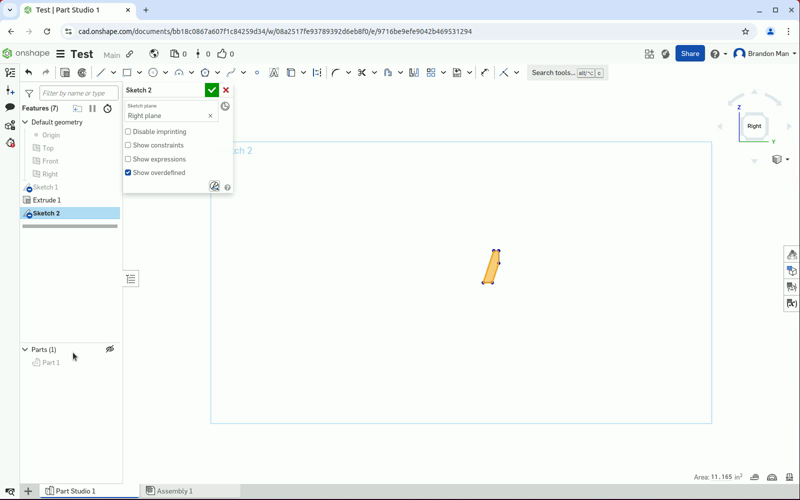
key(shift+e)
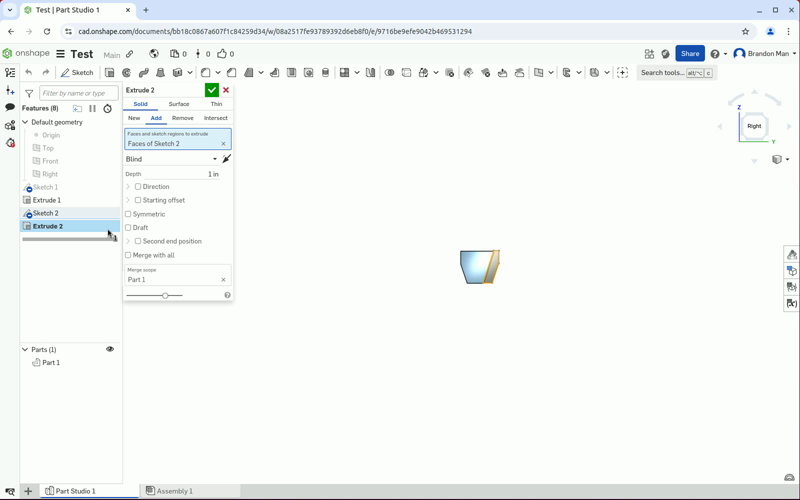
mouse_move(143, 106)
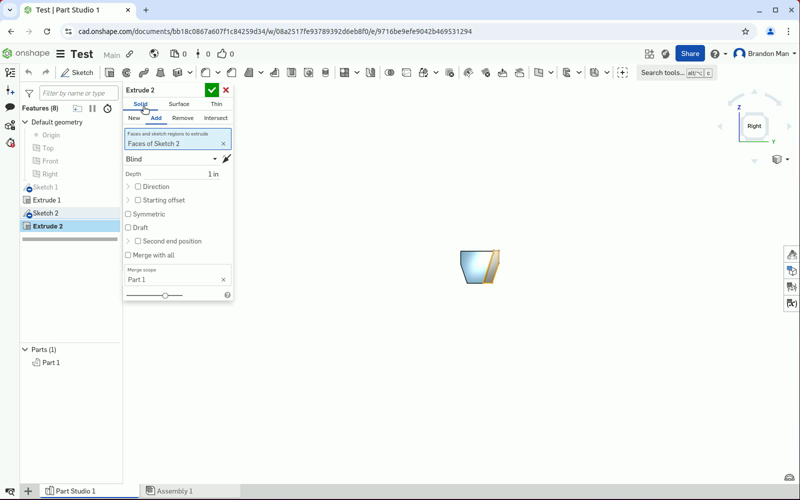
click(143, 106)
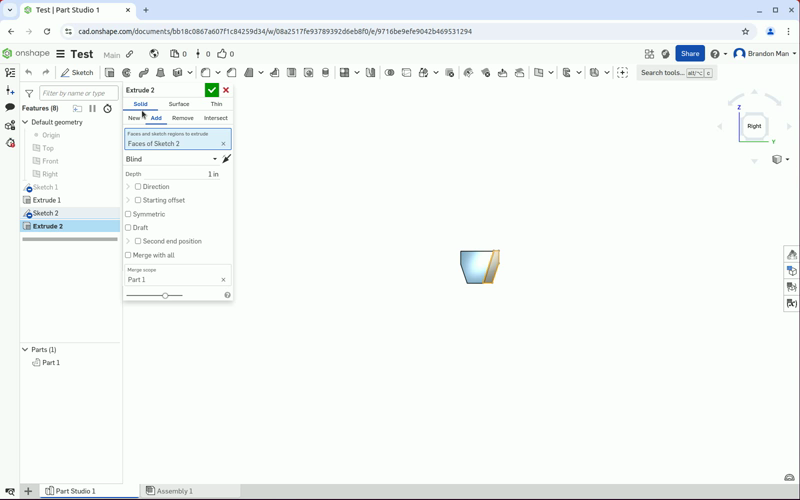
mouse_move(137, 120)
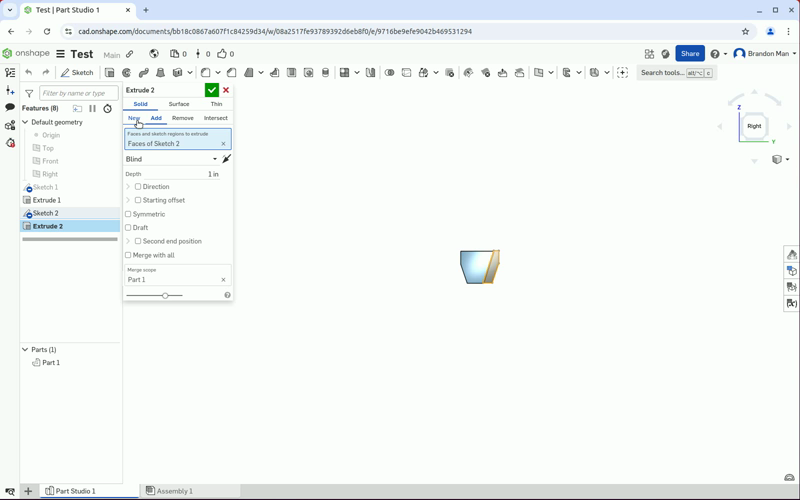
click(137, 120)
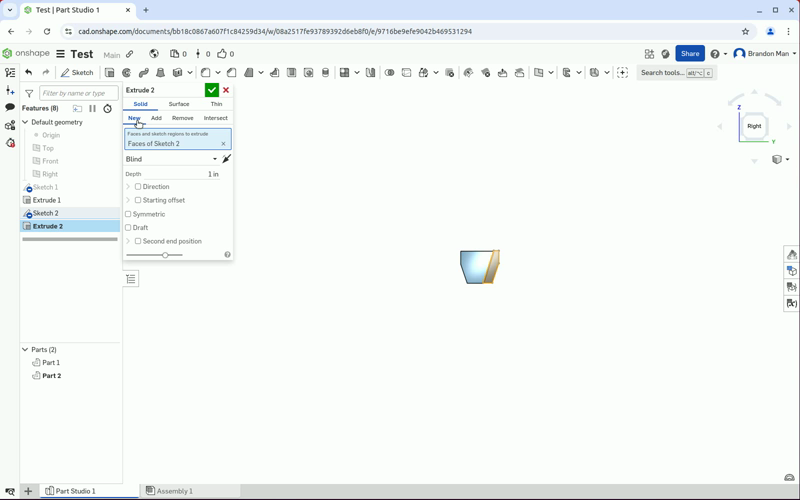
key(tab, 4)
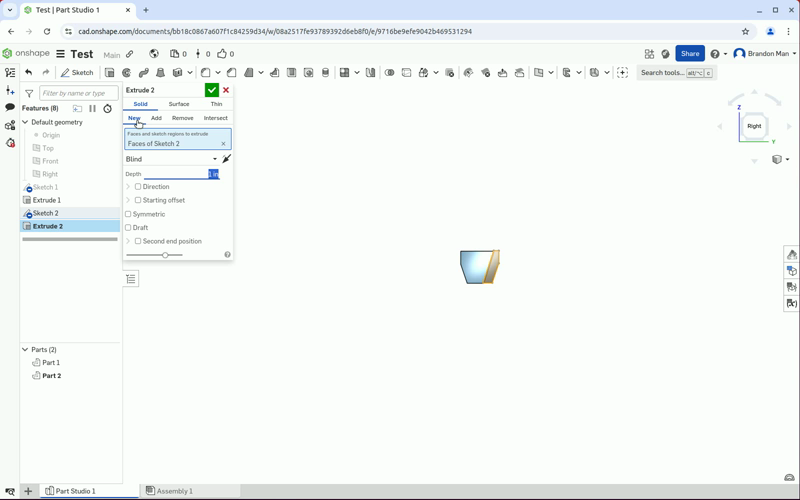
text(1.204)
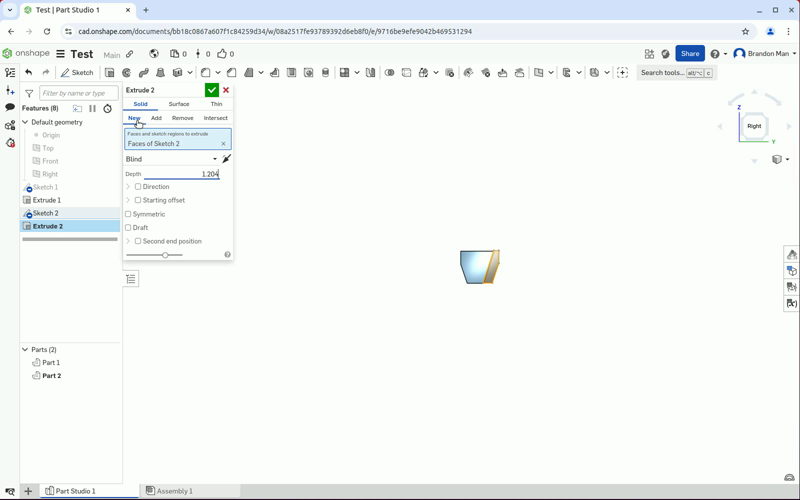
key(enter)
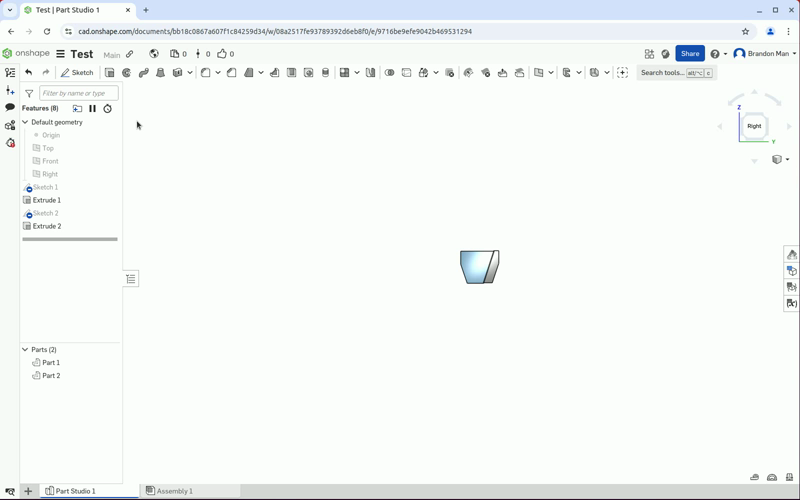
key(shift+h)
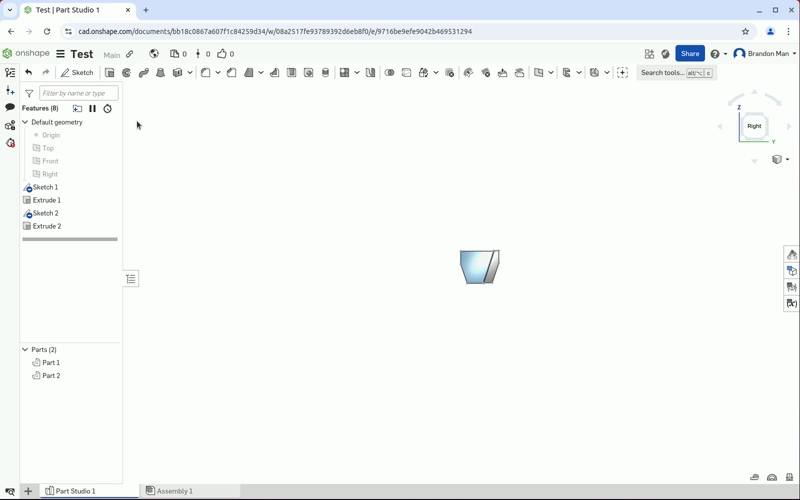
key(shift+h)
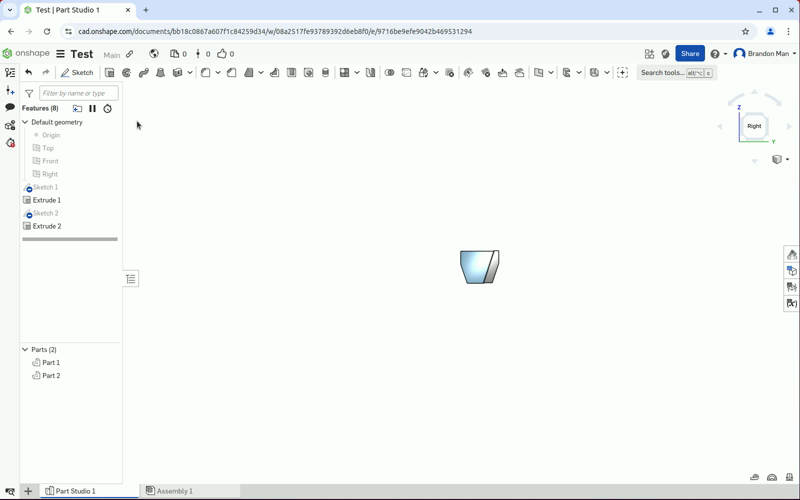
mouse_move(73, 189)
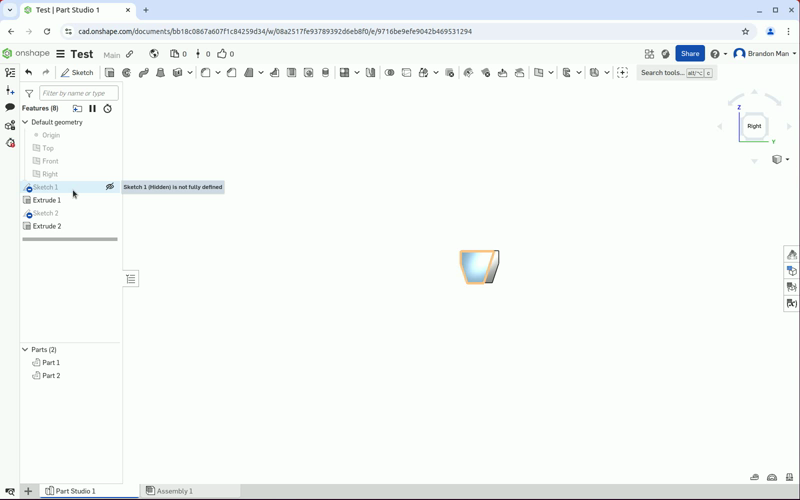
click(73, 189)
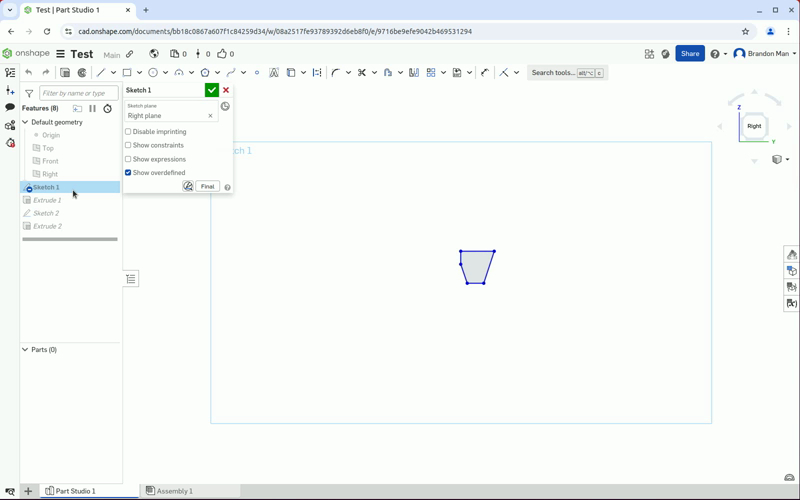
mouse_move(229, 92)
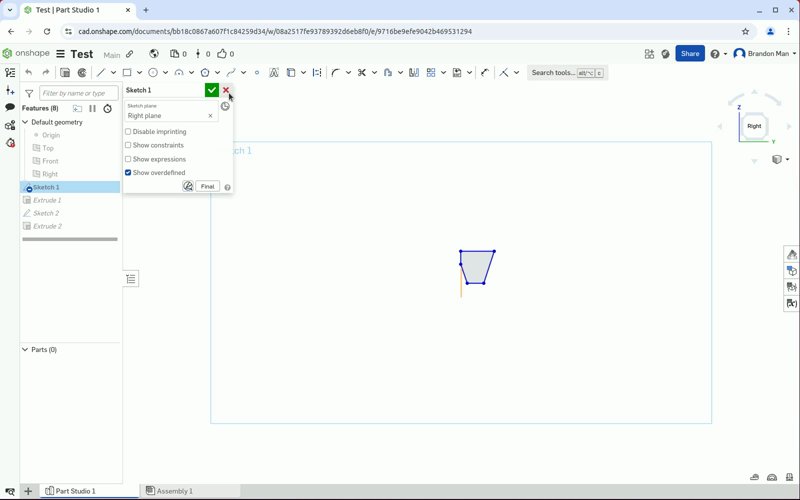
click(229, 92)
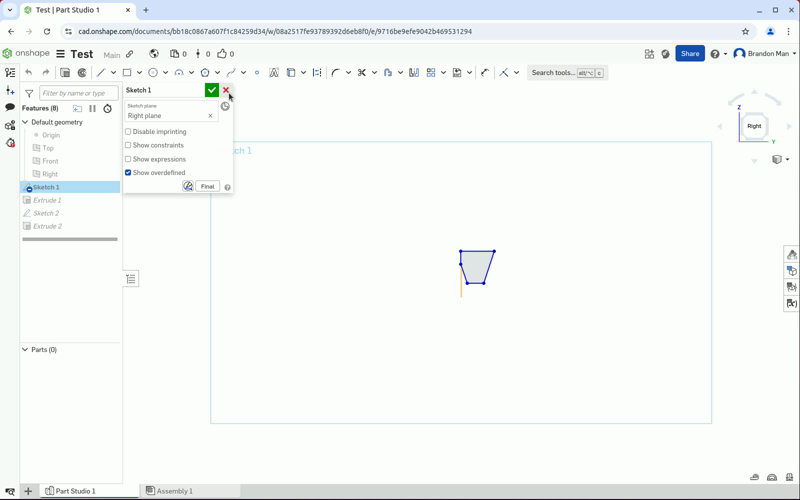
key(shift+s)
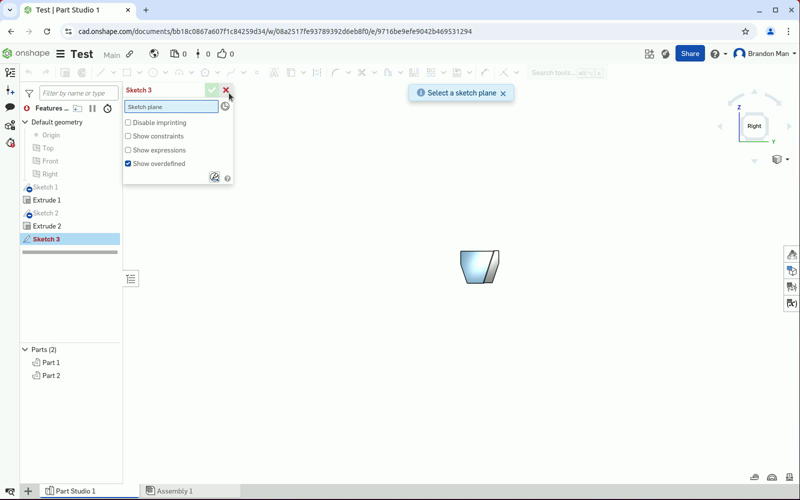
mouse_move(73, 176)
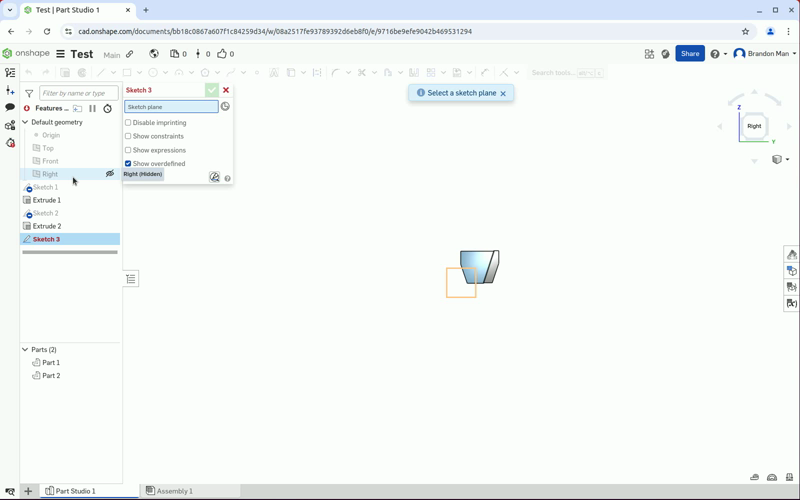
click(73, 176)
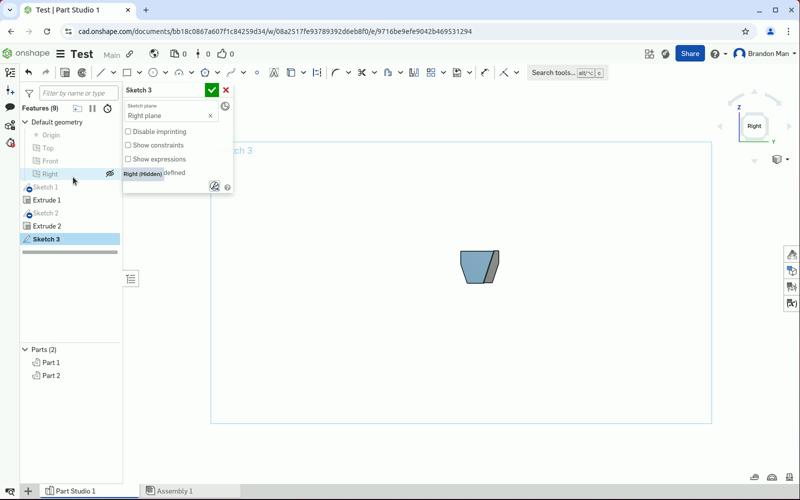
mouse_move(73, 352)
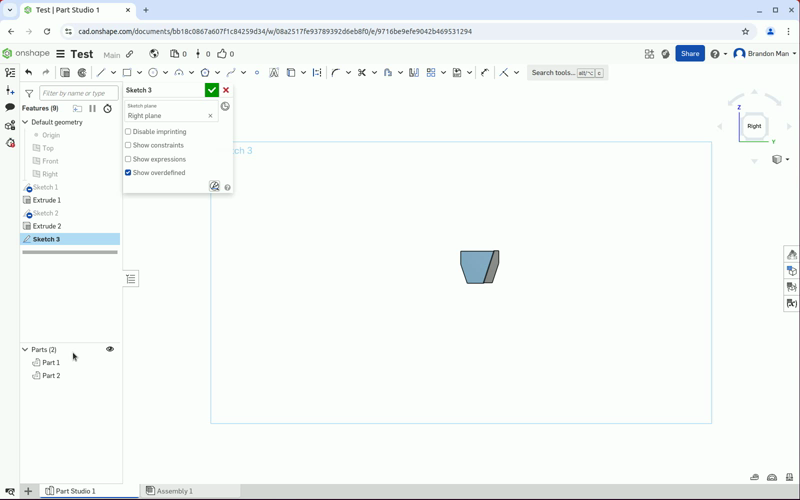
key(y)
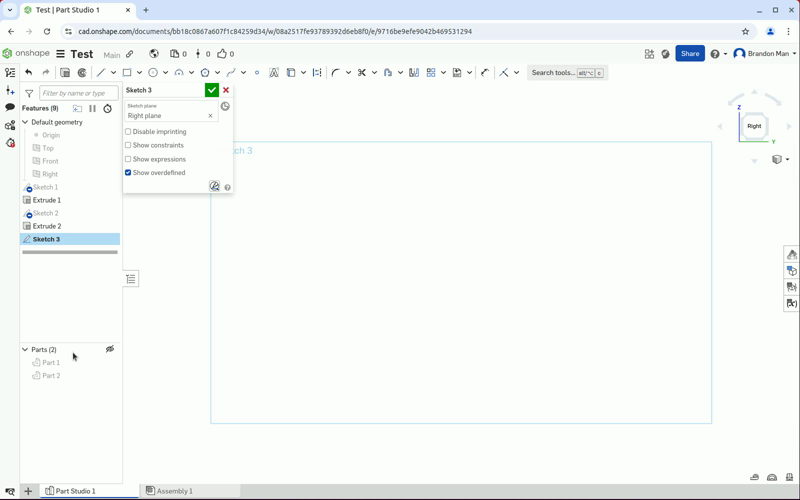
key(l)
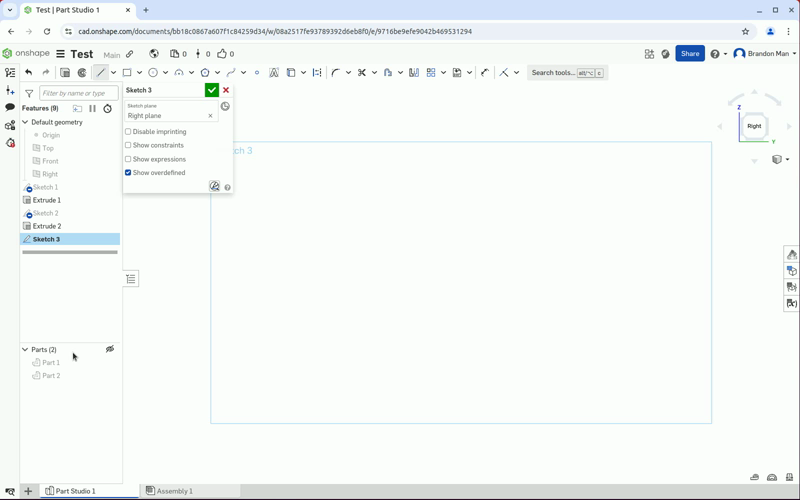
key_down(shift)
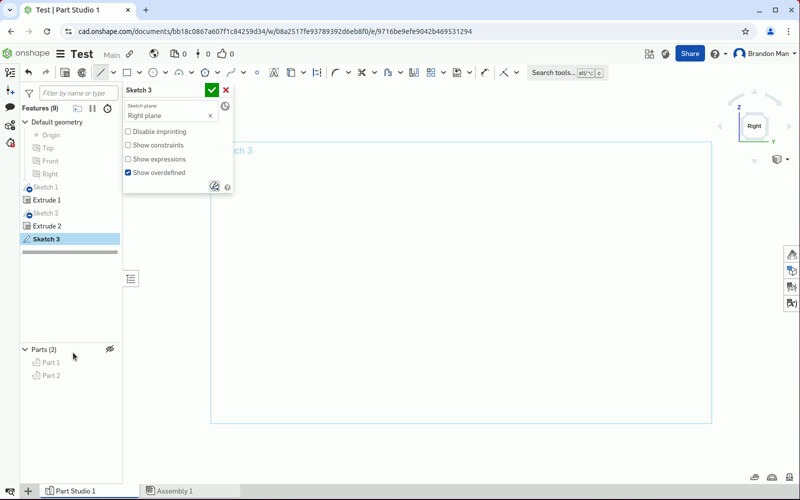
mouse_move(493, 251)
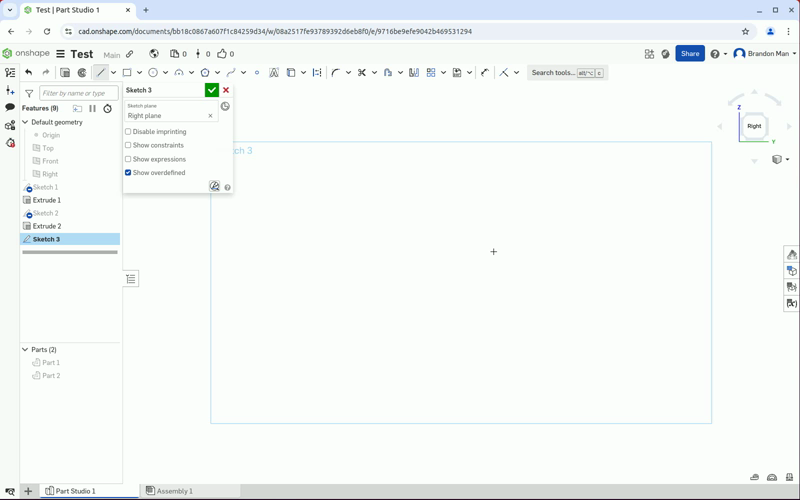
click(493, 251)
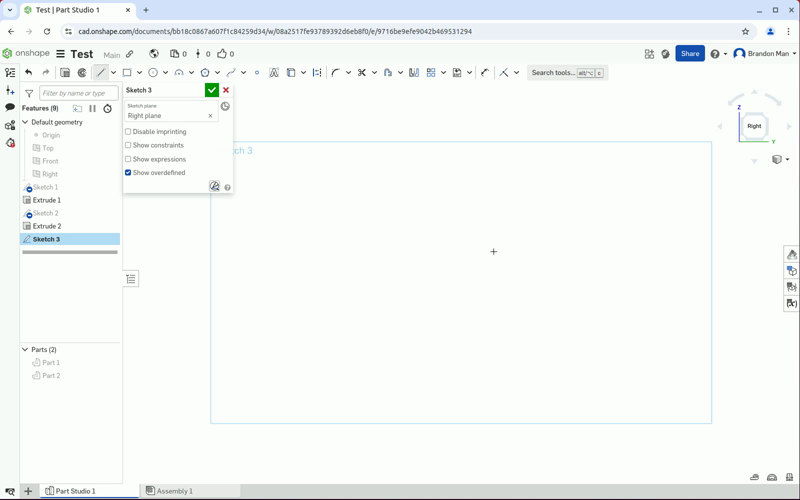
key_up(shift)
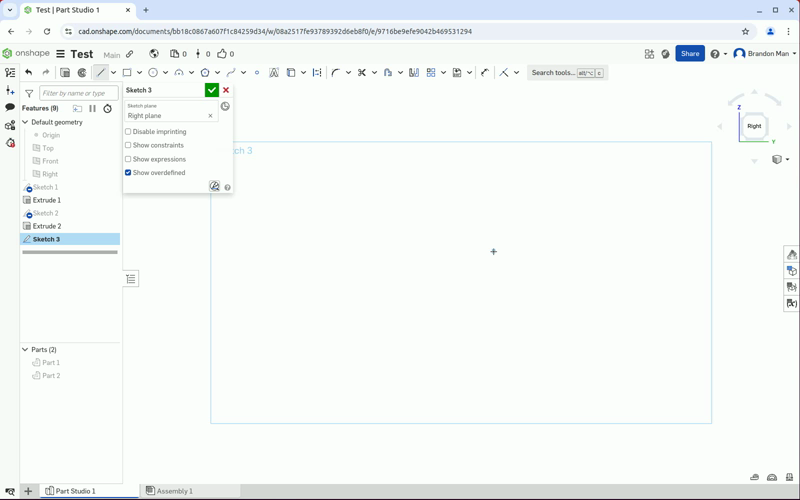
key_down(shift)
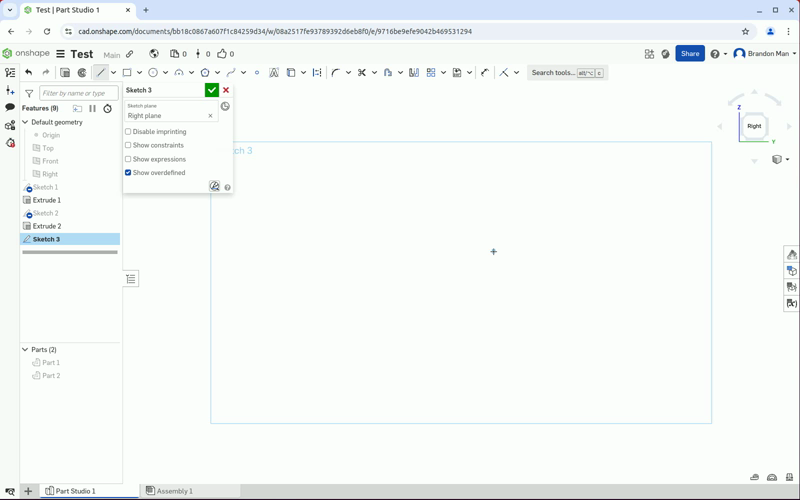
mouse_move(523, 251)
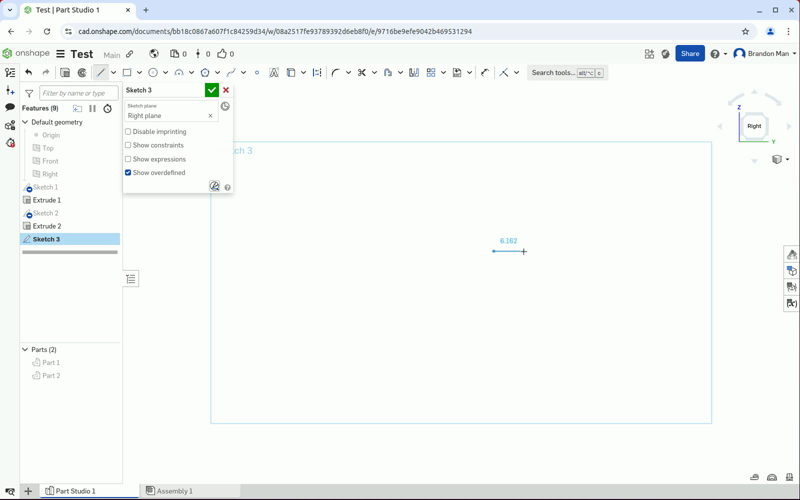
mouse_move(498, 251)
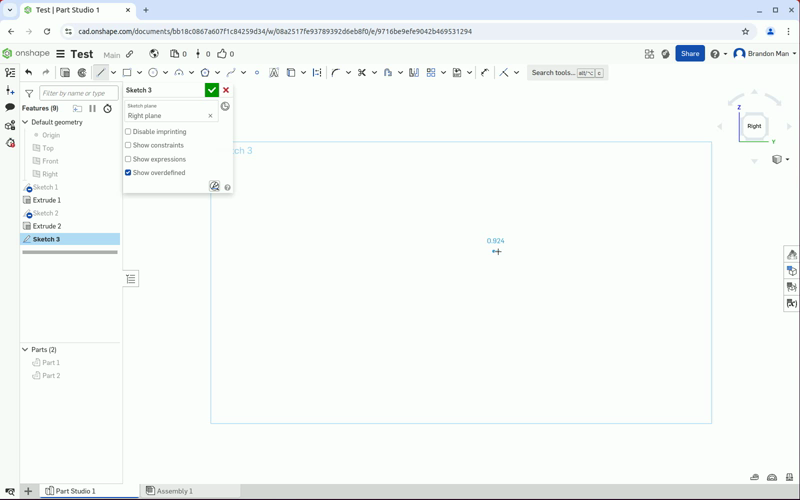
scroll(6)
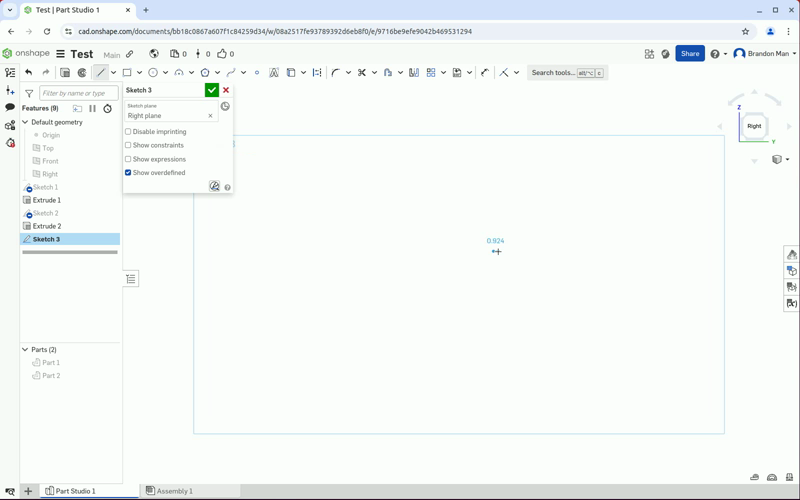
scroll(6)
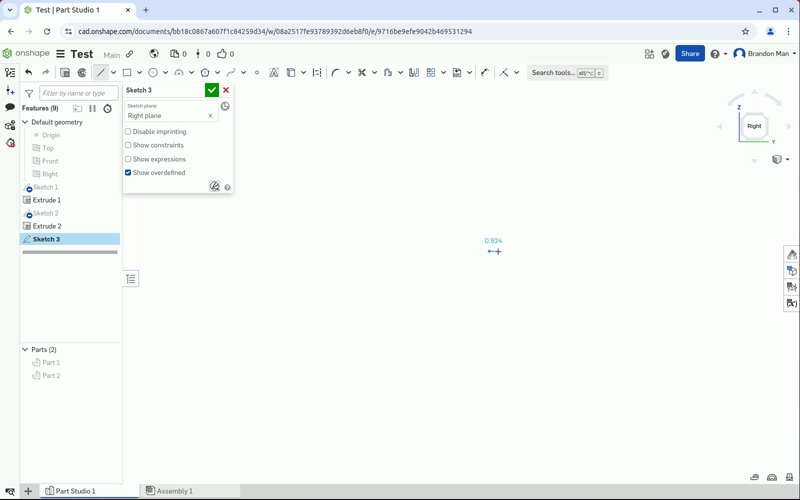
scroll(6)
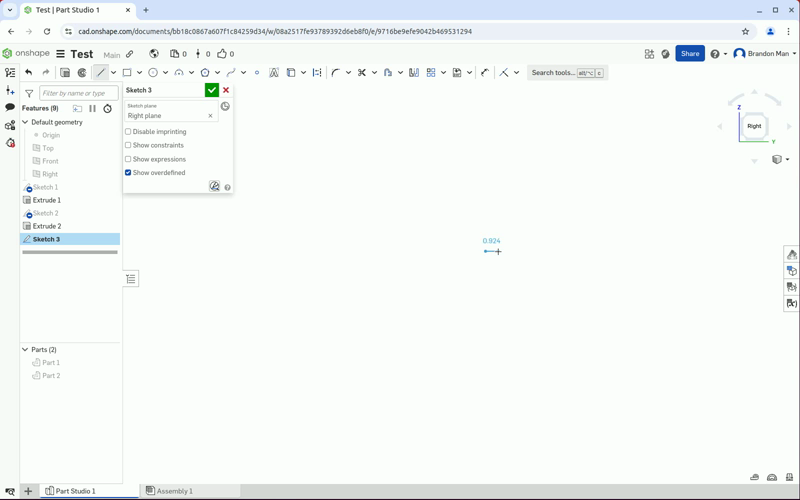
scroll(6)
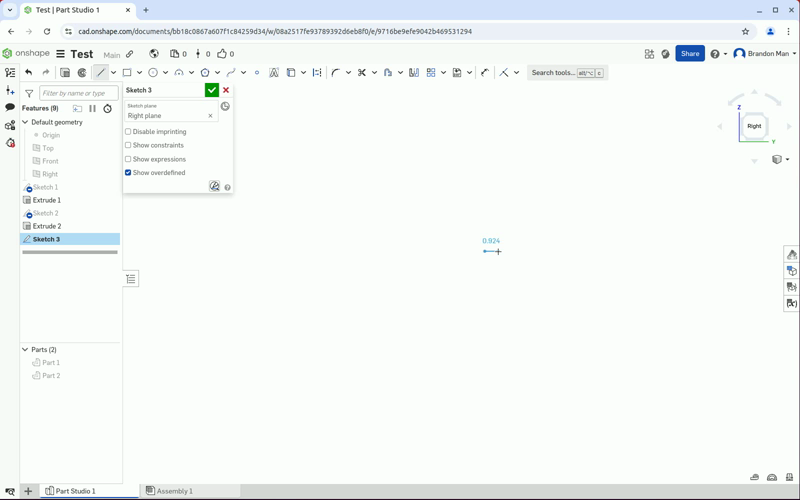
scroll(6)
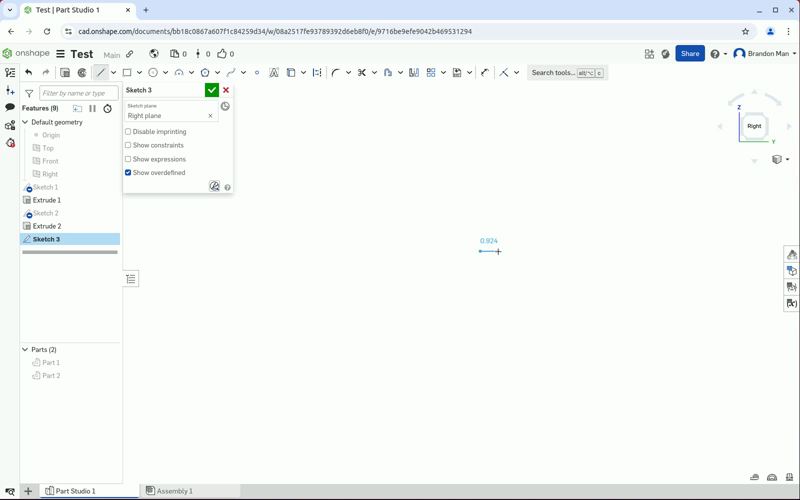
scroll(6)
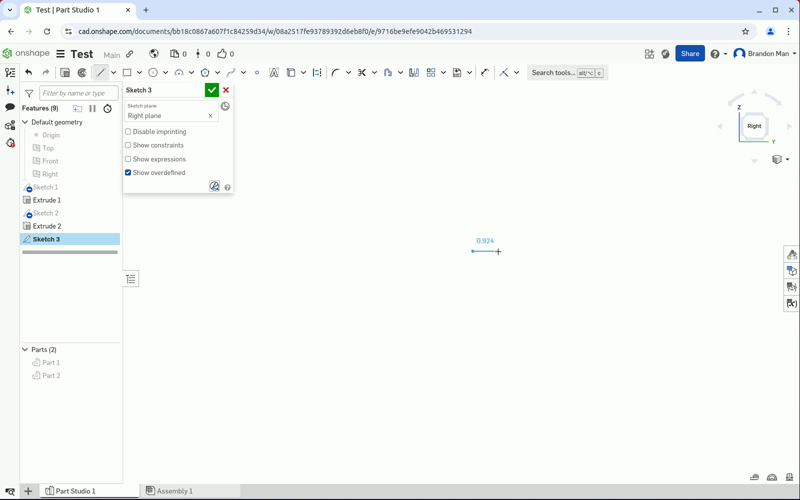
scroll(6)
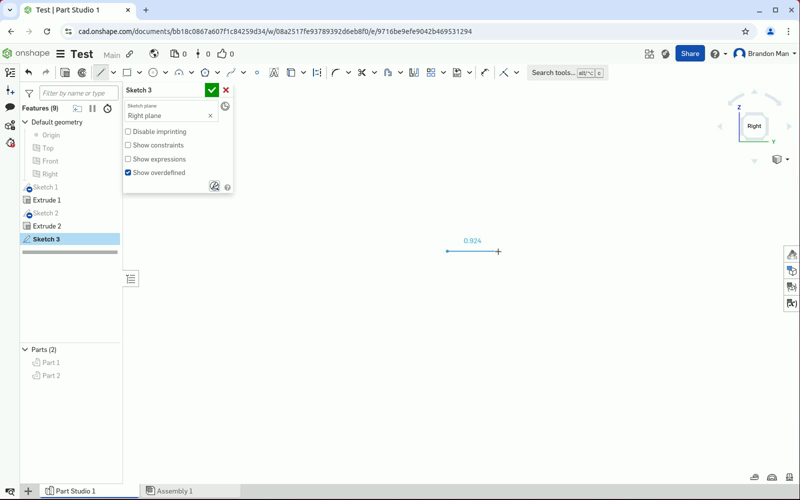
click(498, 251)
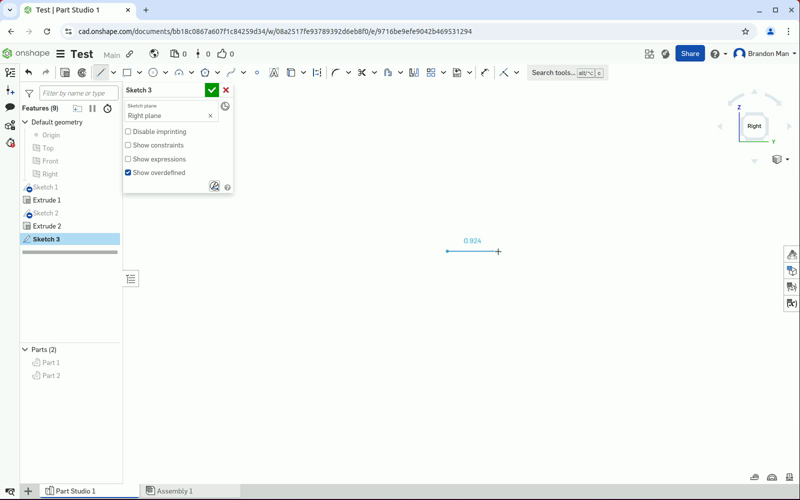
scroll(-6)
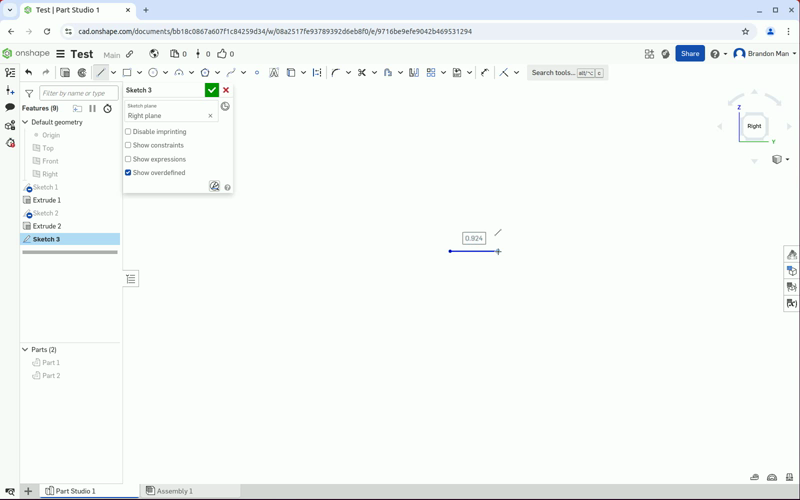
scroll(-6)
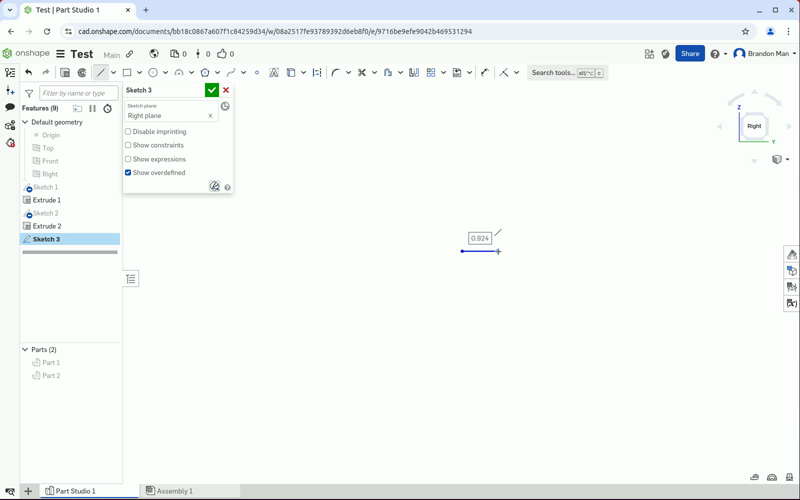
scroll(-6)
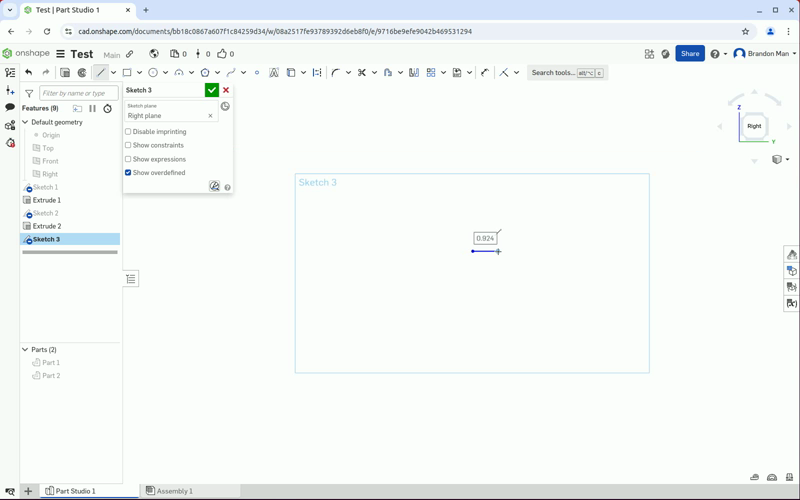
scroll(-6)
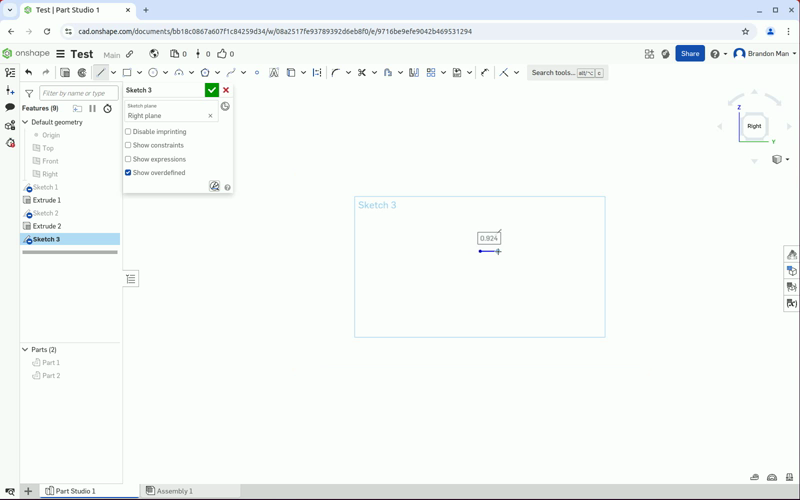
scroll(-6)
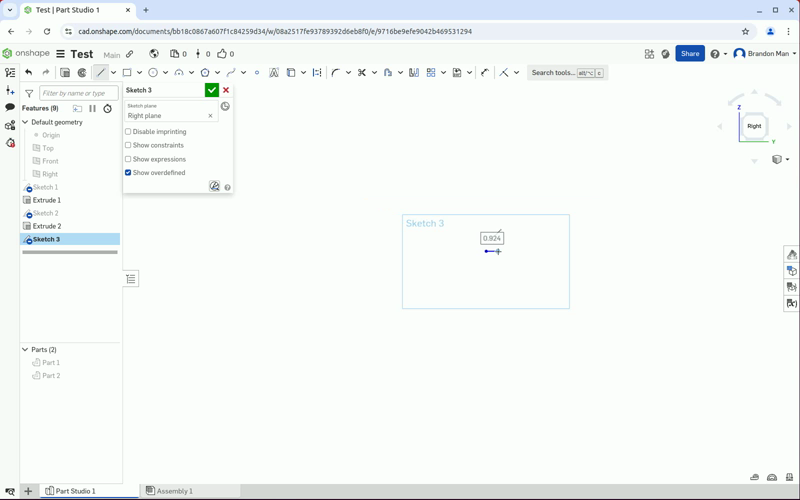
scroll(-6)
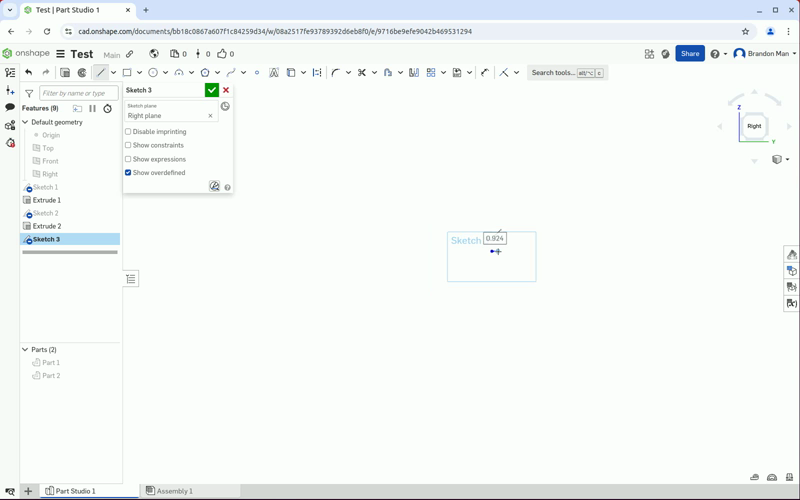
scroll(-6)
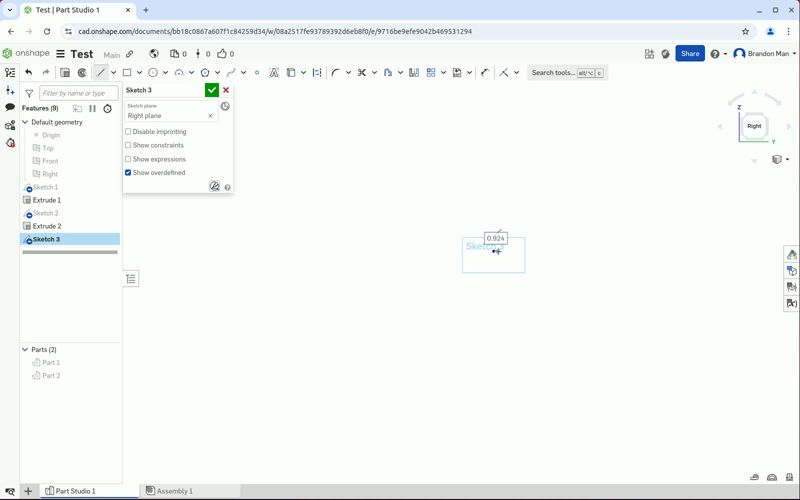
key_up(shift)
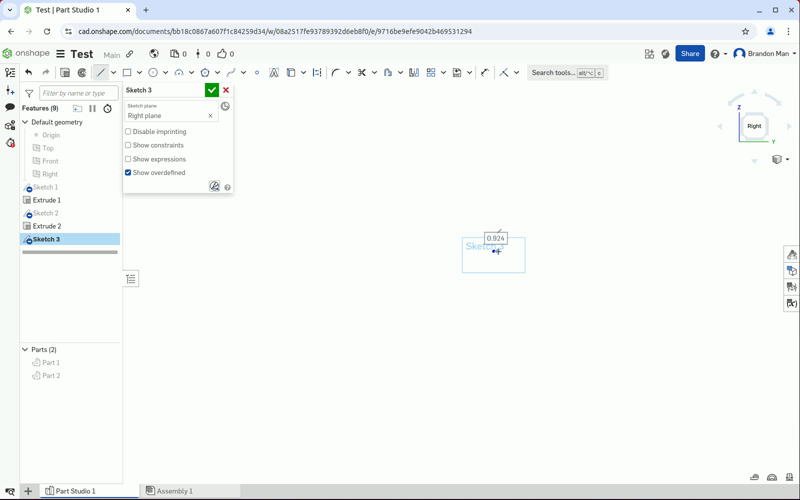
key_down(shift)
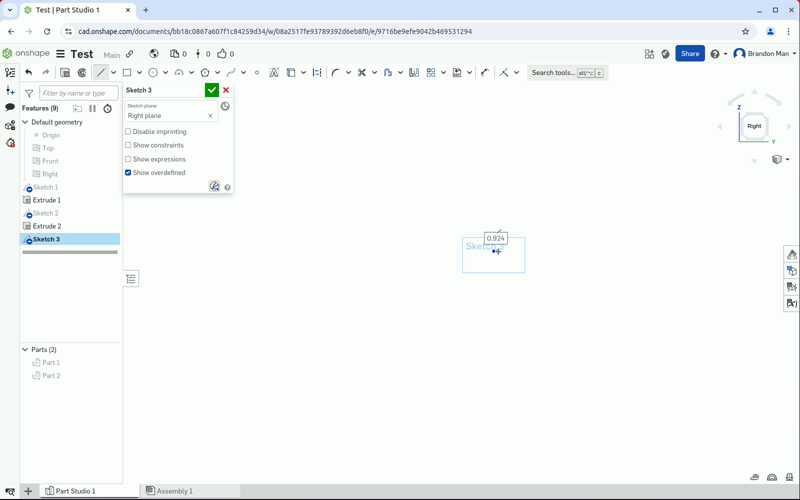
mouse_move(528, 251)
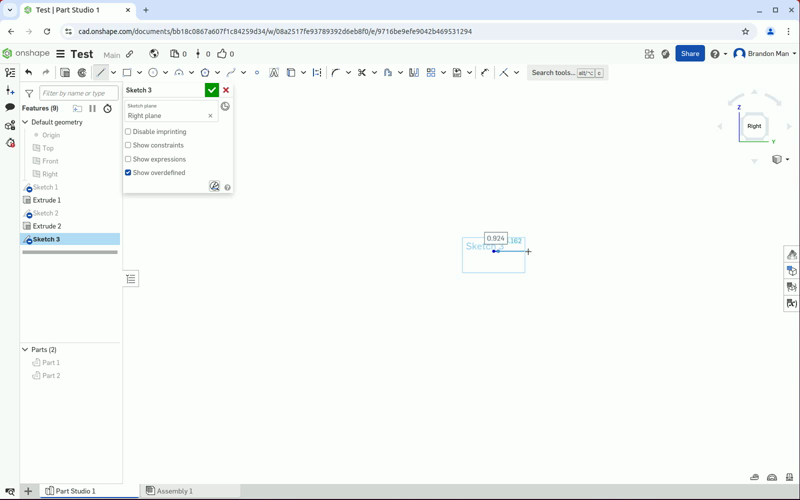
mouse_move(498, 263)
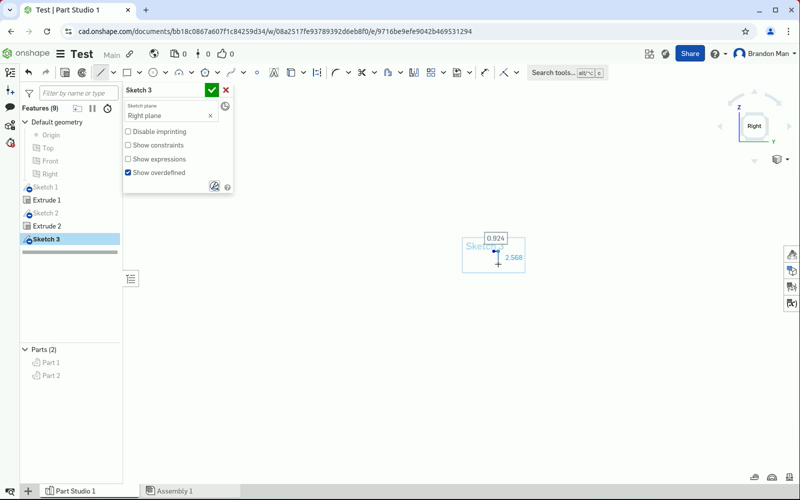
click(498, 263)
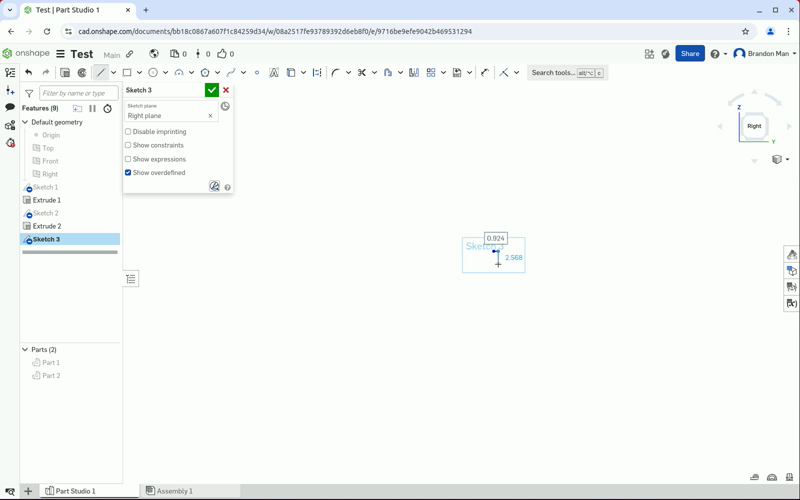
key_up(shift)
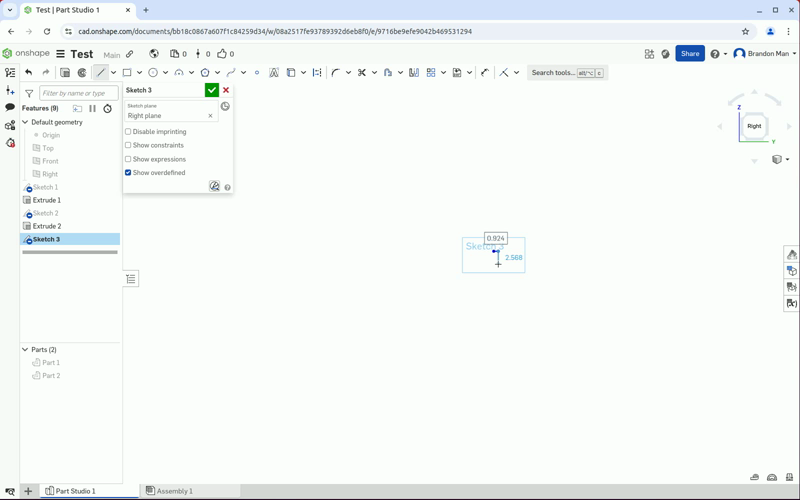
key_down(shift)
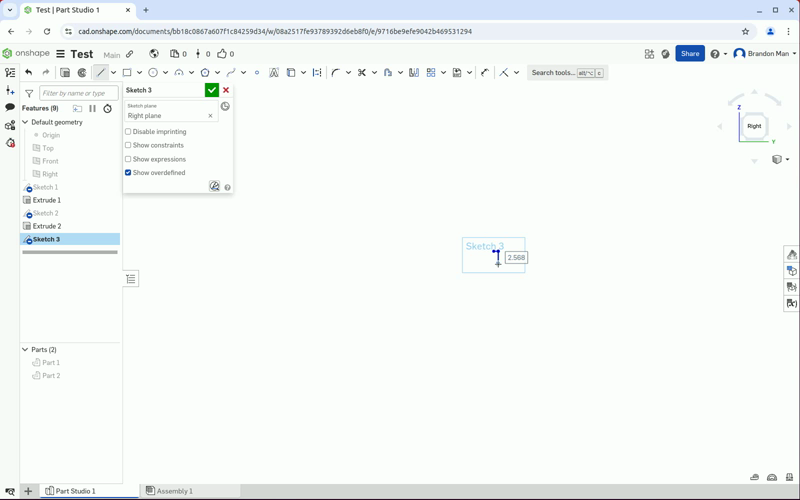
mouse_move(528, 263)
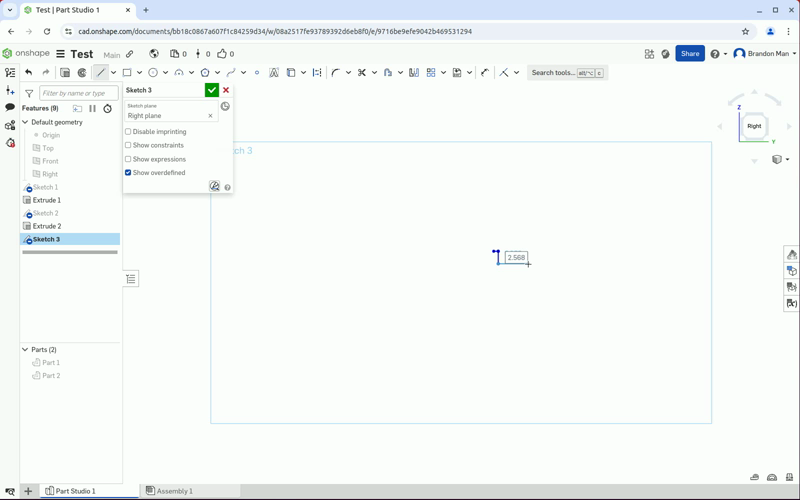
mouse_move(513, 219)
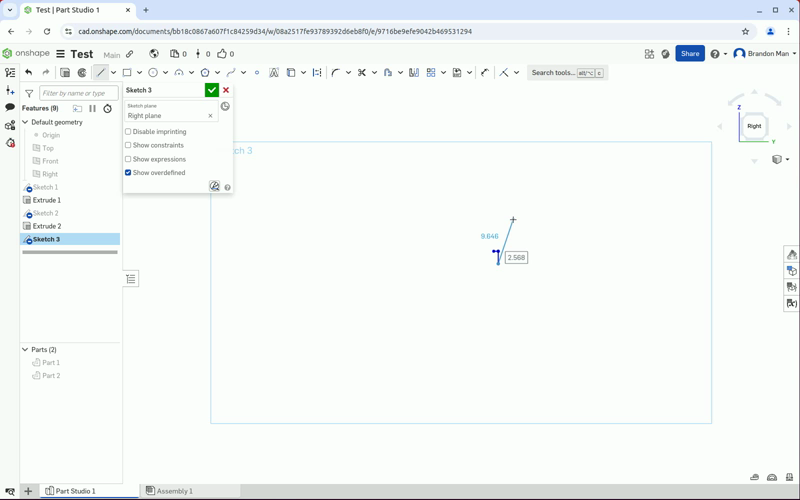
click(513, 219)
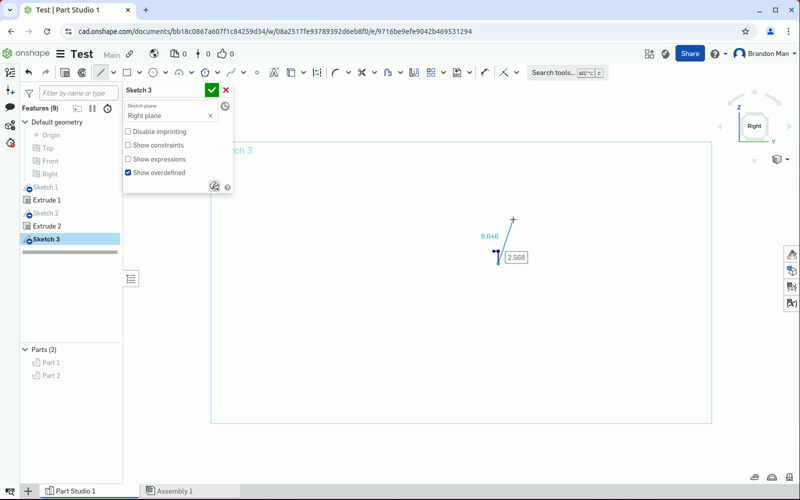
key_up(shift)
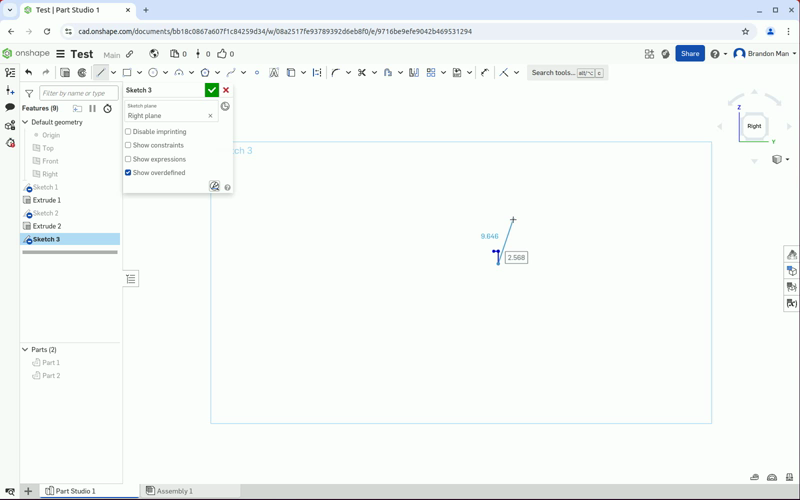
key_down(shift)
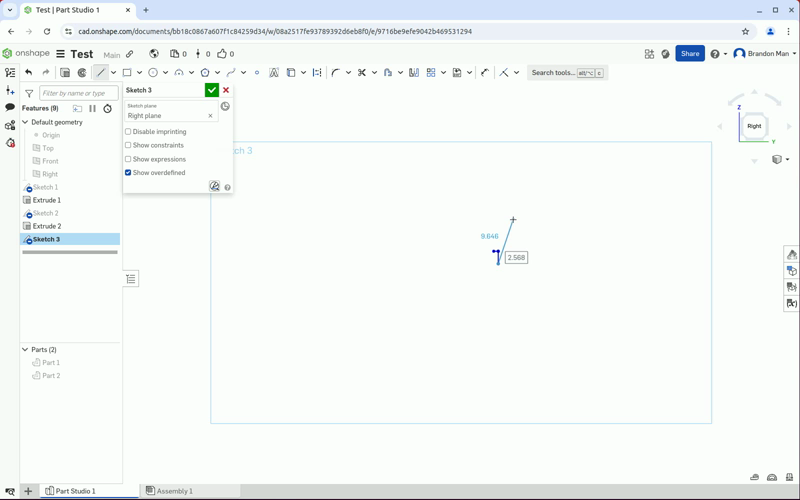
mouse_move(543, 219)
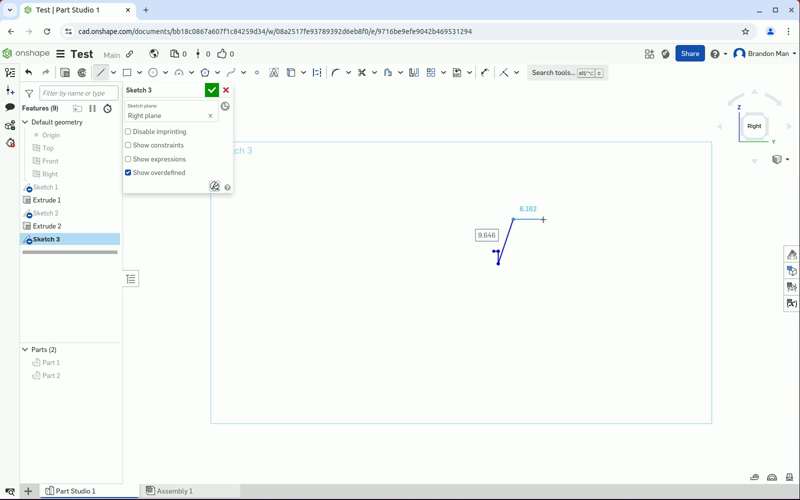
mouse_move(505, 216)
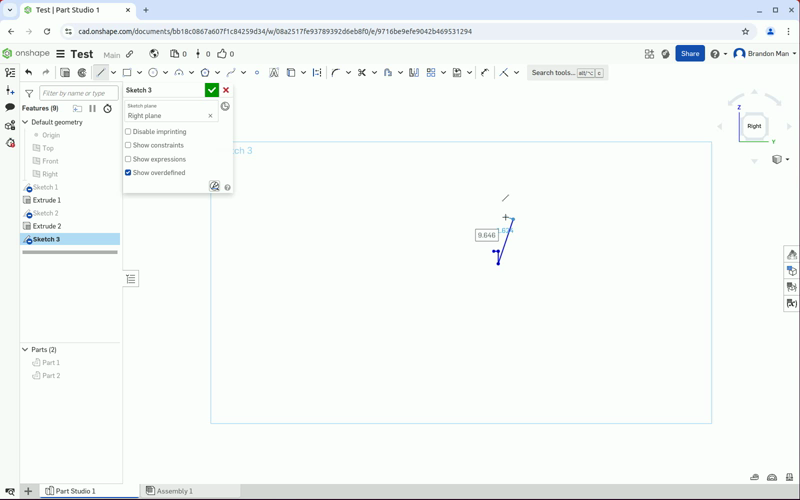
click(505, 216)
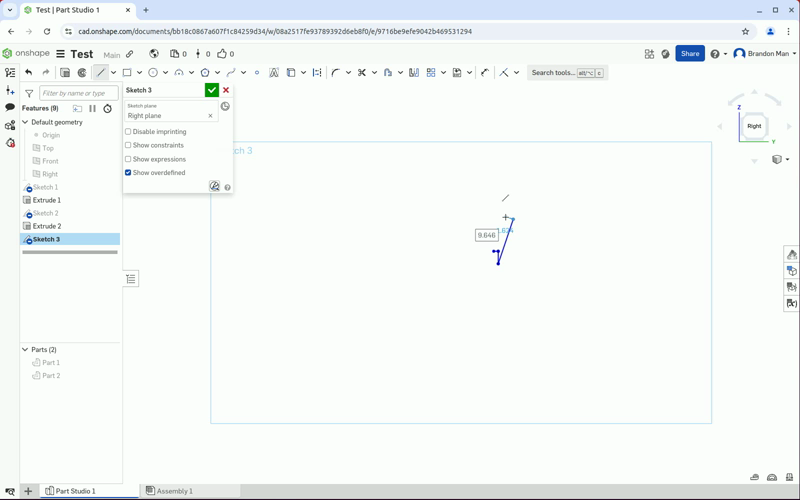
key_up(shift)
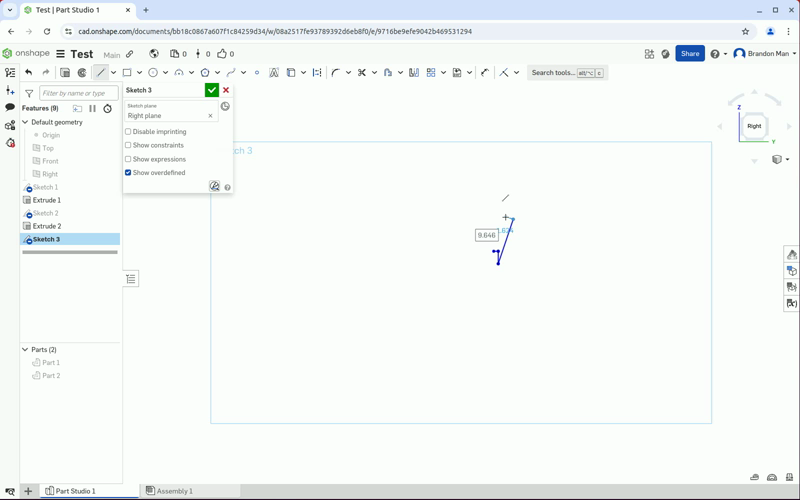
mouse_move(535, 216)
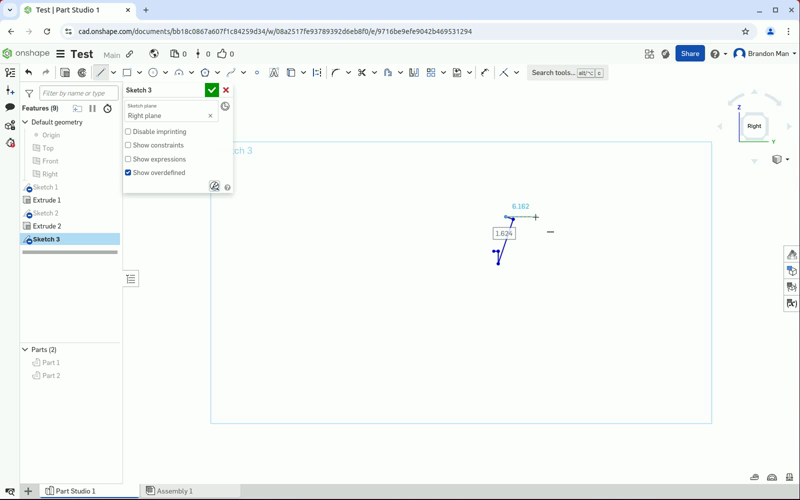
key_down(shift)
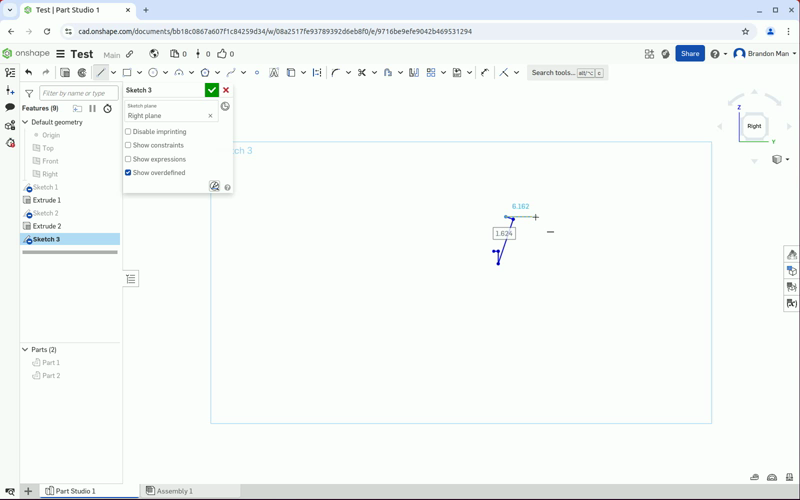
mouse_move(493, 251)
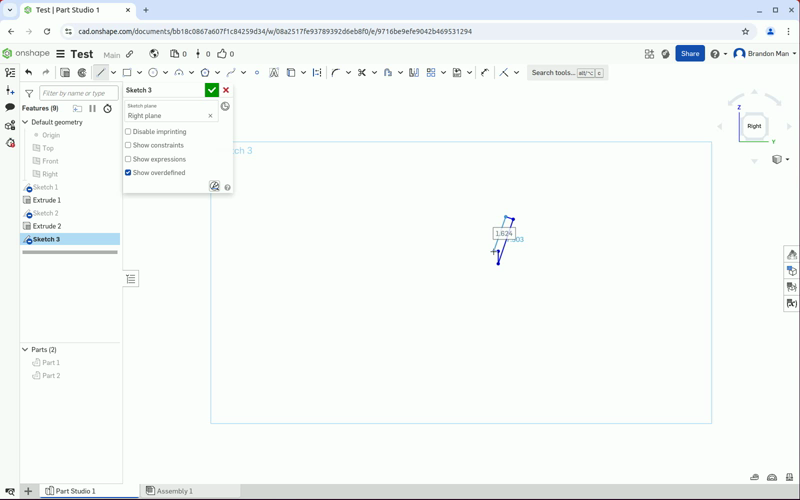
key_up(shift)
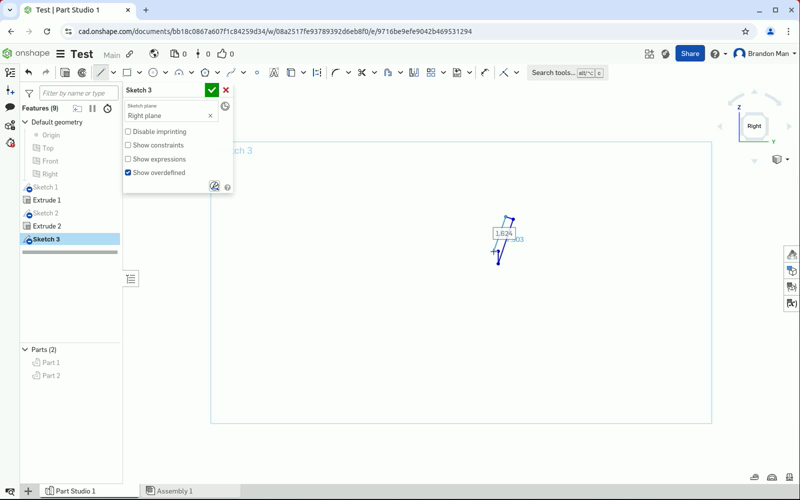
click(493, 251)
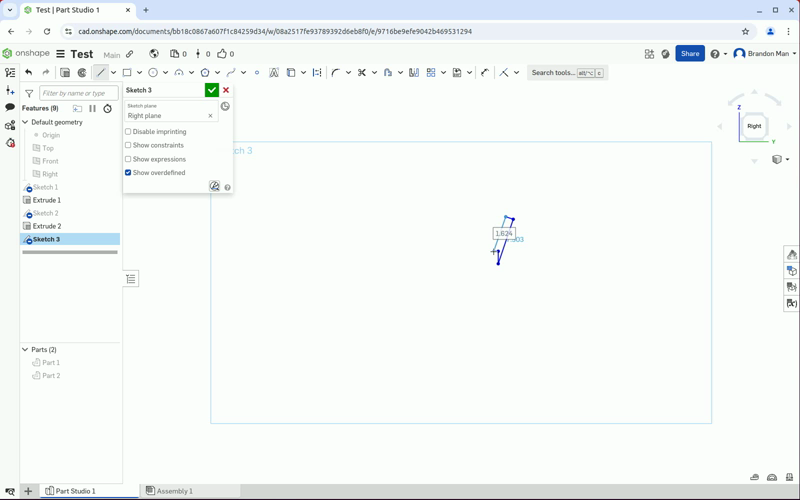
key(esc)
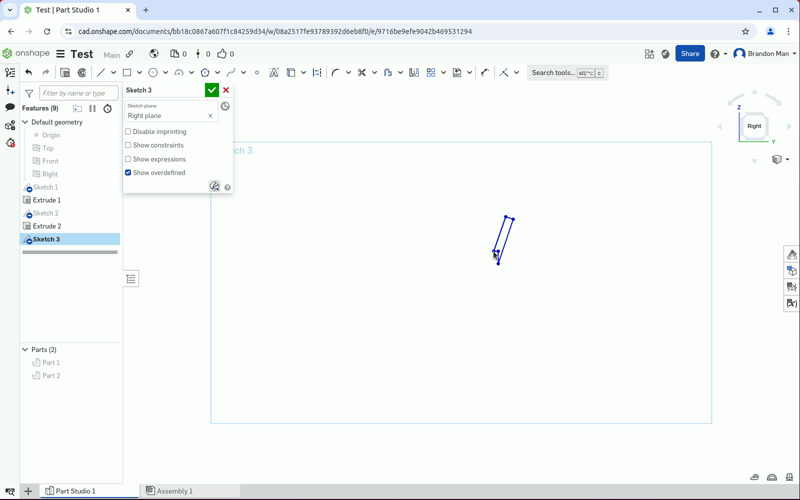
mouse_move(499, 257)
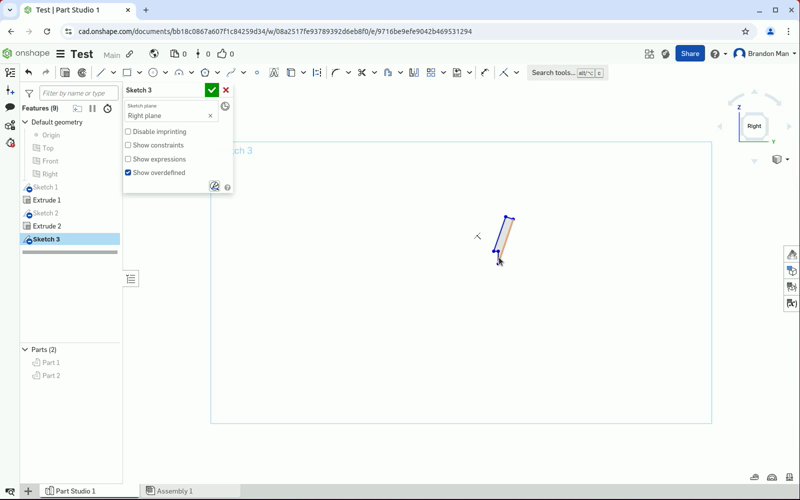
scroll(6)
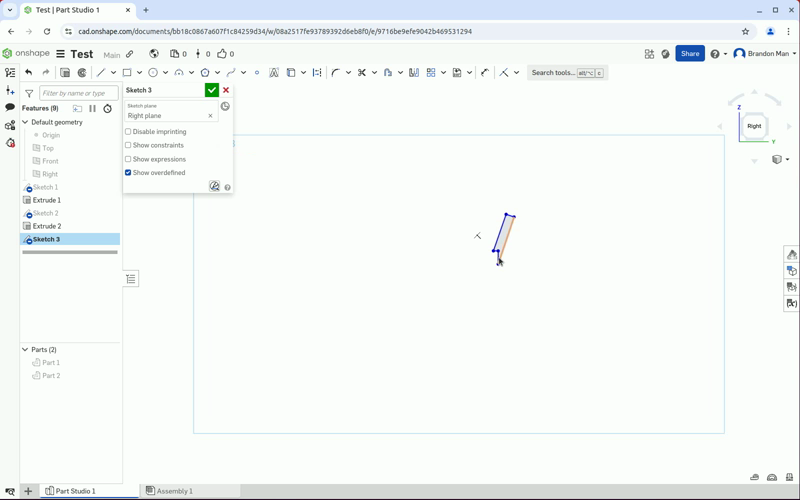
scroll(6)
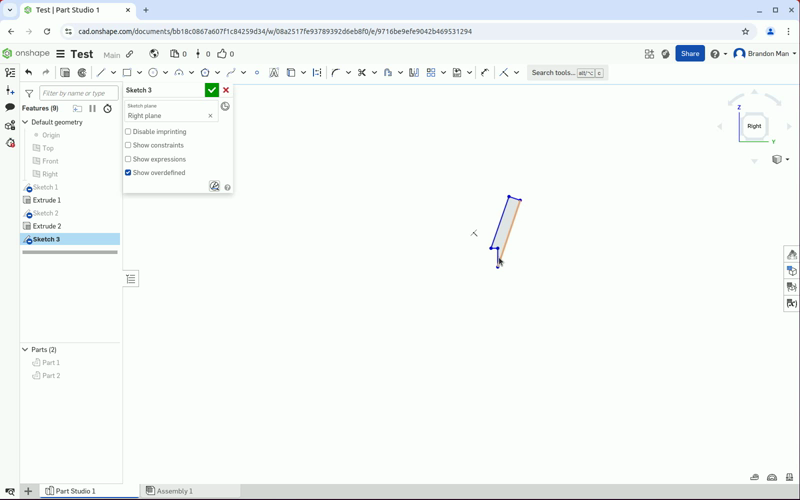
scroll(6)
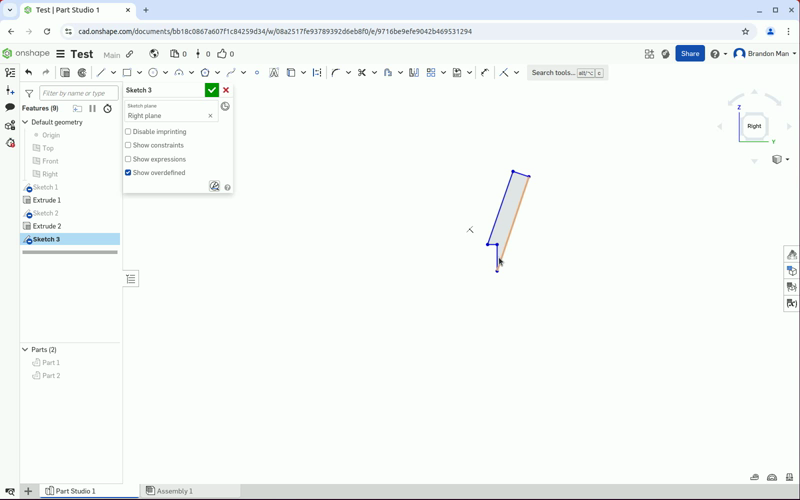
scroll(6)
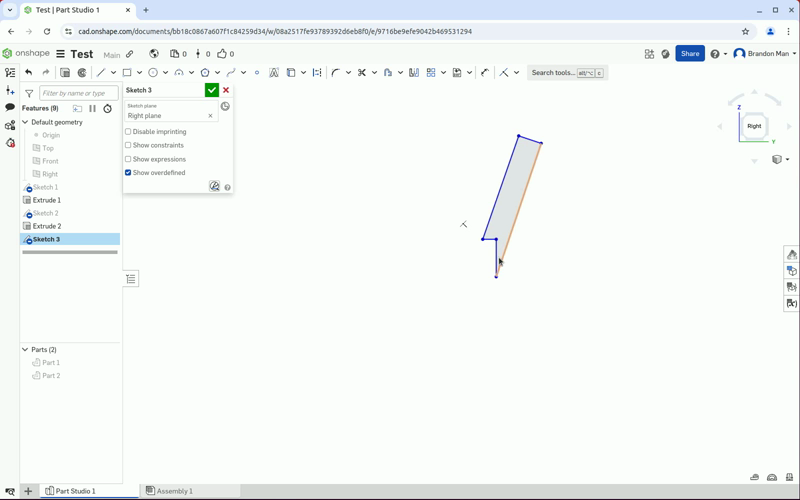
scroll(6)
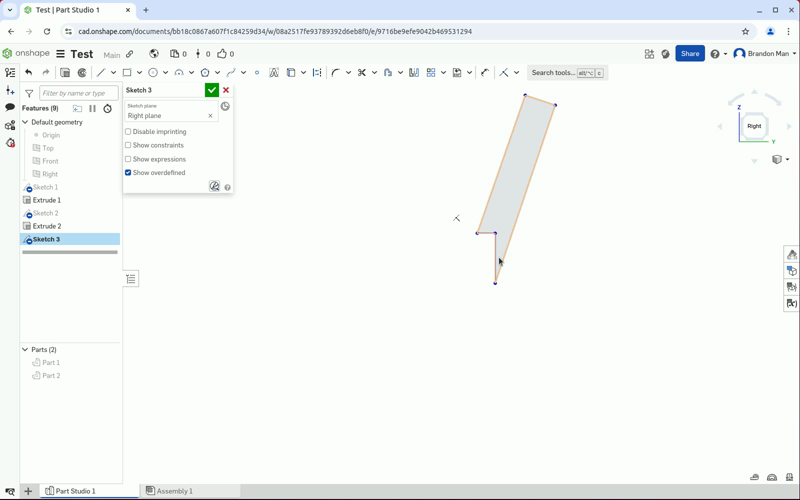
scroll(6)
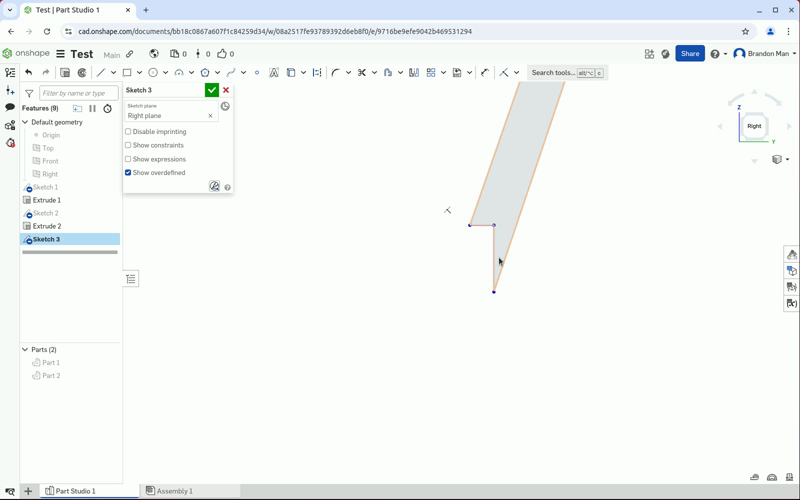
scroll(6)
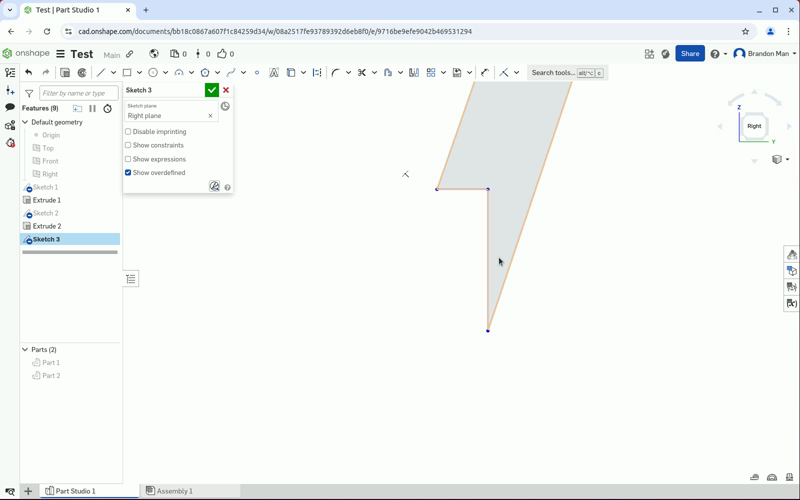
click(499, 257)
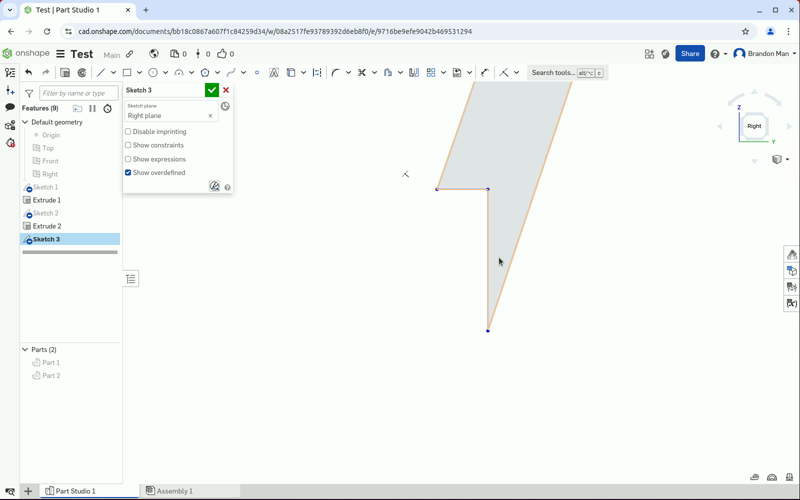
scroll(-6)
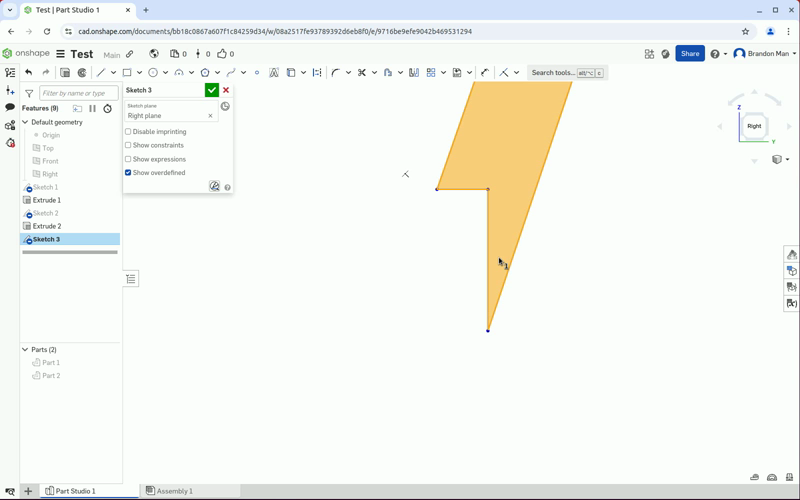
scroll(-6)
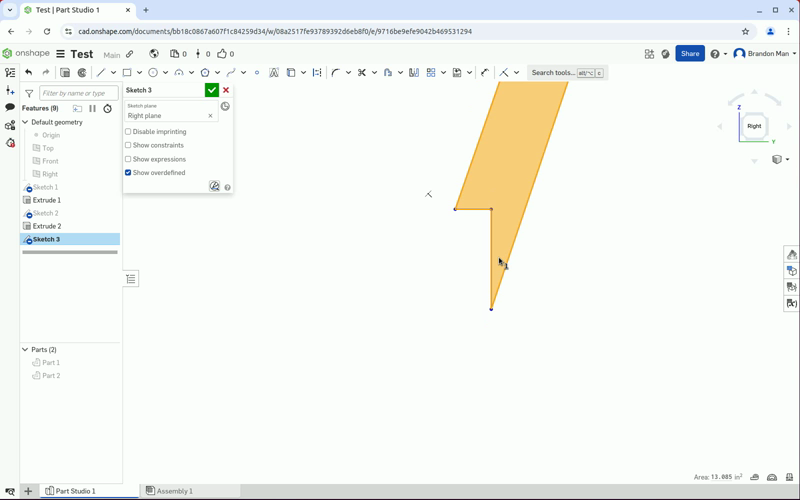
scroll(-6)
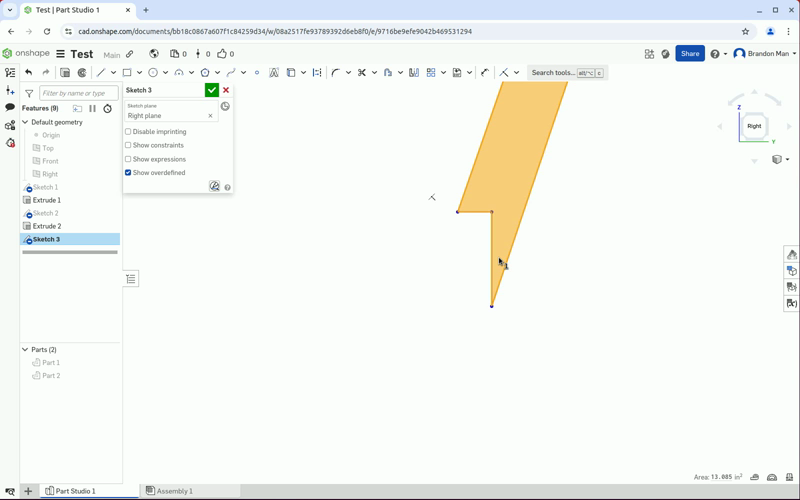
scroll(-6)
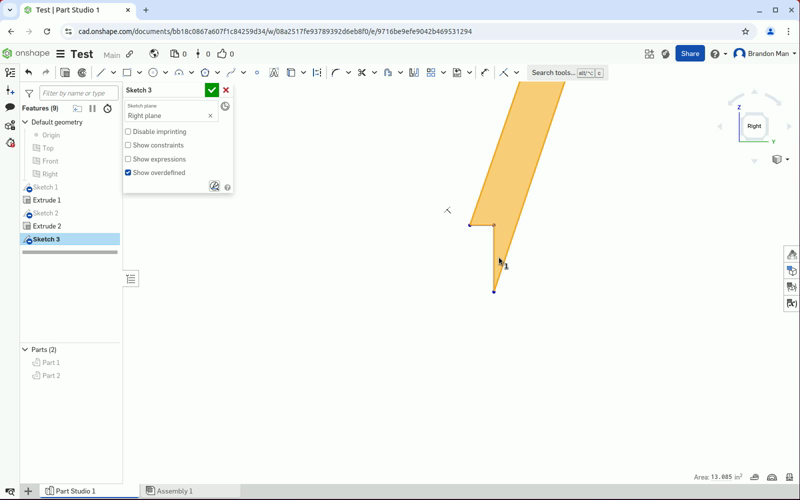
scroll(-6)
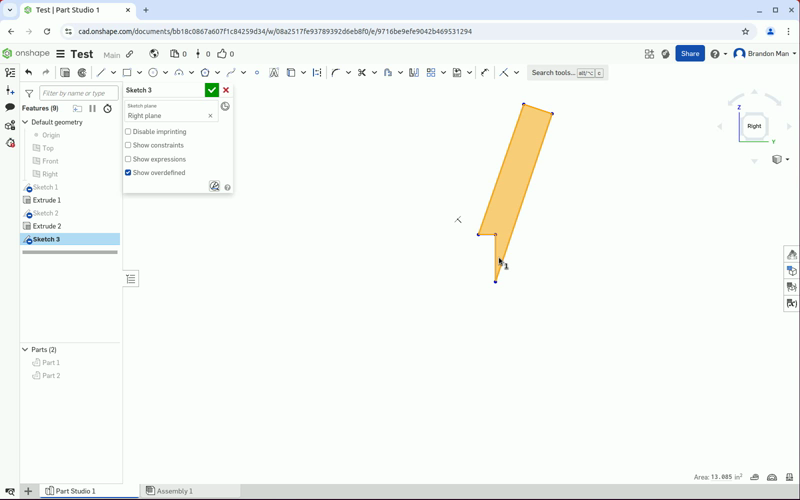
scroll(-6)
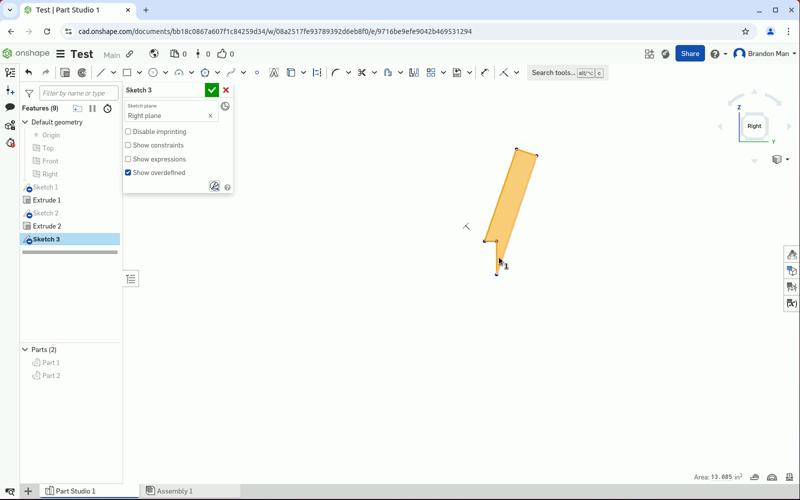
scroll(-6)
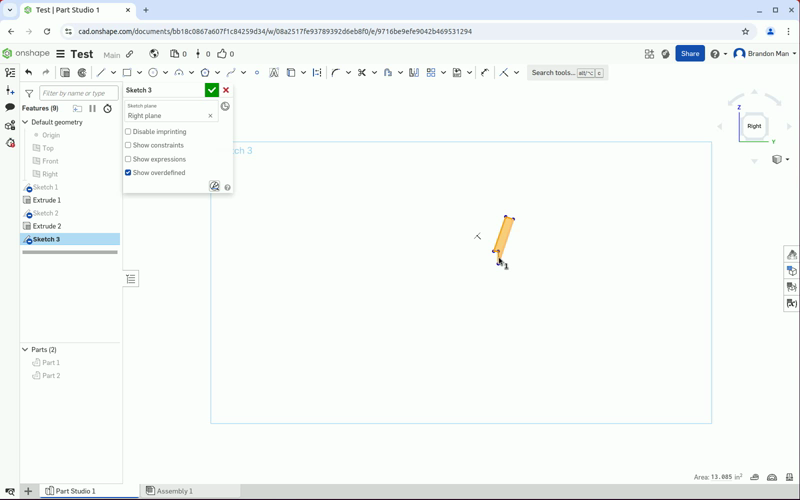
mouse_move(73, 352)
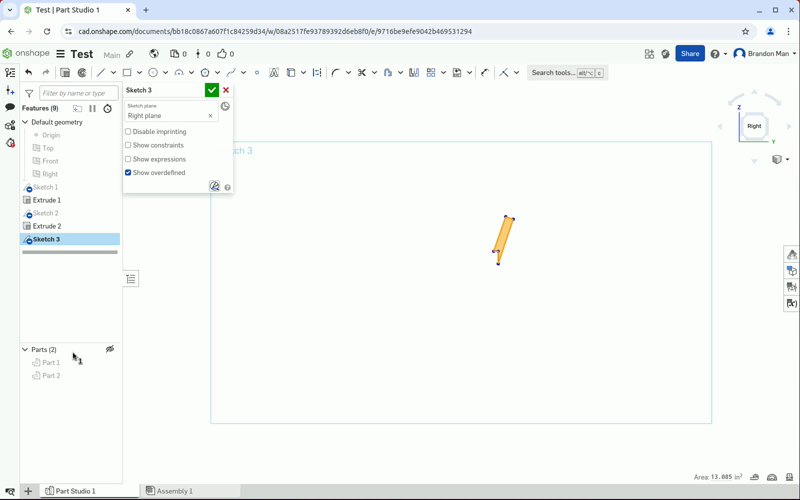
key(shift+y)
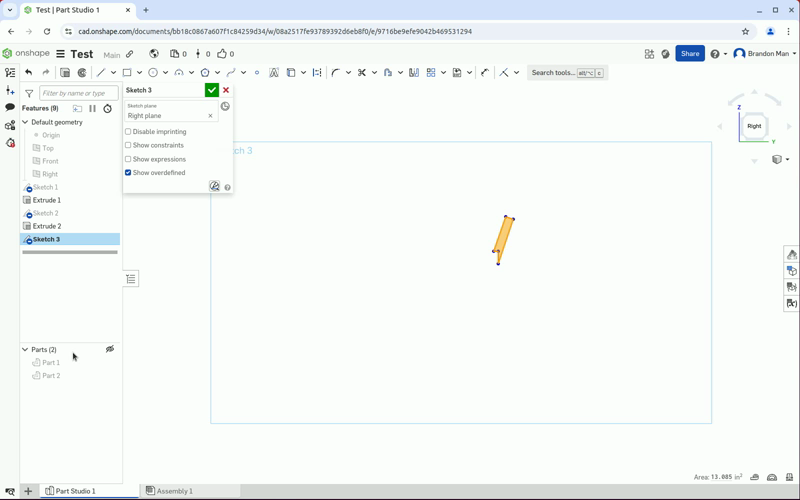
key(shift+e)
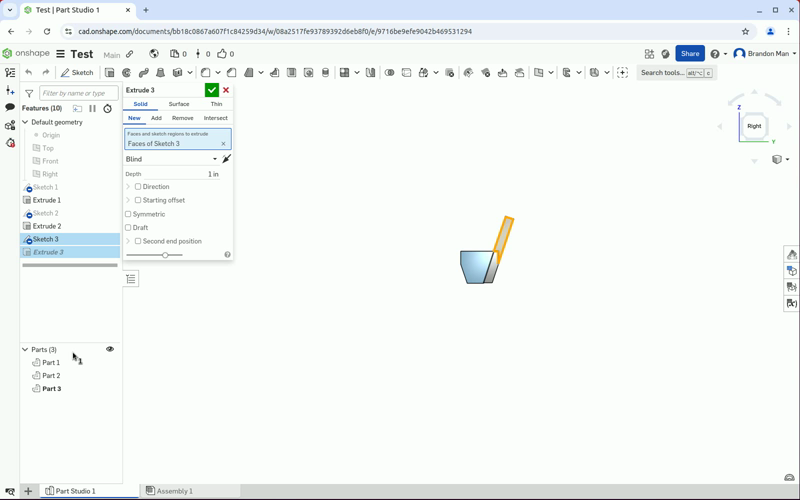
mouse_move(143, 106)
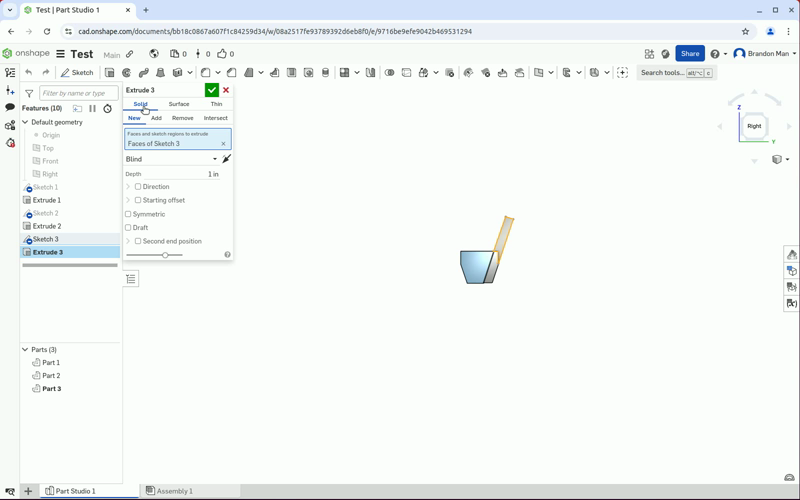
click(143, 106)
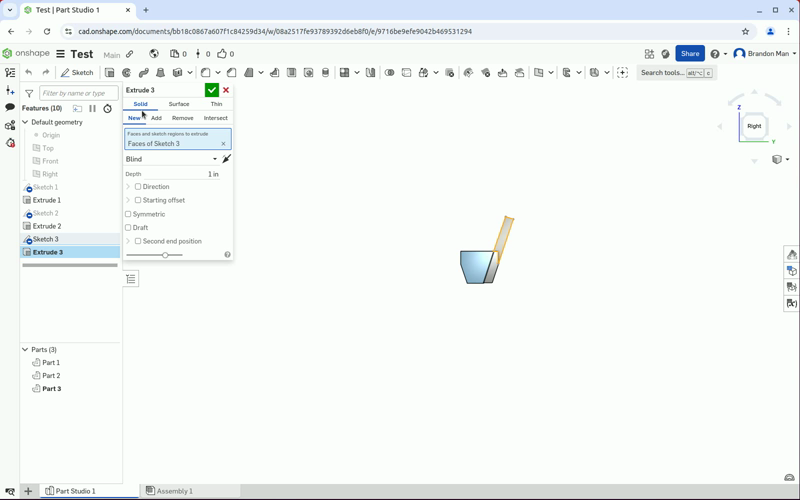
mouse_move(137, 120)
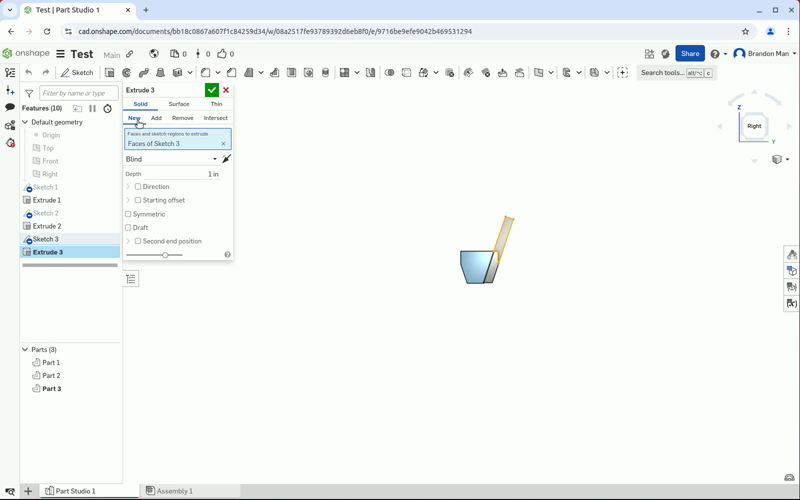
click(137, 120)
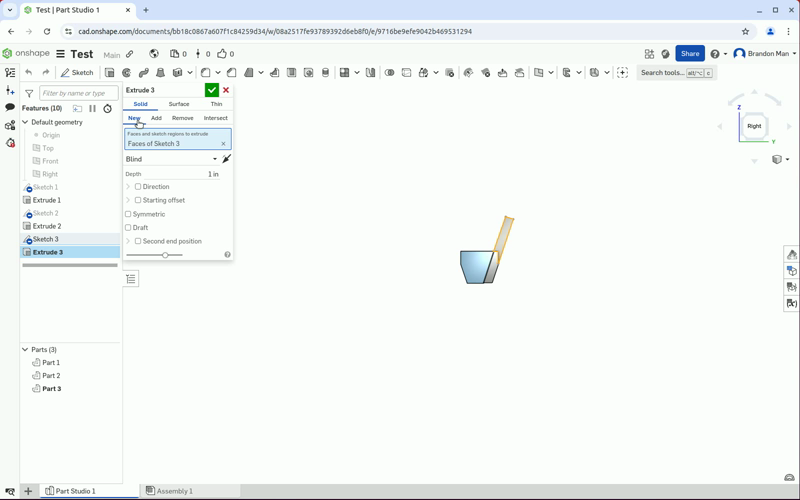
key(tab, 4)
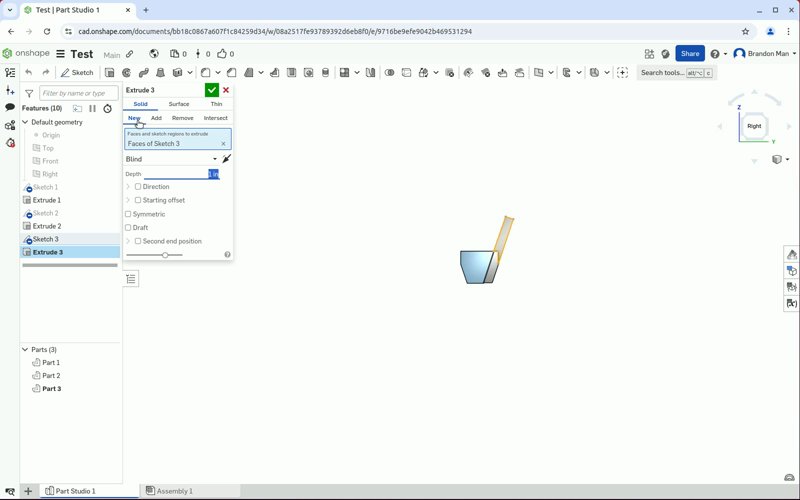
text(1.204)
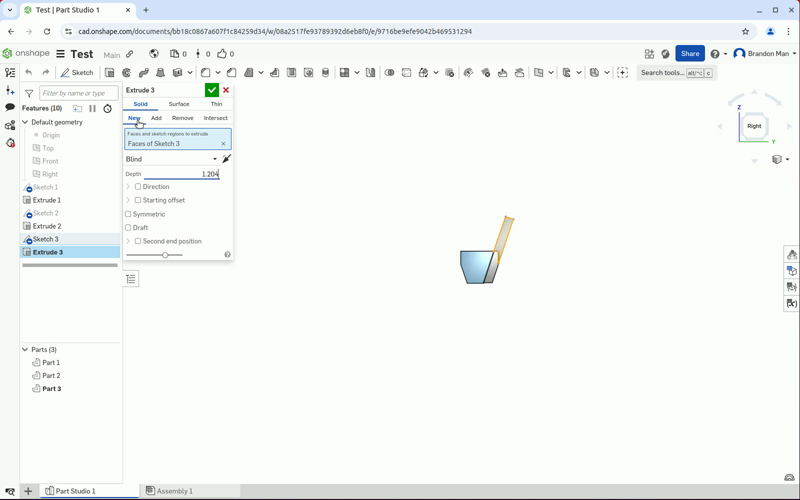
key(enter)
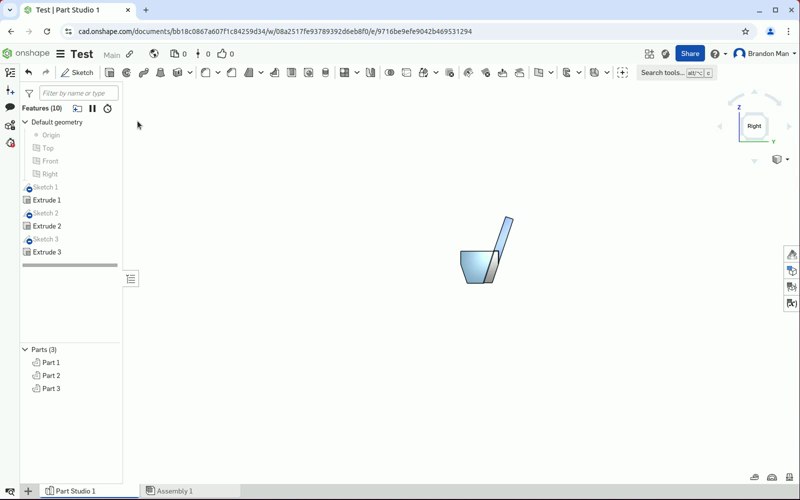
key(shift+h)
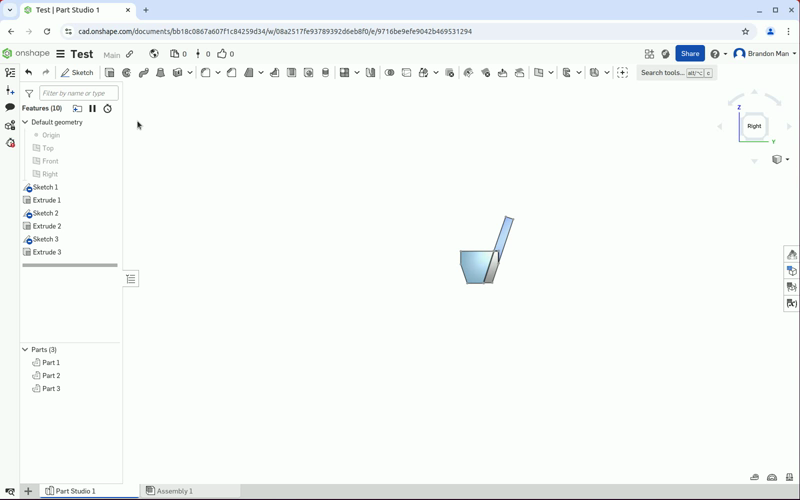
key(shift+h)
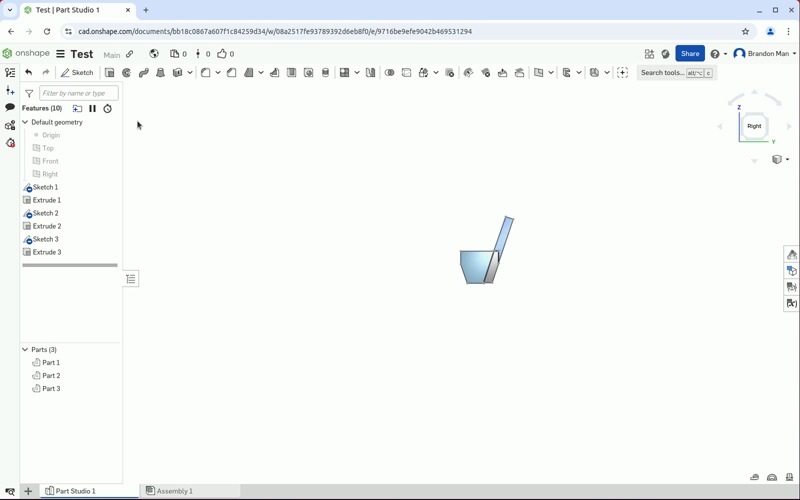
key(shift+7)
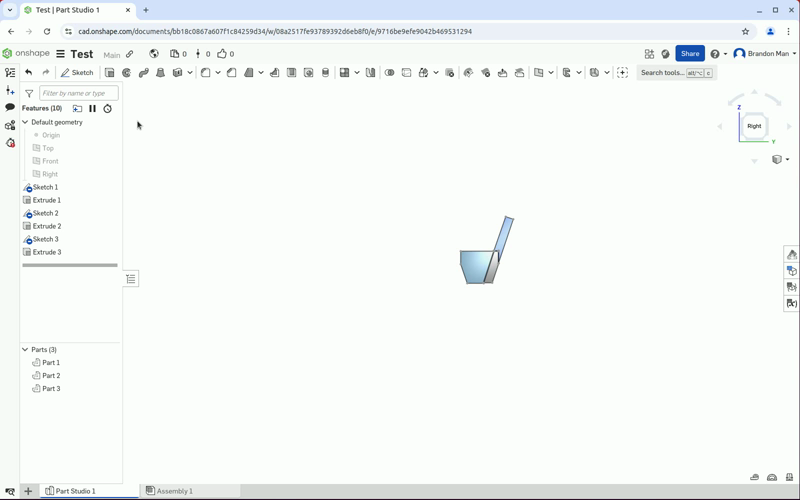
key(right, 2)
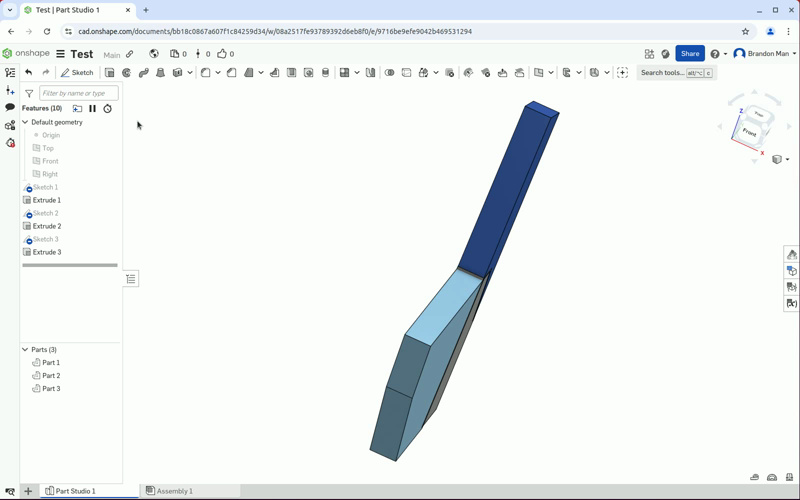
key(down, 2)
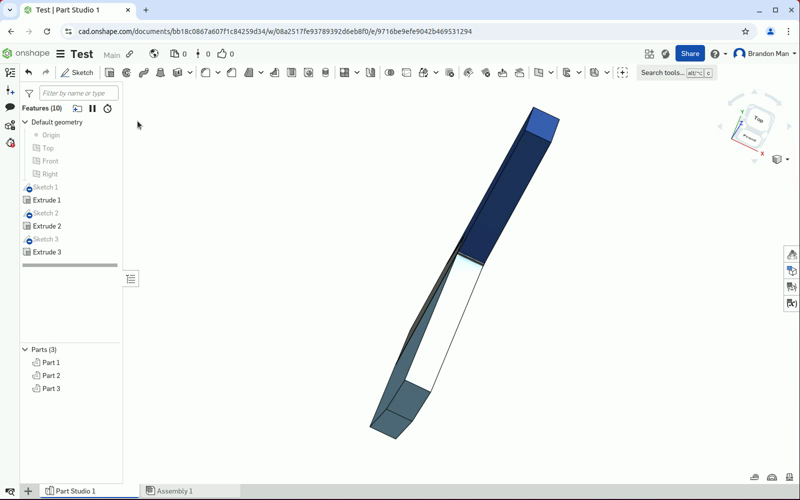
key(up, 2)
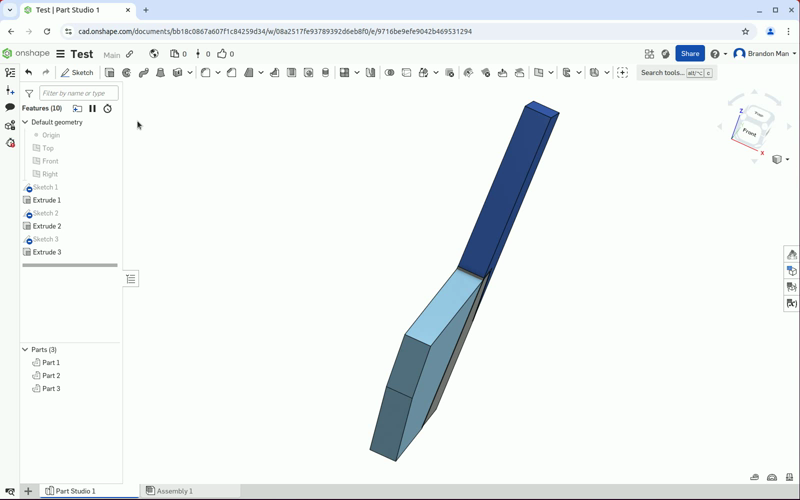
key(left, 2)
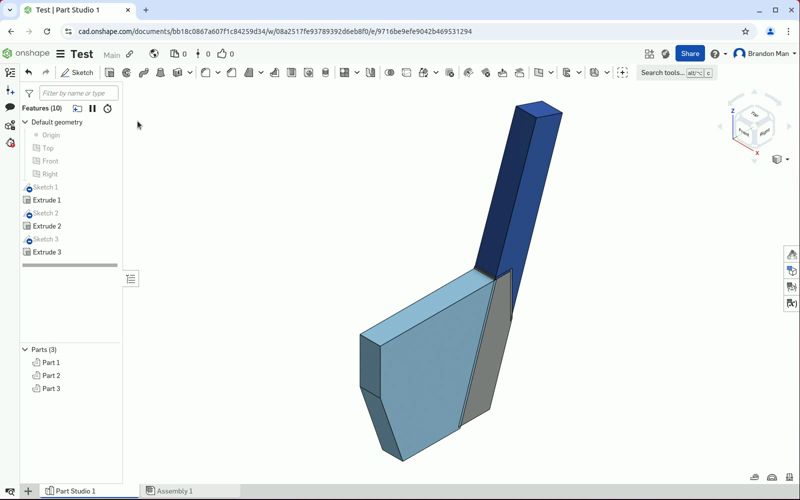
mouse_move(73, 189)
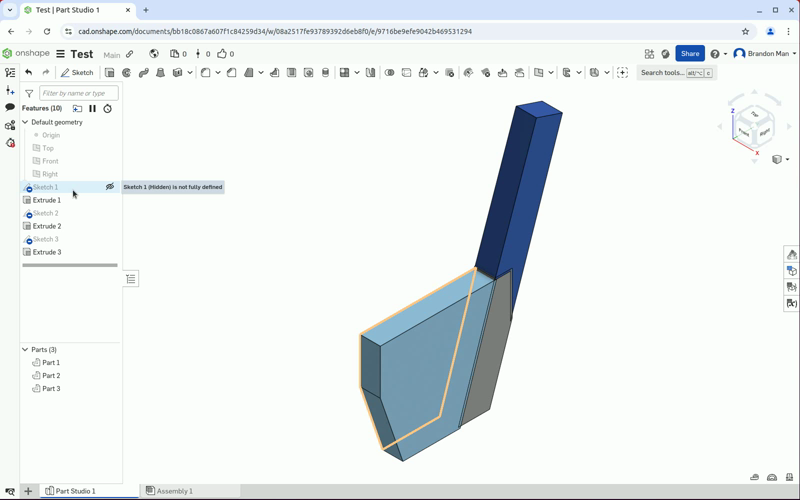
click(73, 189)